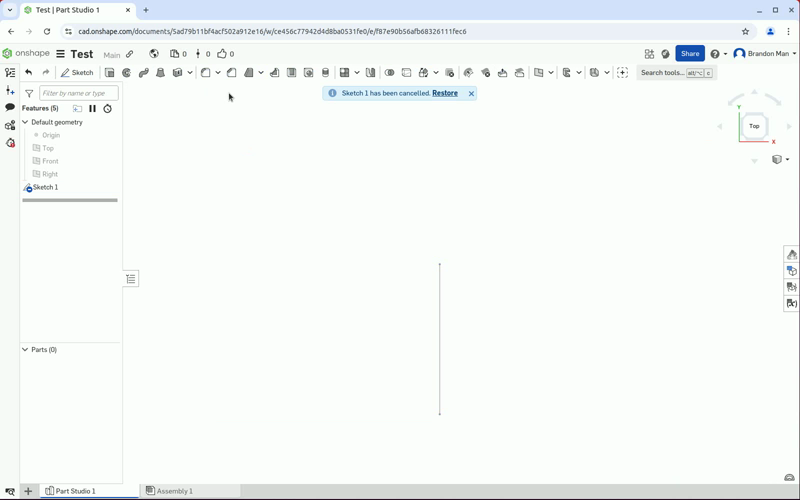
key(shift+h)
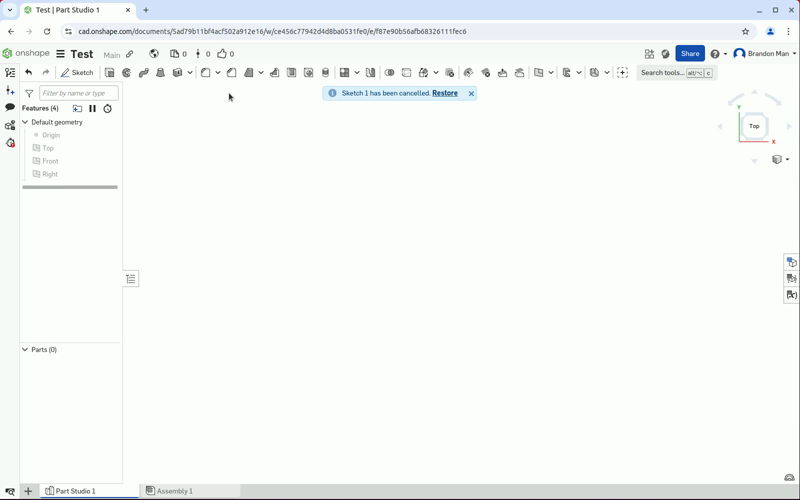
mouse_move(73, 352)
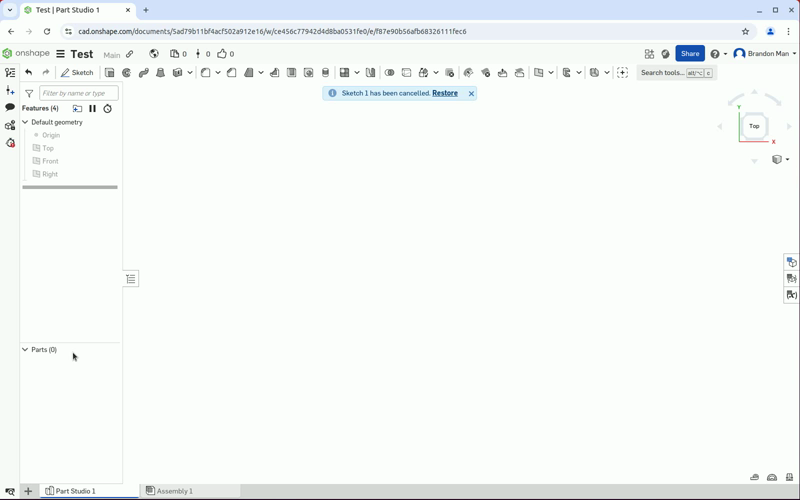
key(y)
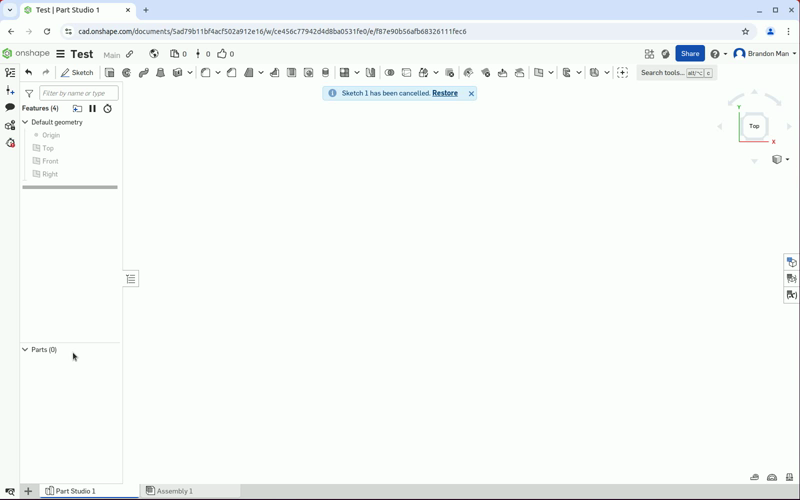
key(shift+p)
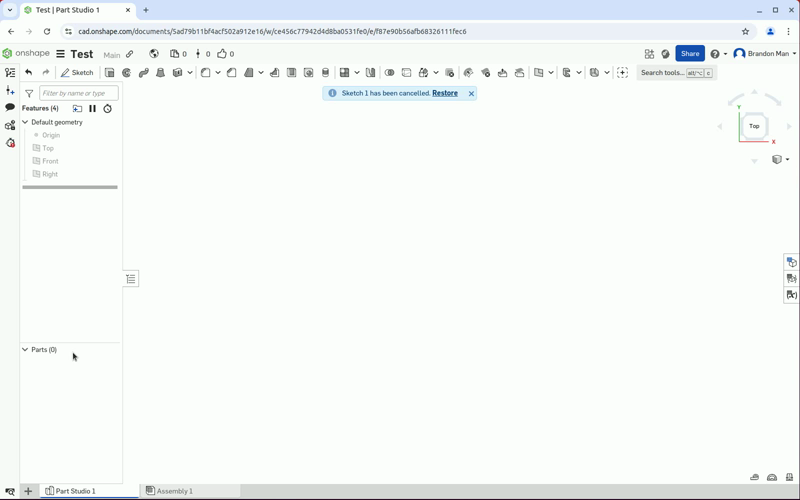
key(space)
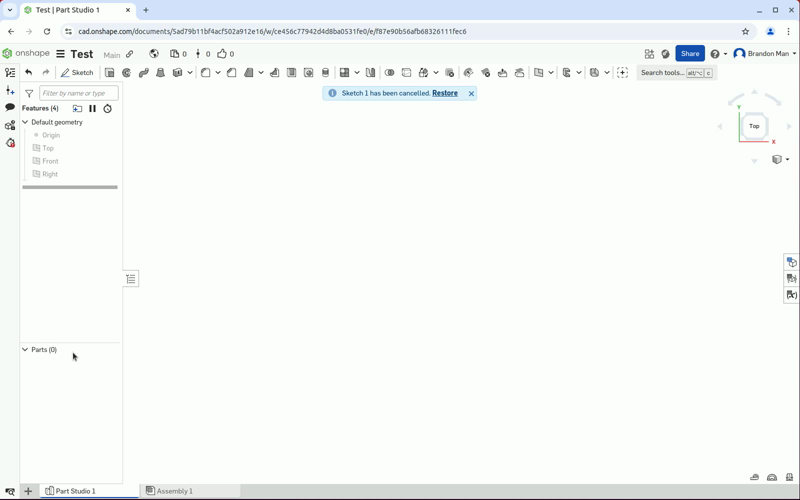
key_down(shift)
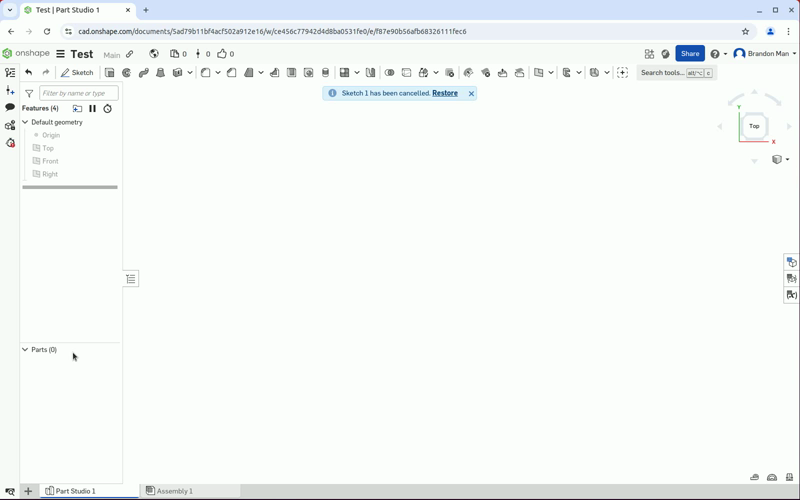
key(up)
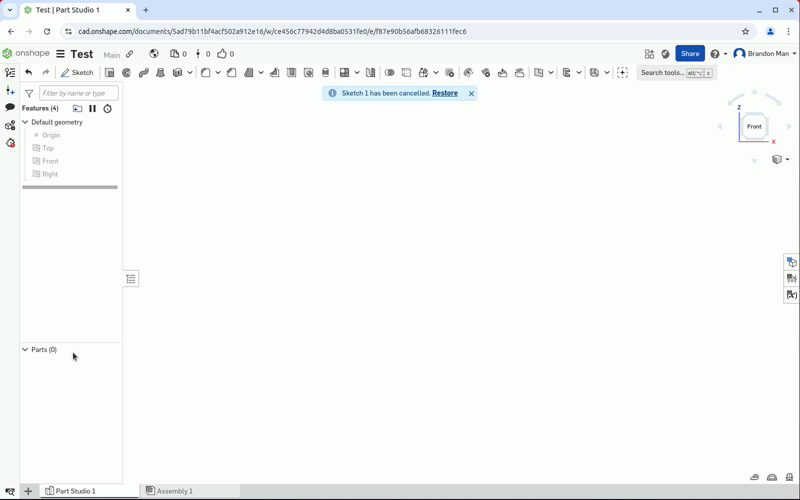
key_up(shift)
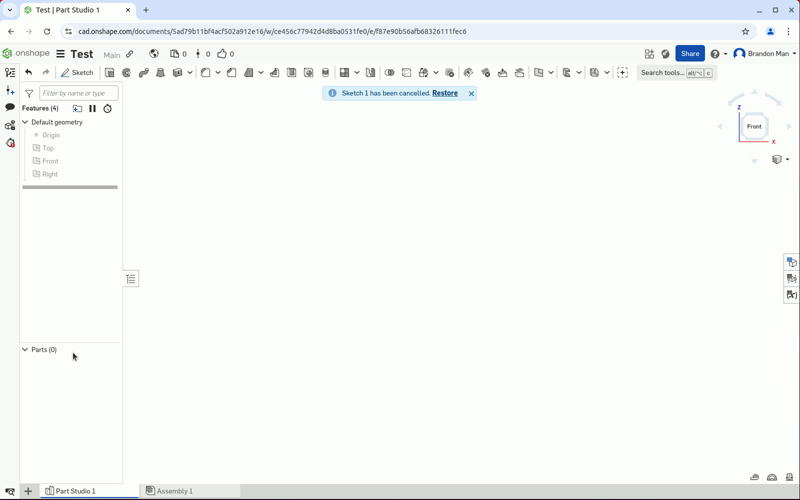
key(space)
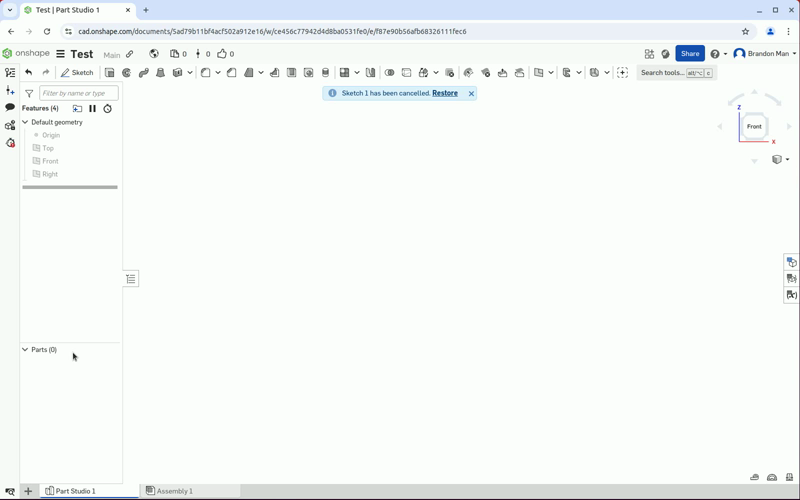
key_down(shift)
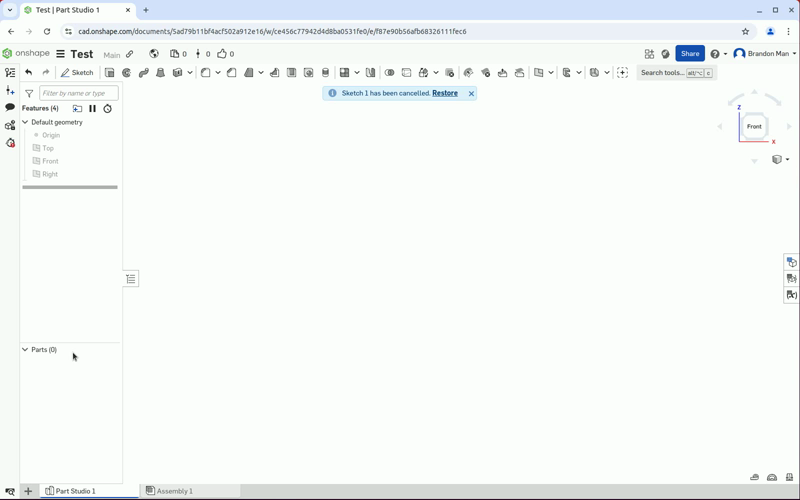
key(left)
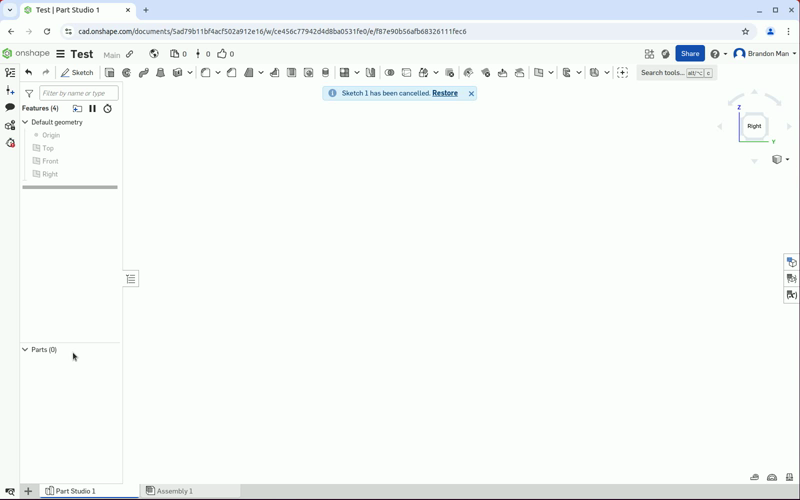
key_up(shift)
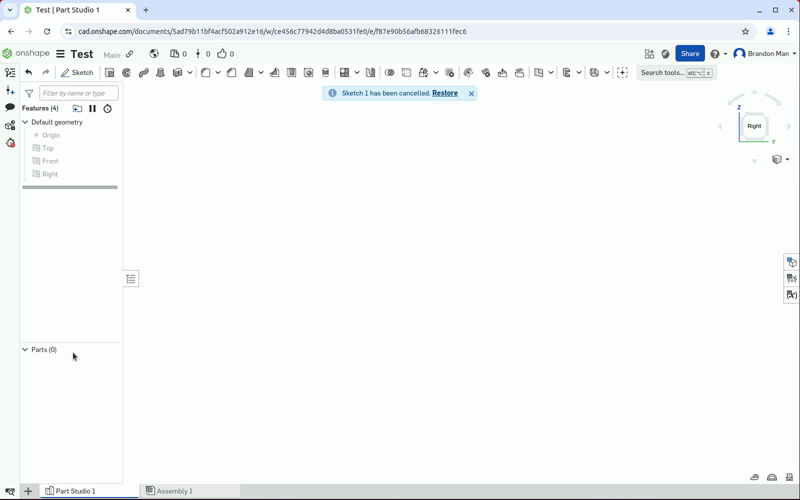
mouse_move(73, 352)
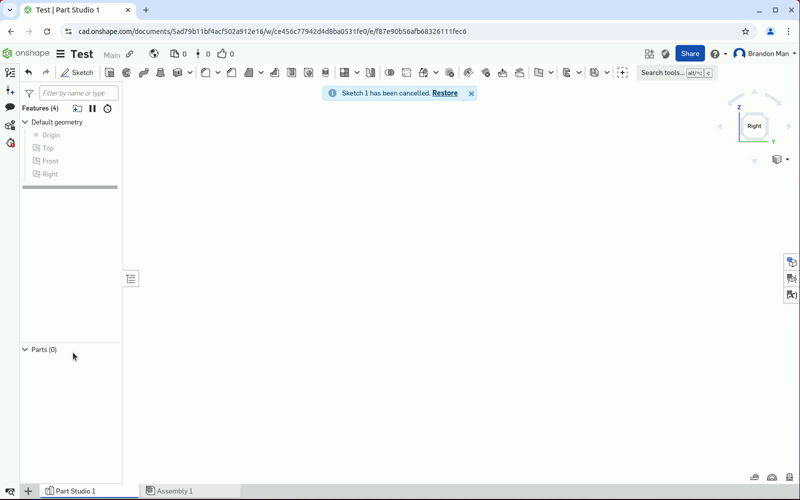
key(shift+y)
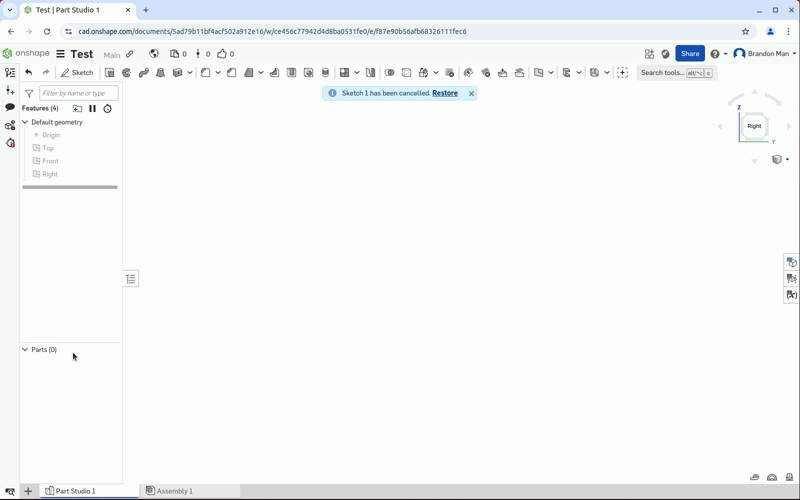
key(shift+s)
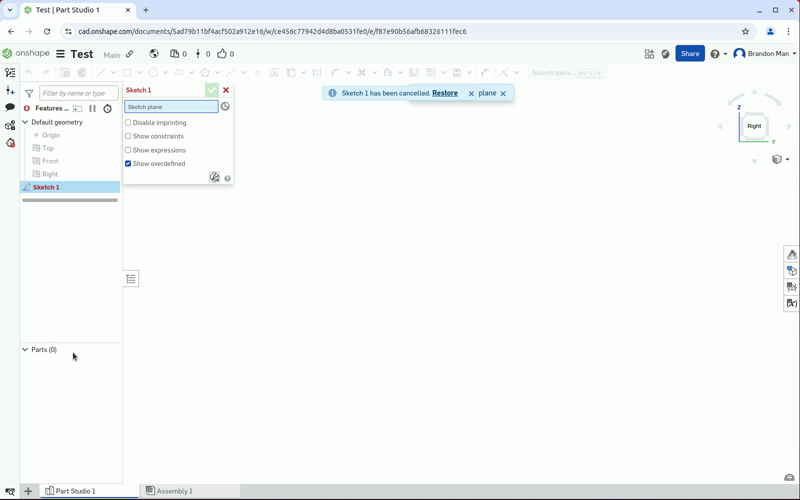
mouse_move(73, 176)
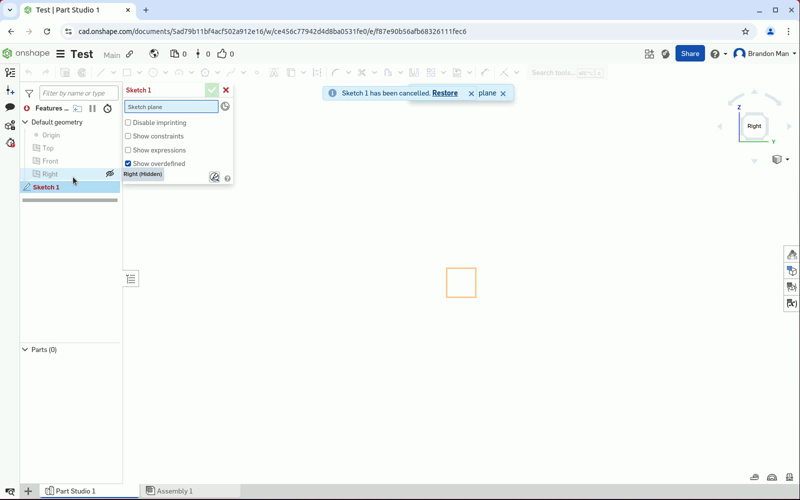
click(73, 176)
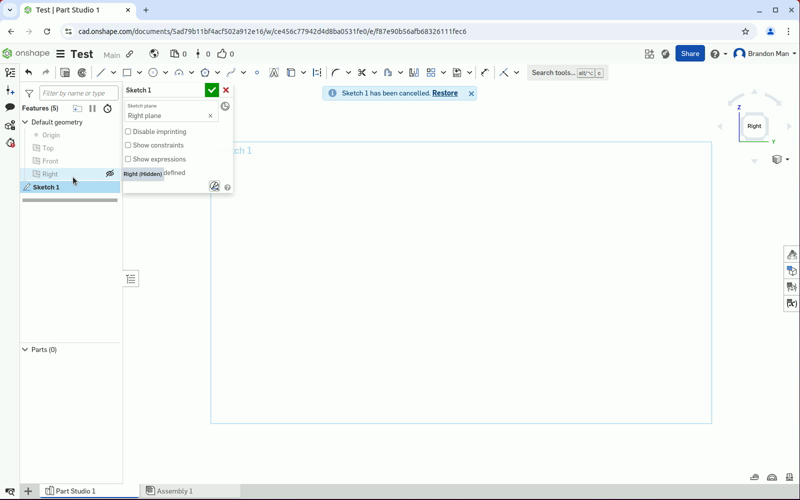
mouse_move(73, 352)
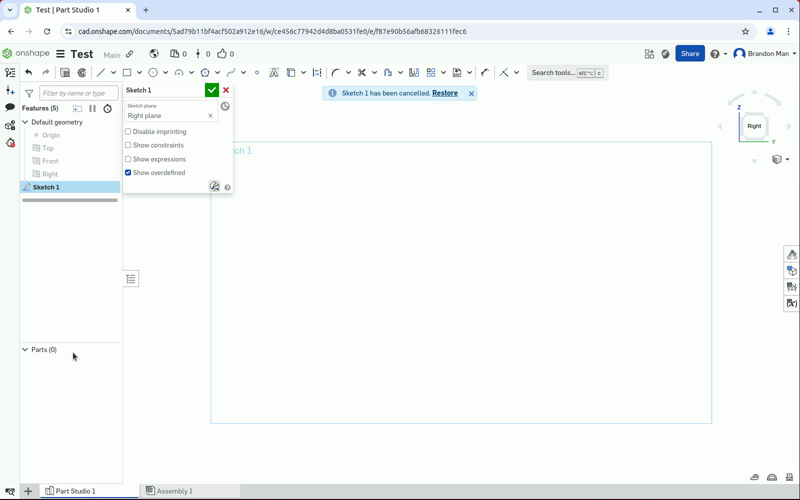
key(y)
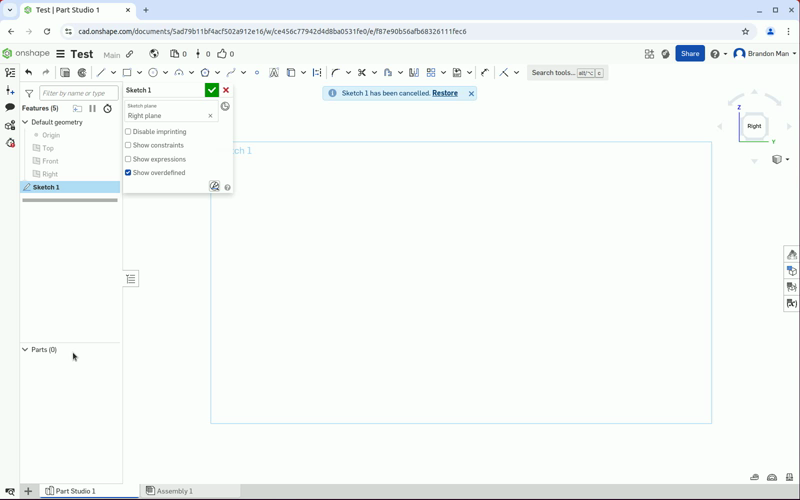
key(l)
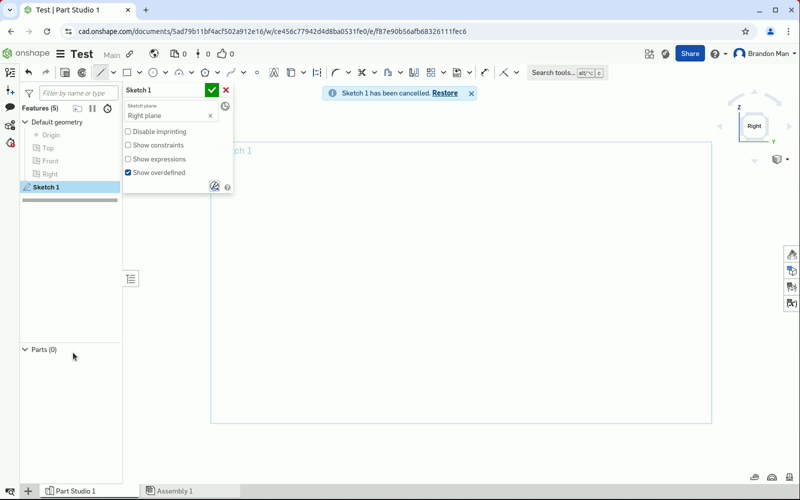
key_down(shift)
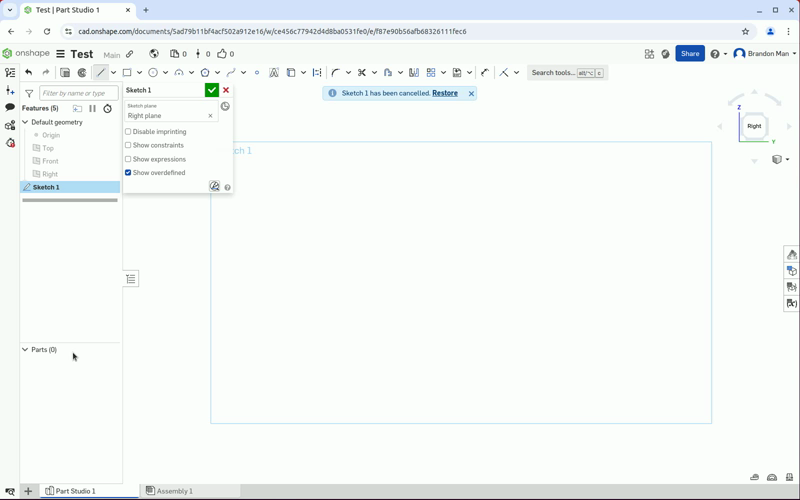
mouse_move(445, 255)
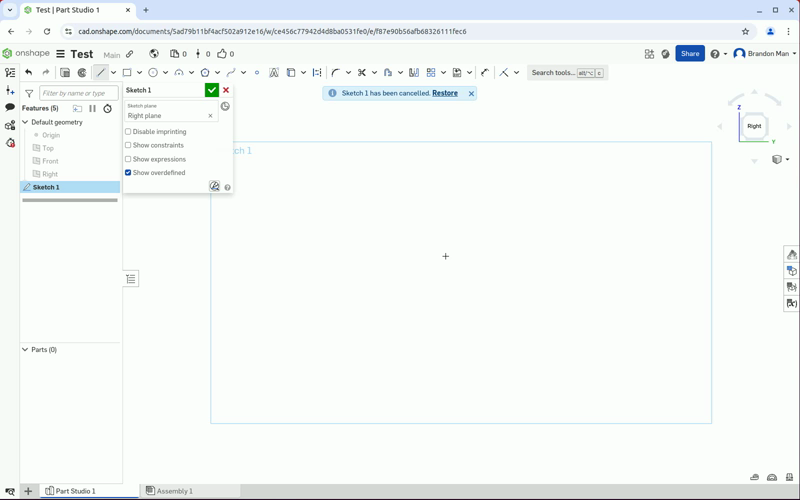
click(445, 255)
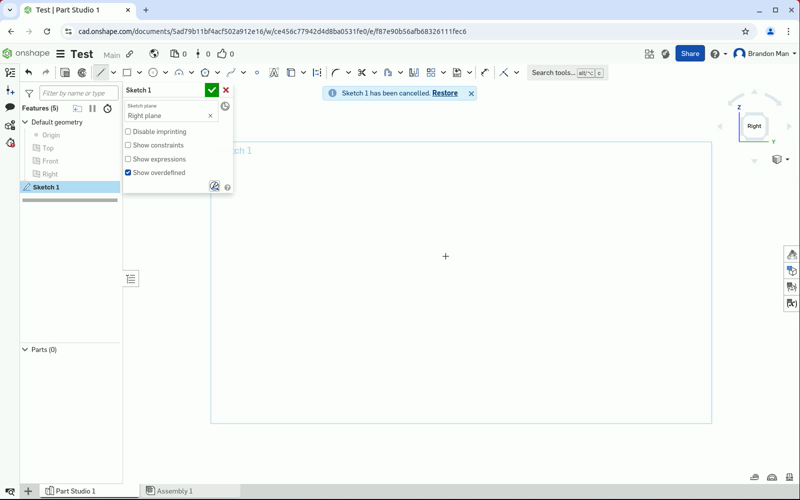
key_up(shift)
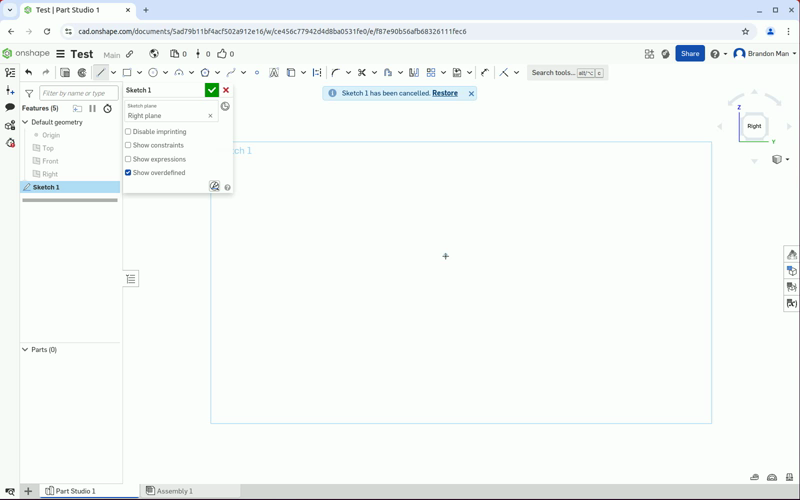
key_down(shift)
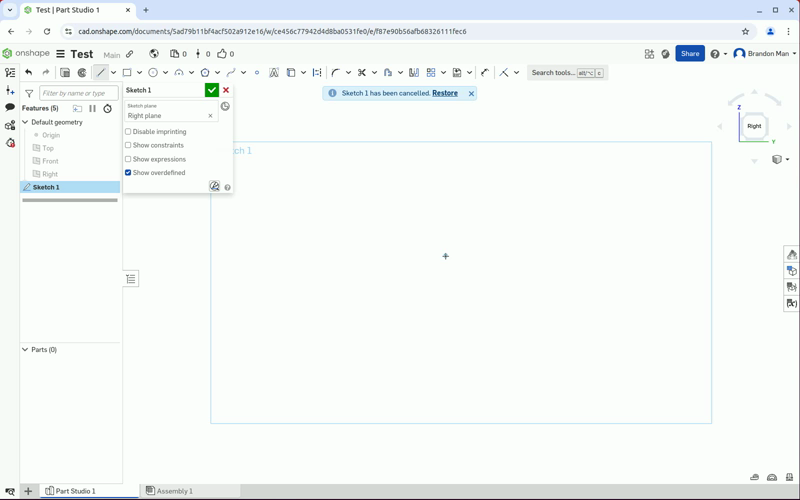
mouse_move(475, 255)
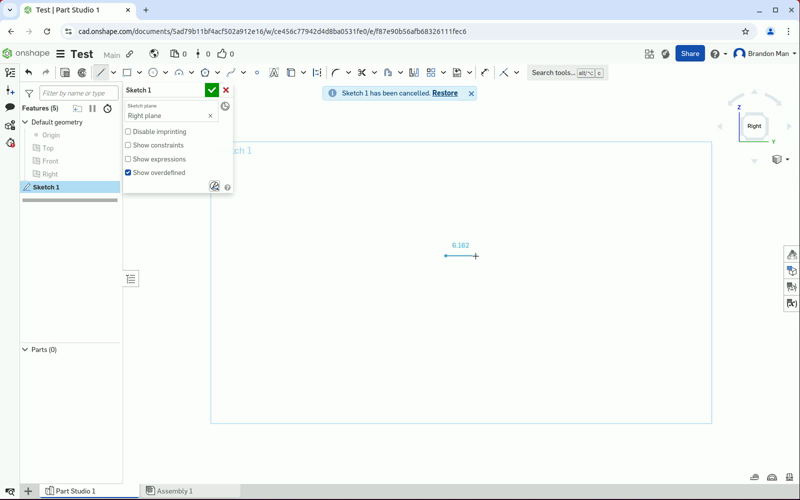
mouse_move(451, 255)
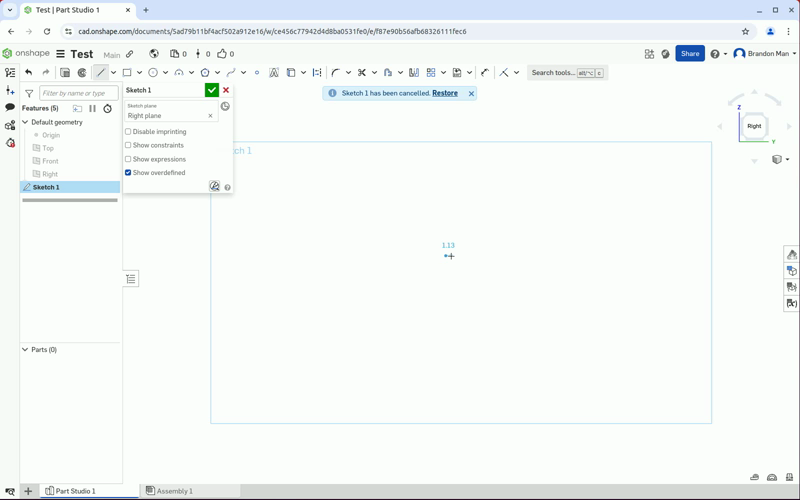
scroll(6)
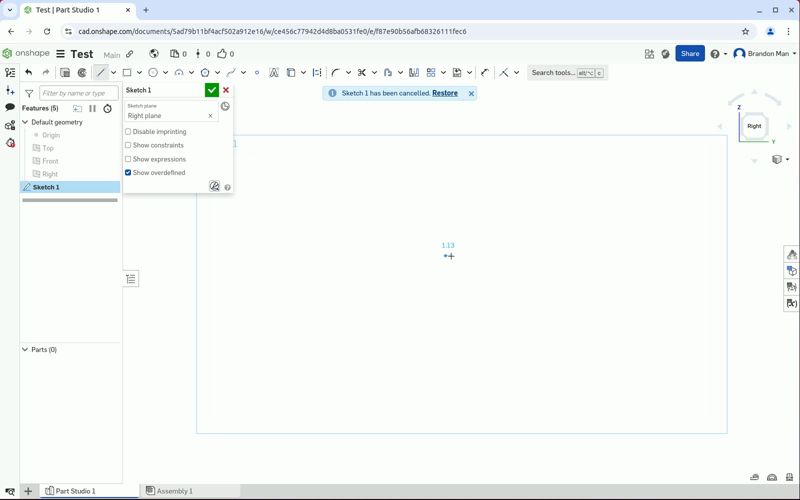
scroll(6)
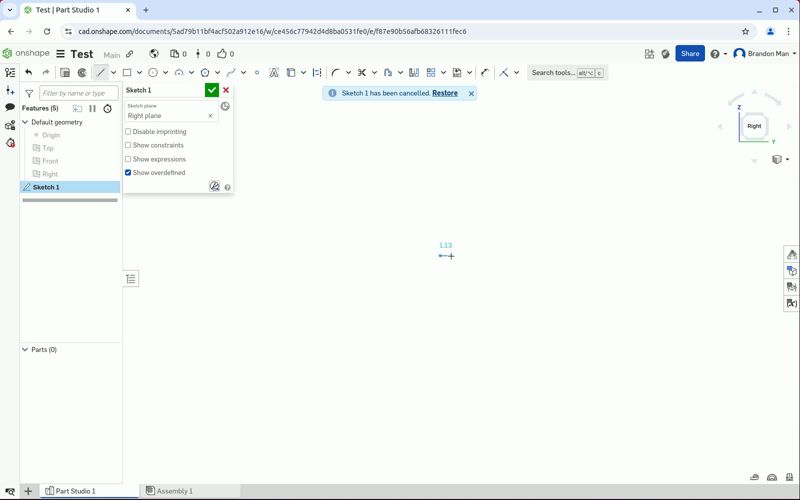
scroll(6)
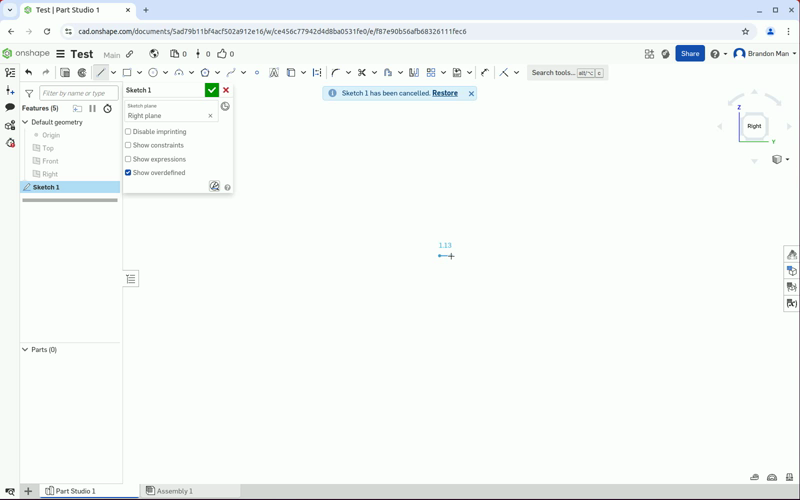
scroll(6)
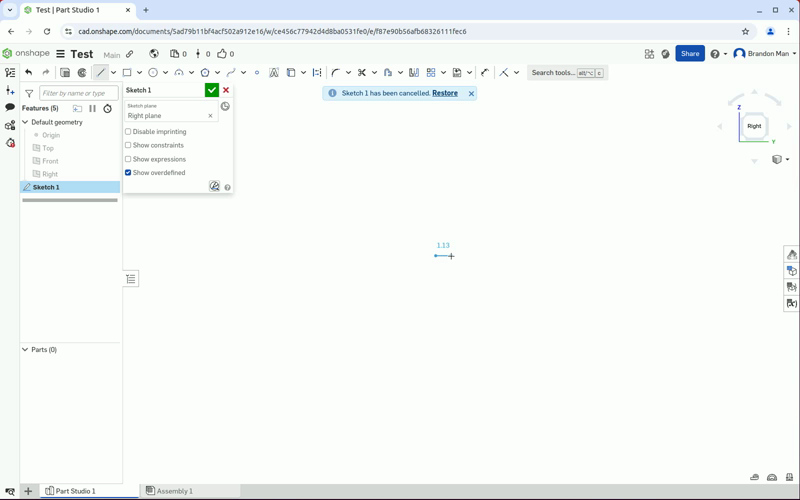
scroll(6)
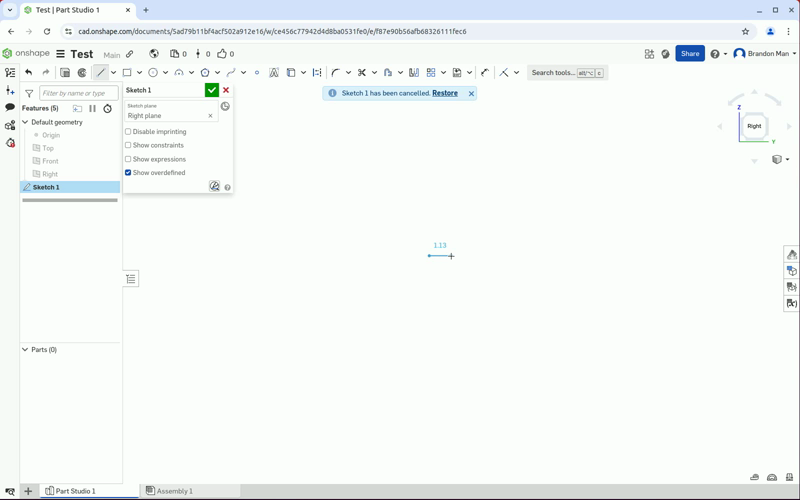
scroll(6)
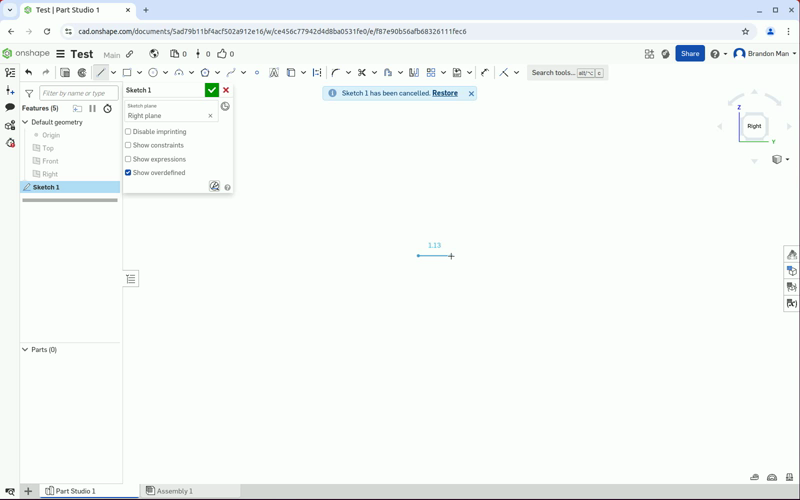
scroll(6)
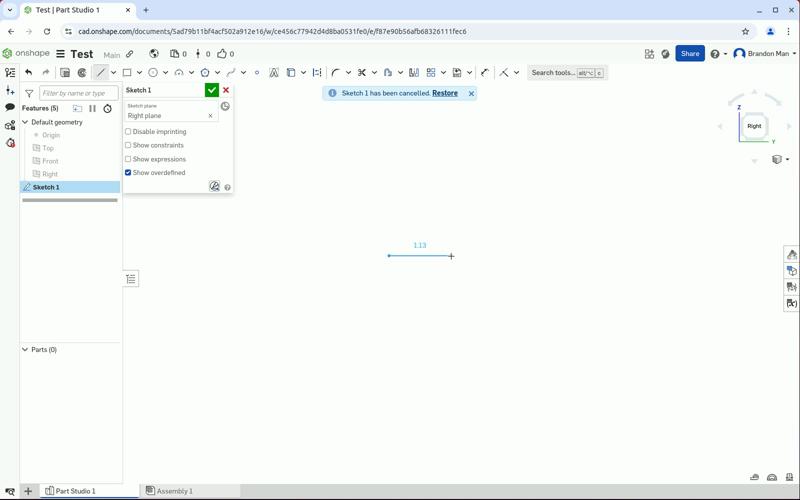
click(451, 255)
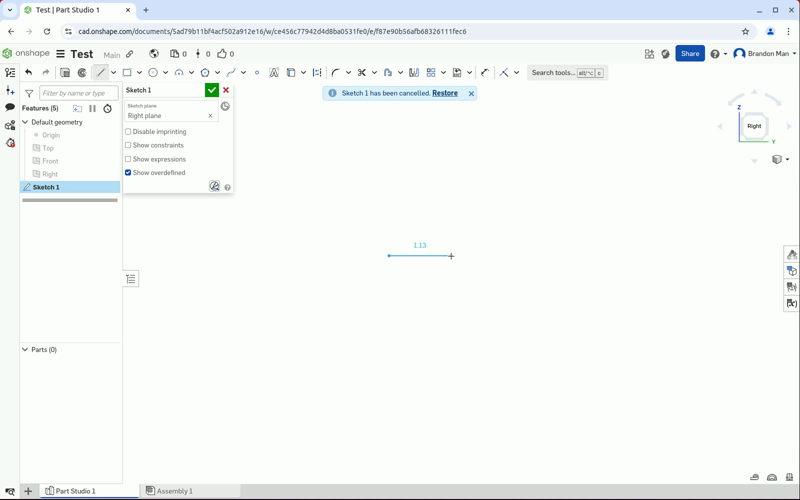
scroll(-6)
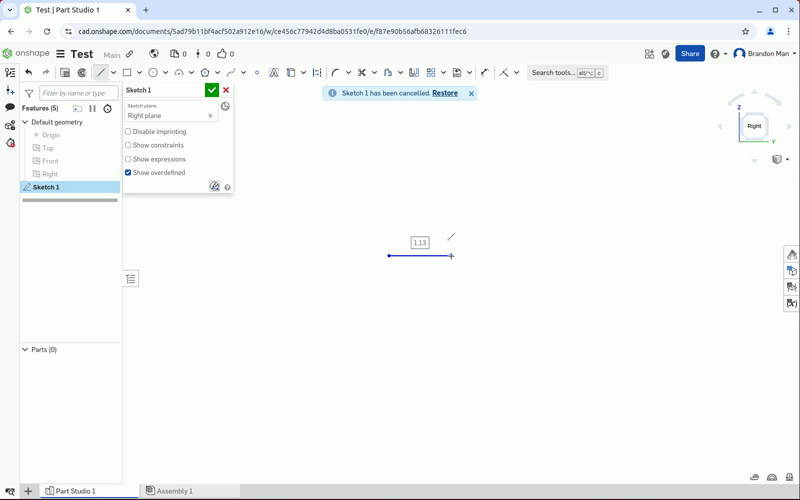
scroll(-6)
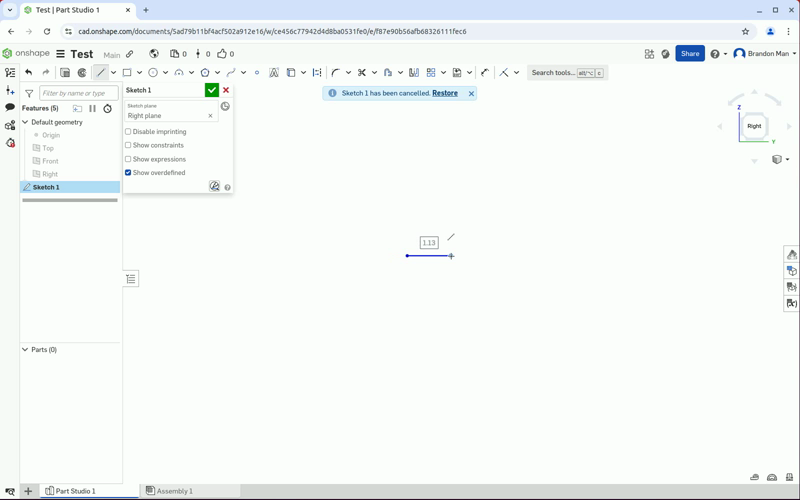
scroll(-6)
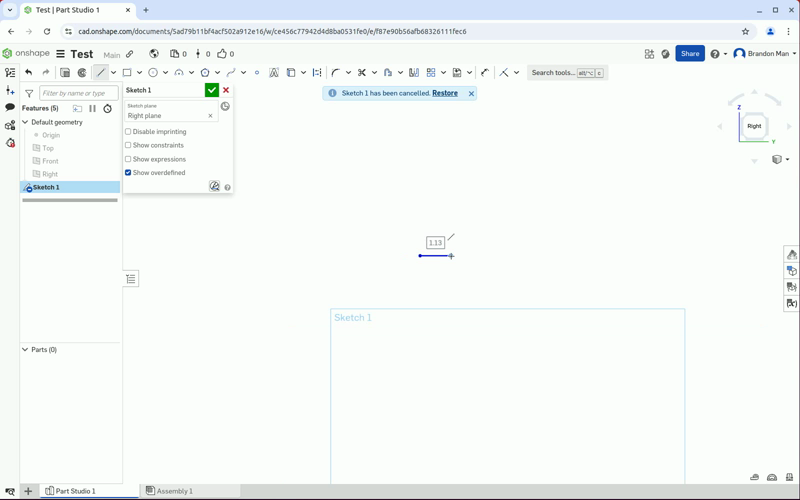
scroll(-6)
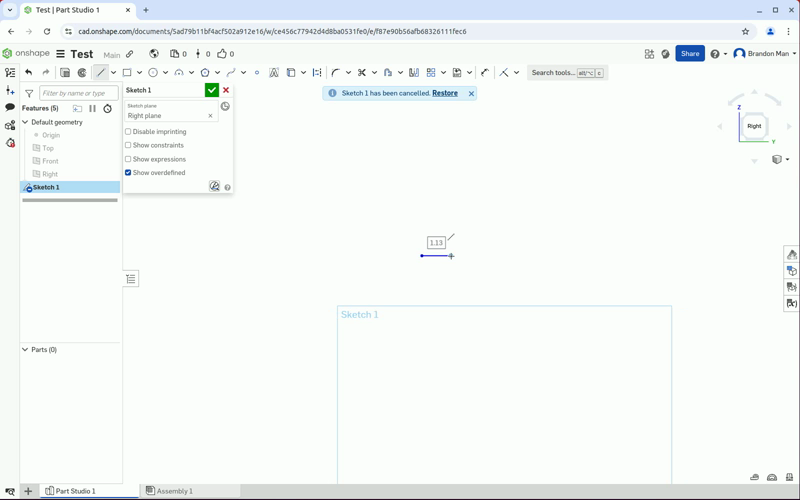
scroll(-6)
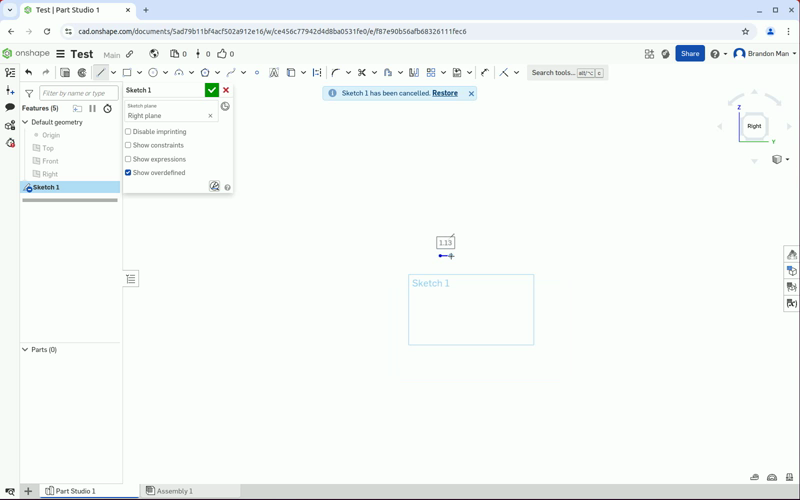
scroll(-6)
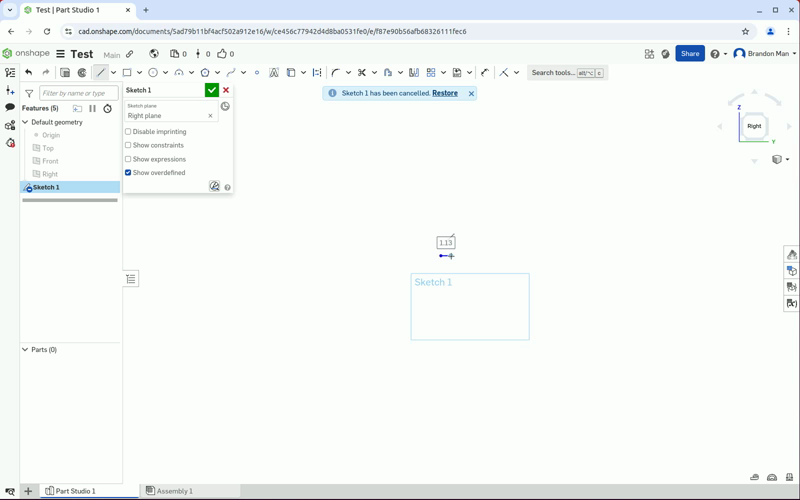
scroll(-6)
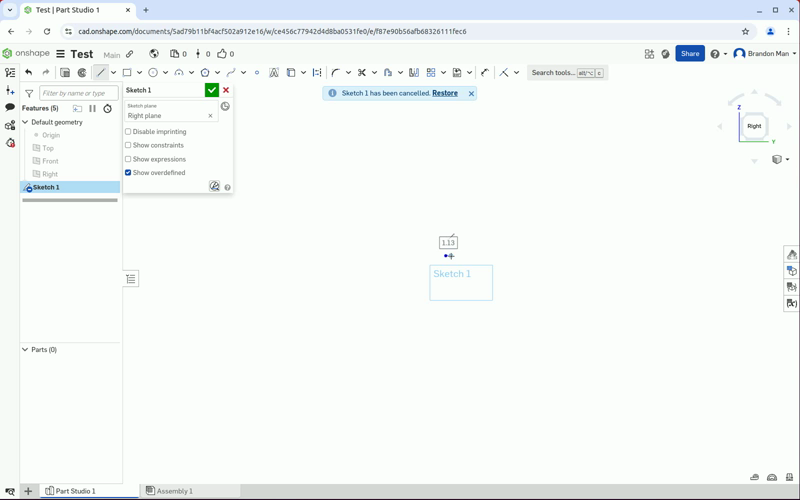
key_up(shift)
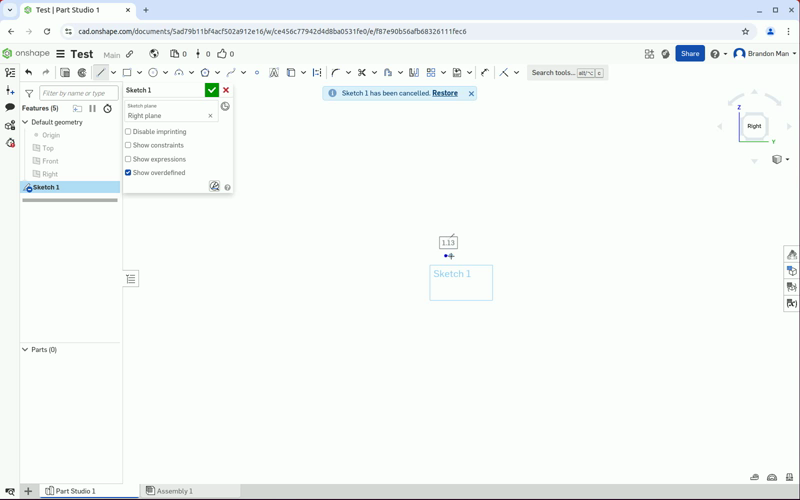
key_down(shift)
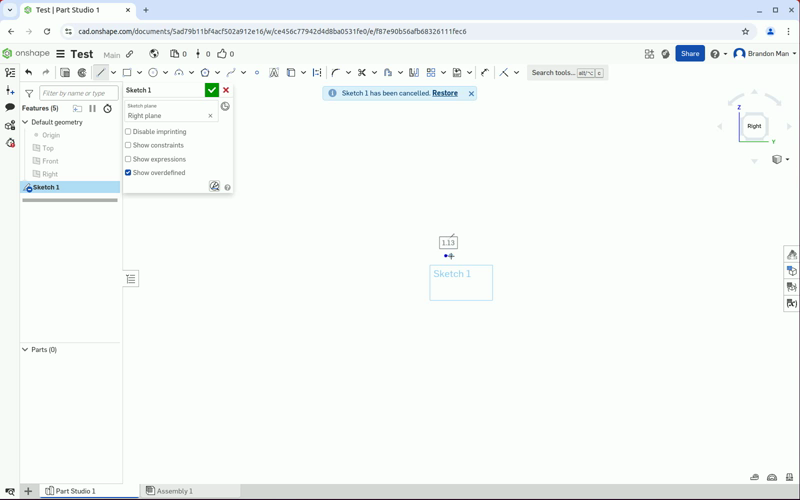
mouse_move(481, 255)
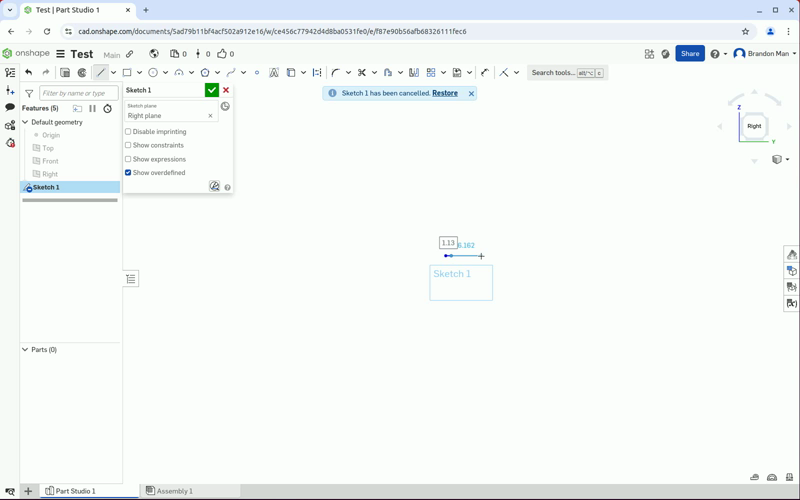
mouse_move(451, 251)
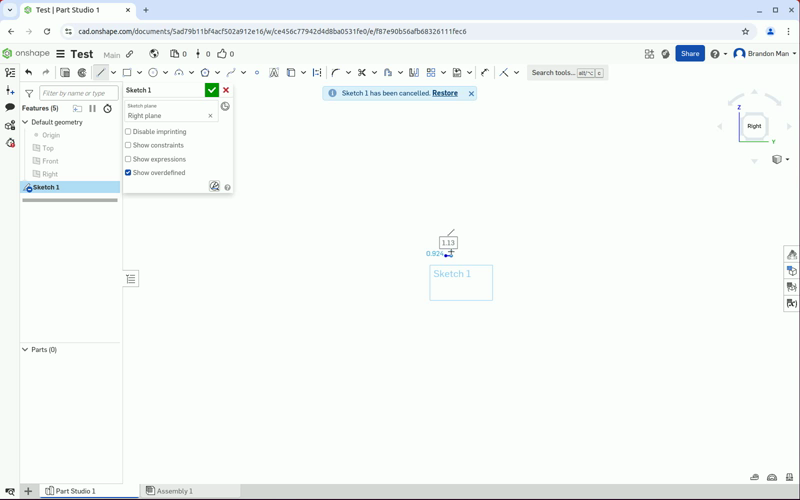
scroll(6)
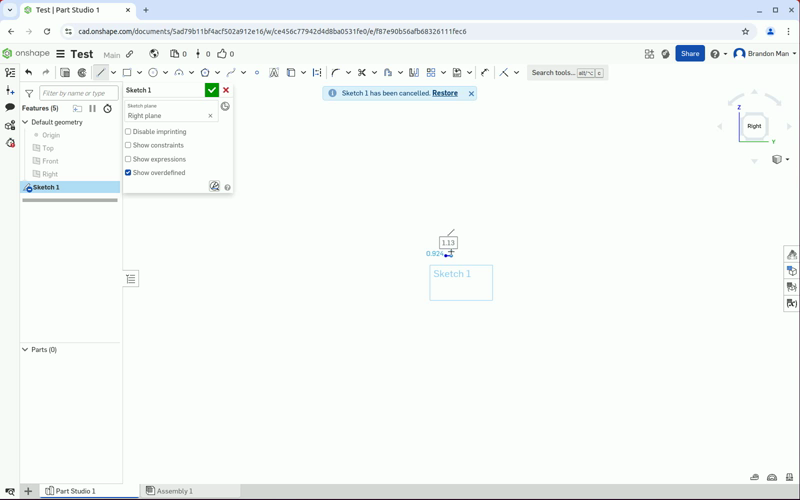
scroll(6)
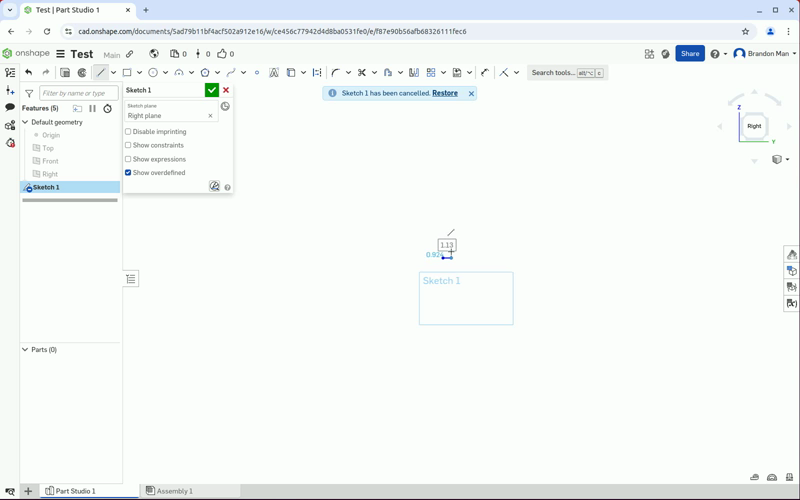
scroll(6)
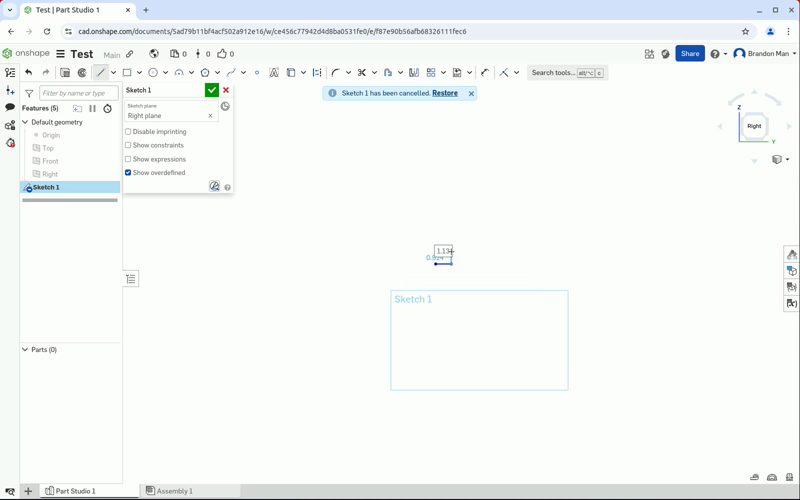
scroll(6)
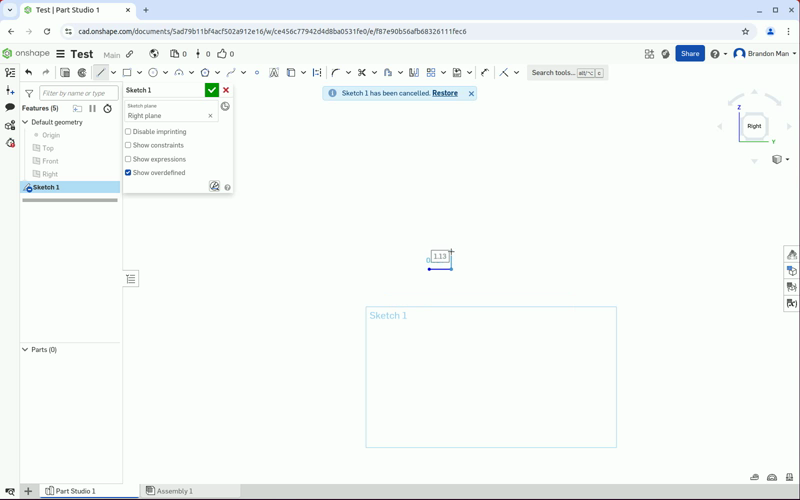
scroll(6)
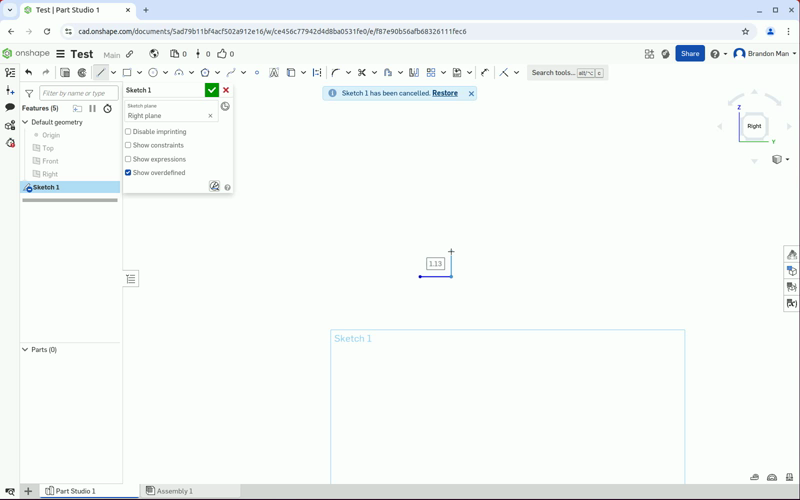
scroll(6)
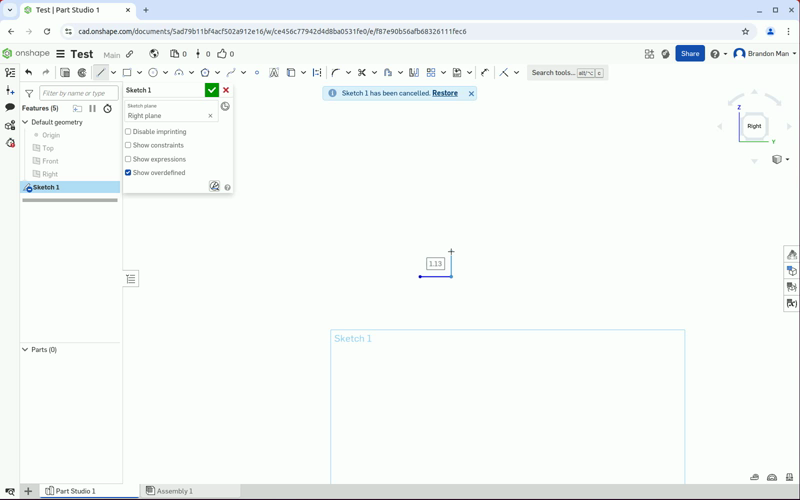
scroll(6)
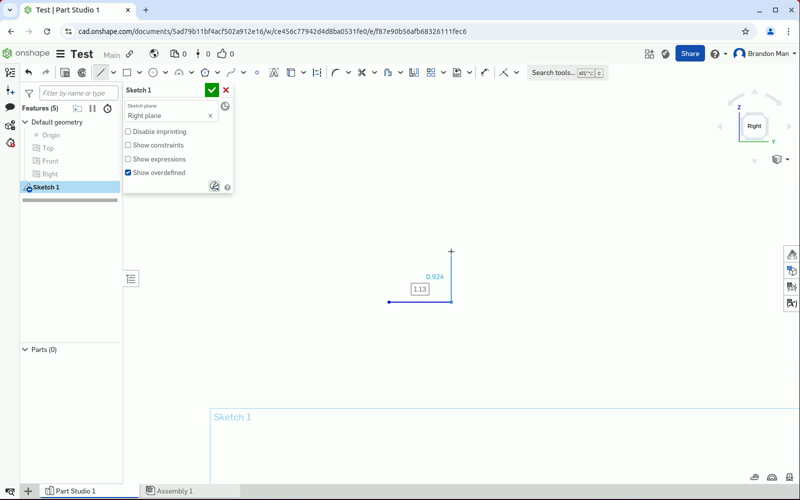
click(451, 251)
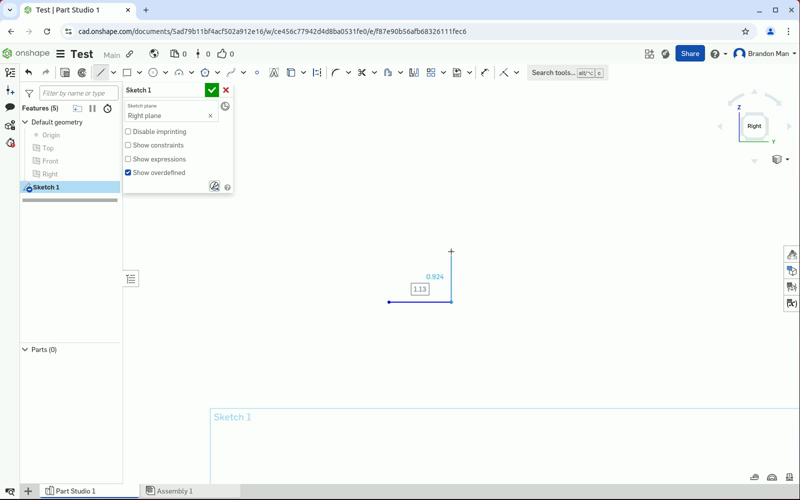
scroll(-6)
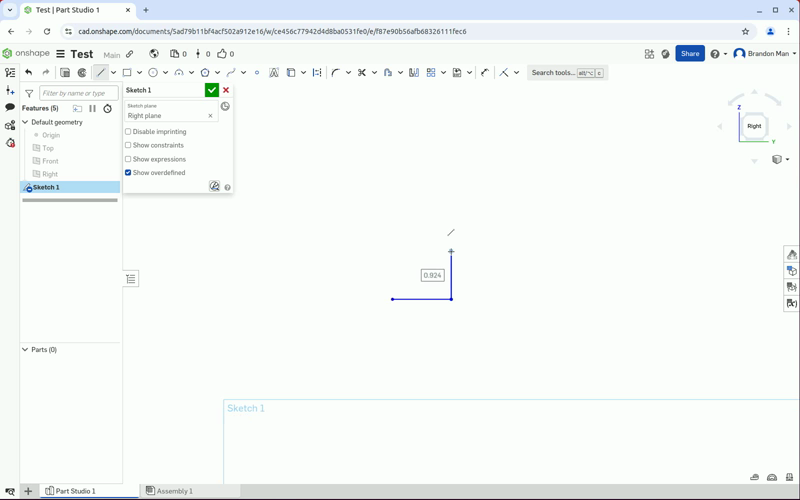
scroll(-6)
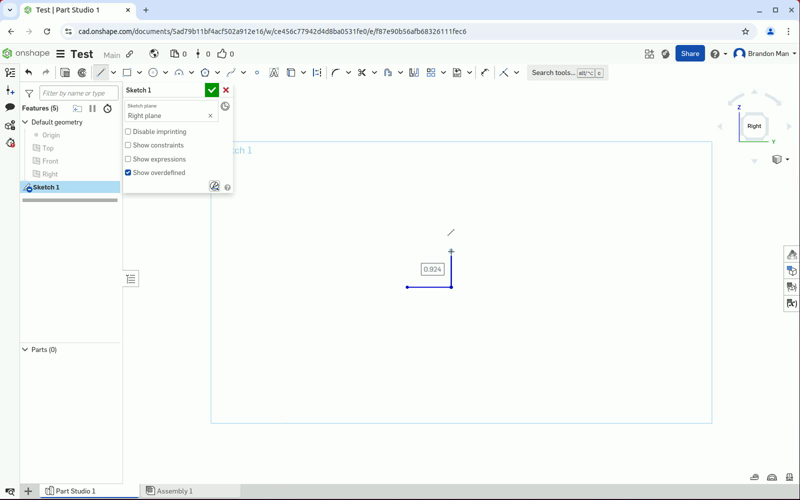
scroll(-6)
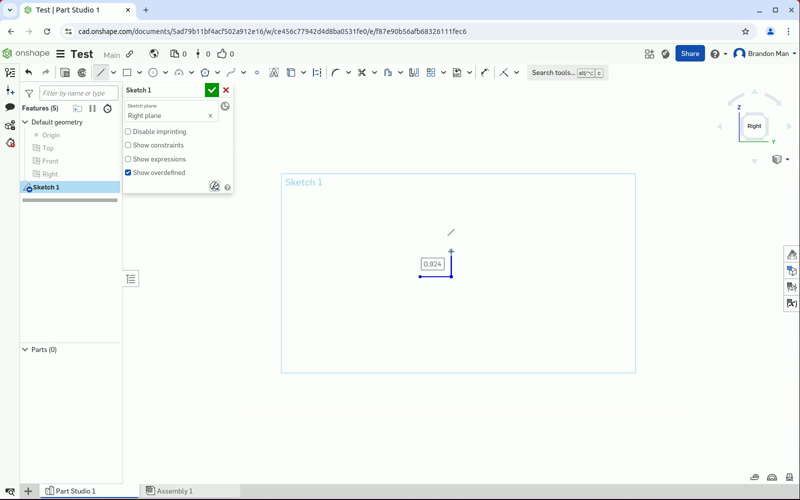
scroll(-6)
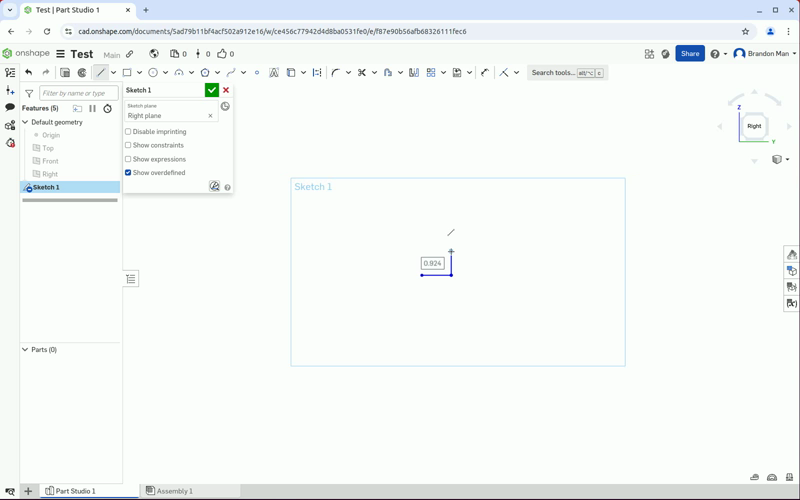
scroll(-6)
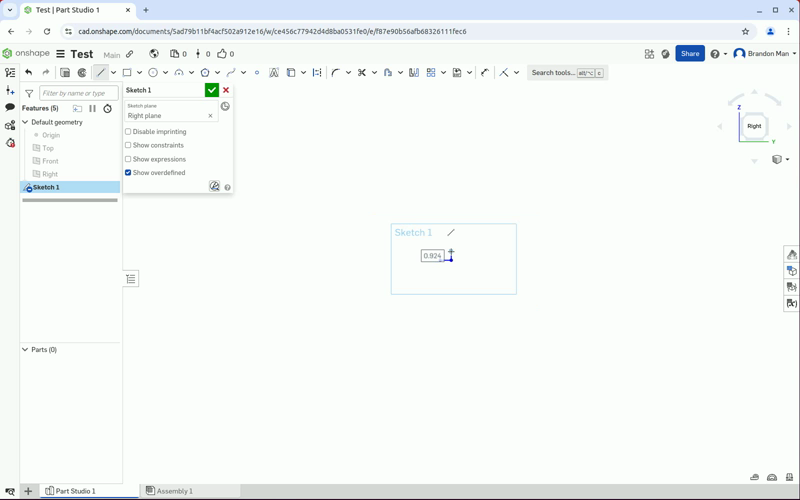
scroll(-6)
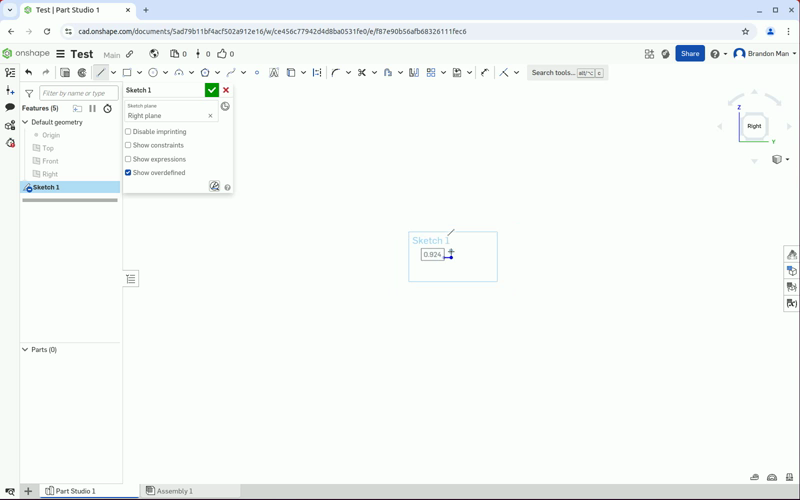
scroll(-6)
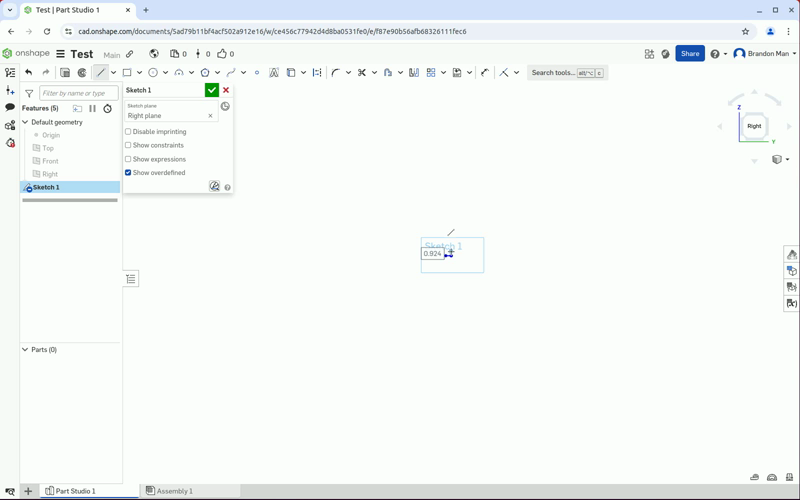
key_up(shift)
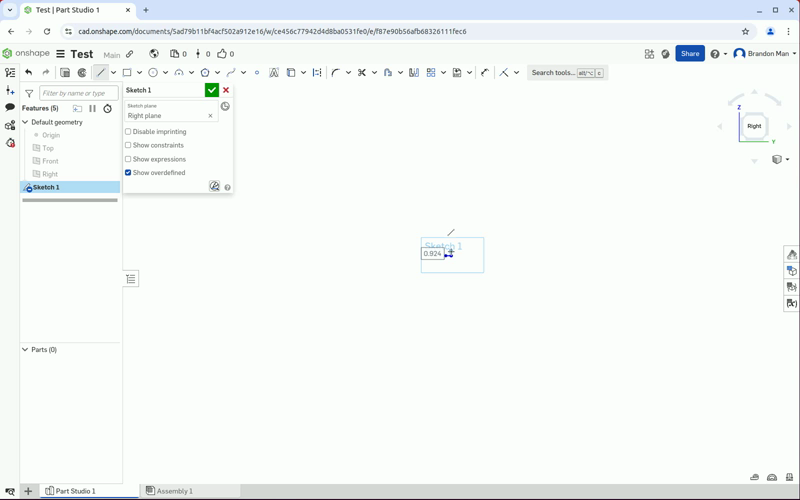
key_down(shift)
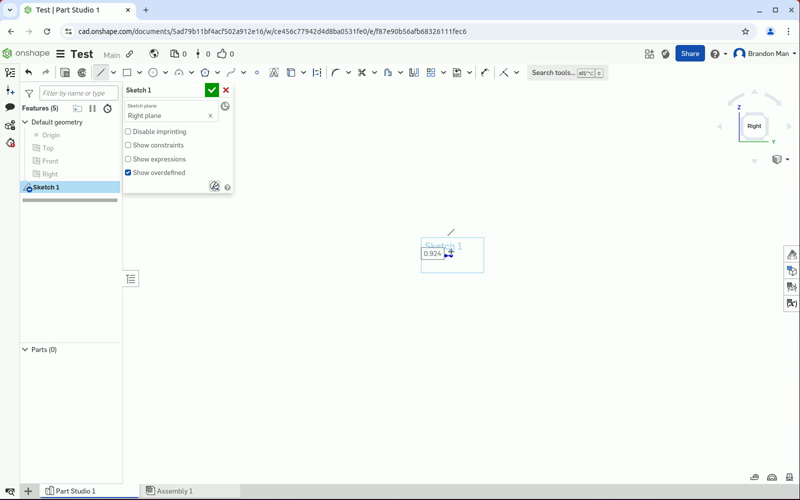
mouse_move(481, 251)
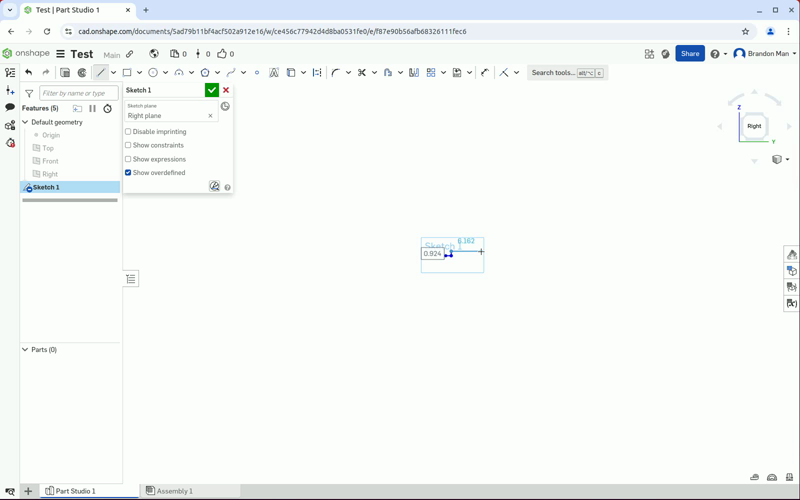
mouse_move(445, 251)
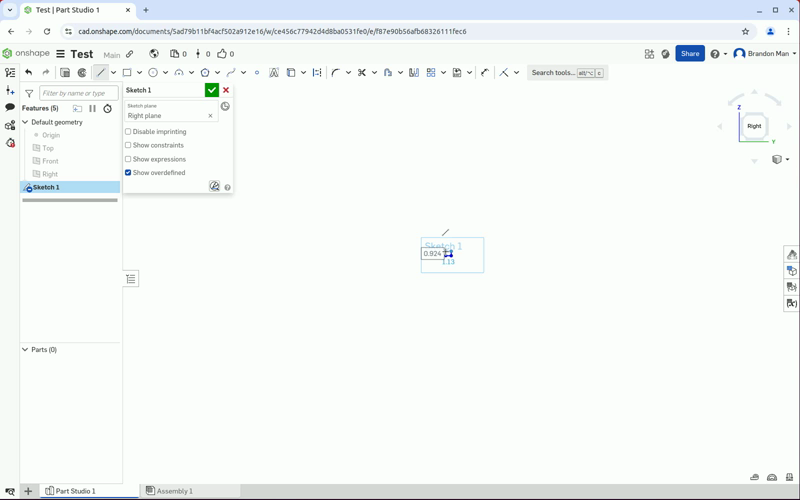
scroll(6)
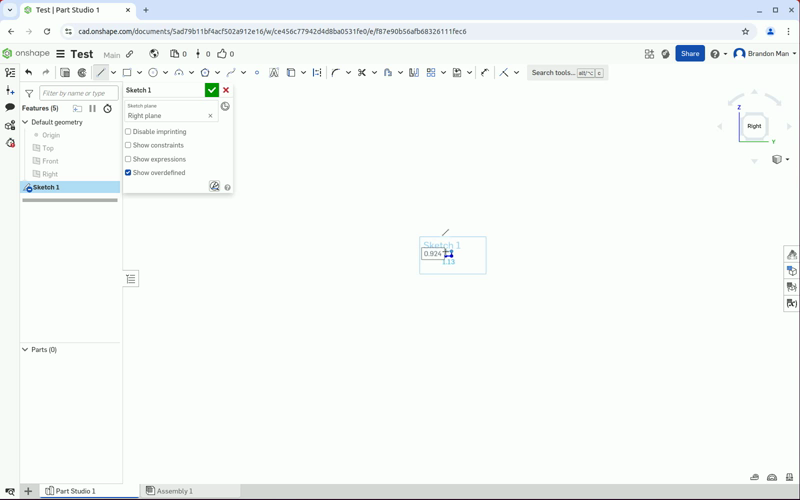
scroll(6)
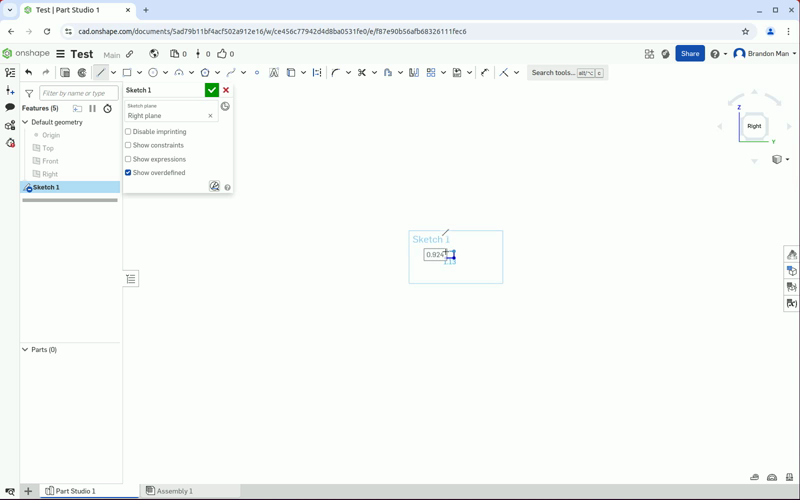
scroll(6)
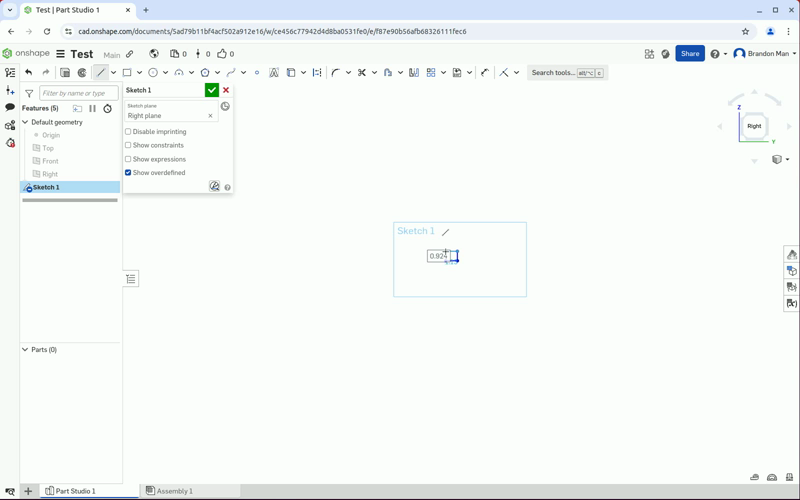
scroll(6)
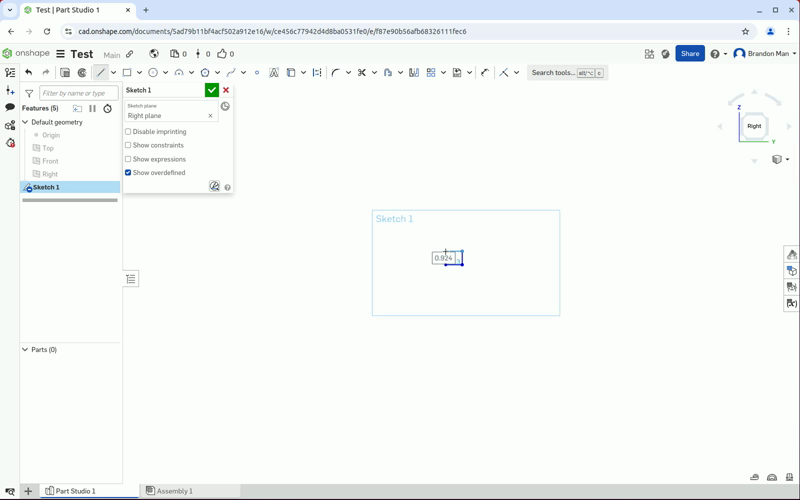
scroll(6)
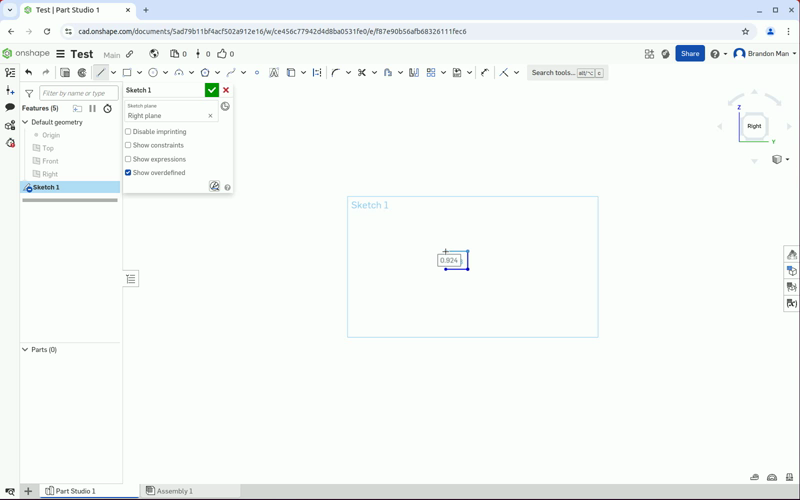
scroll(6)
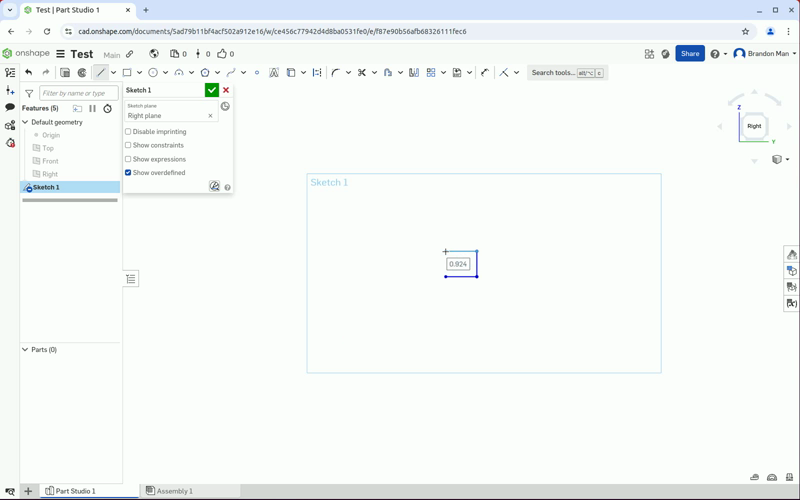
scroll(6)
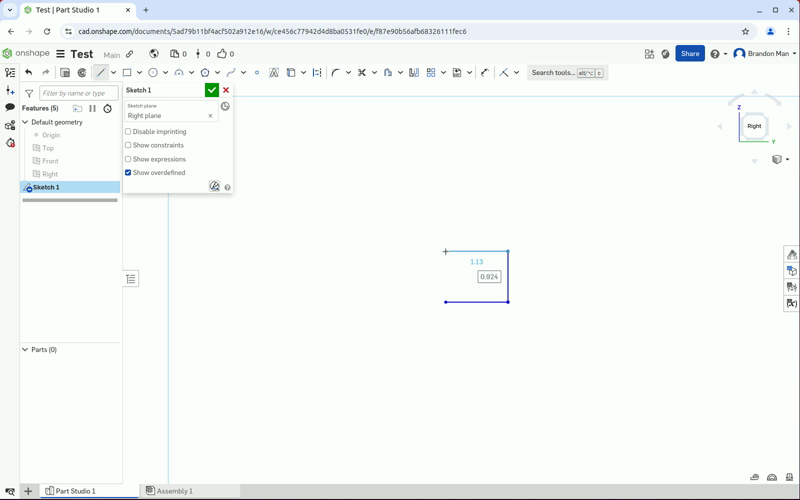
click(445, 251)
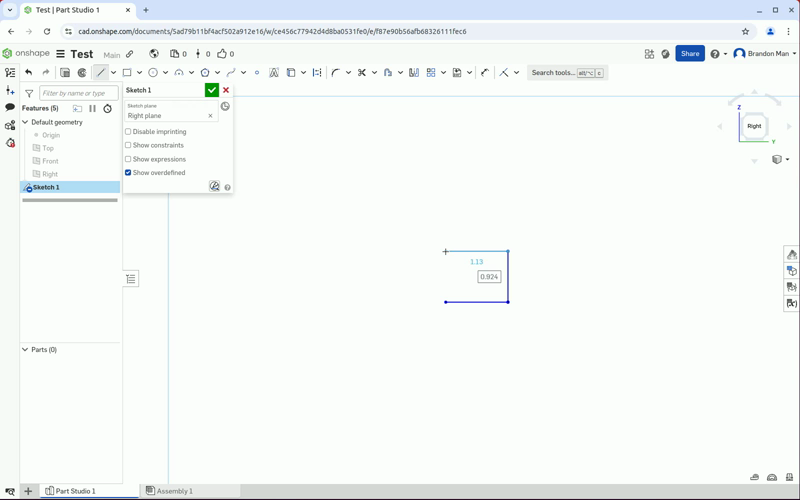
scroll(-6)
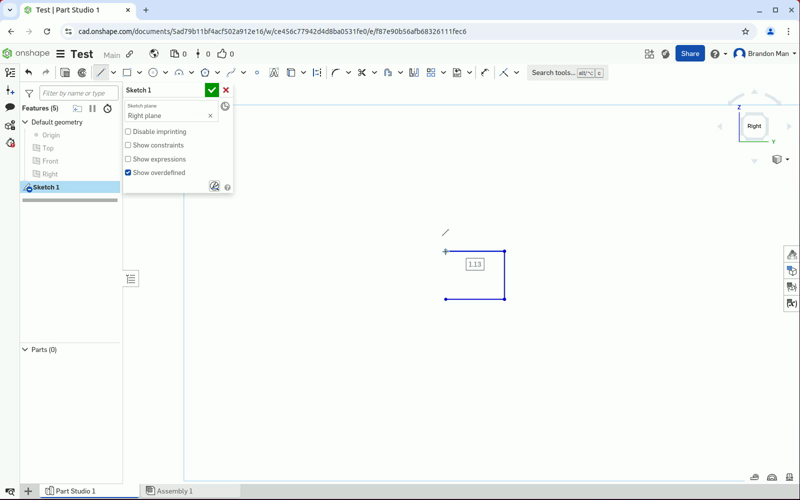
scroll(-6)
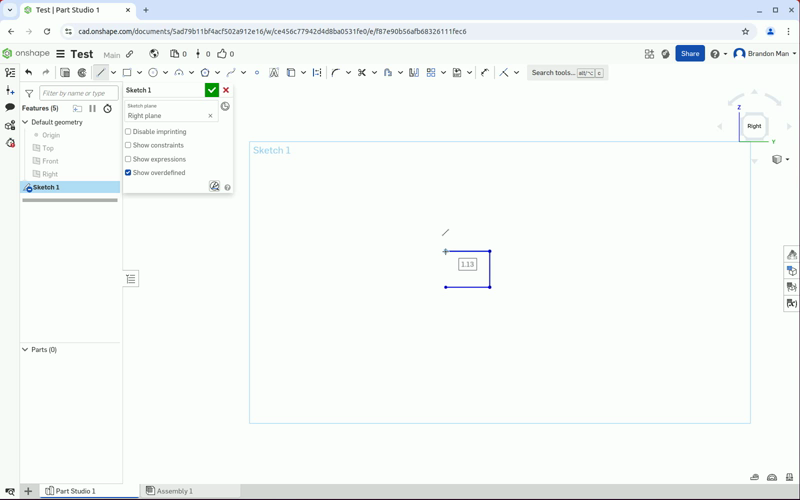
scroll(-6)
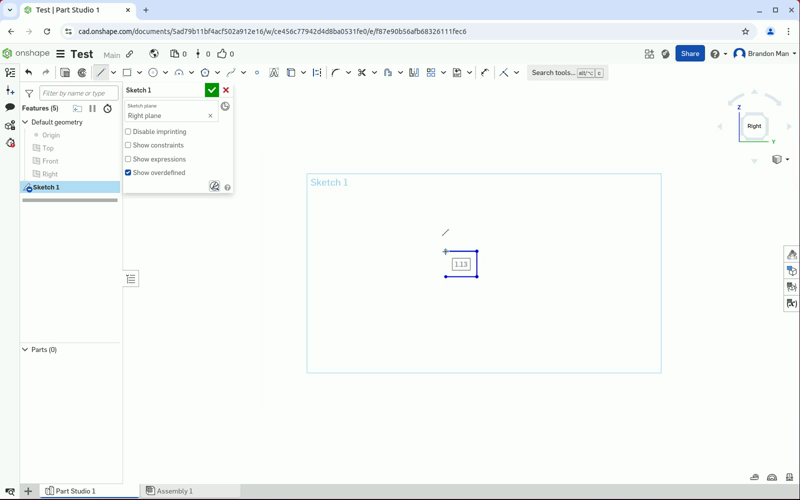
scroll(-6)
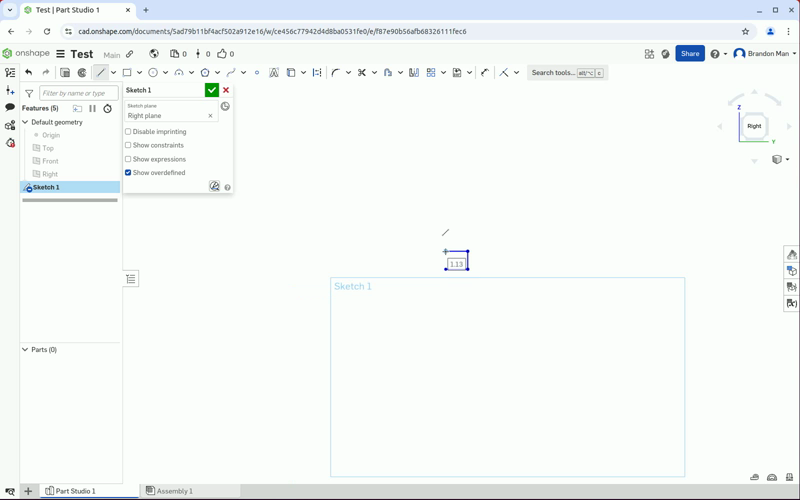
scroll(-6)
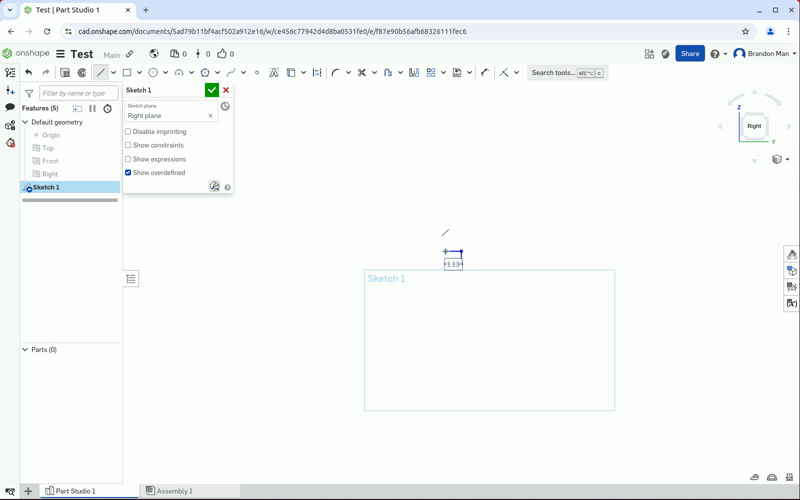
scroll(-6)
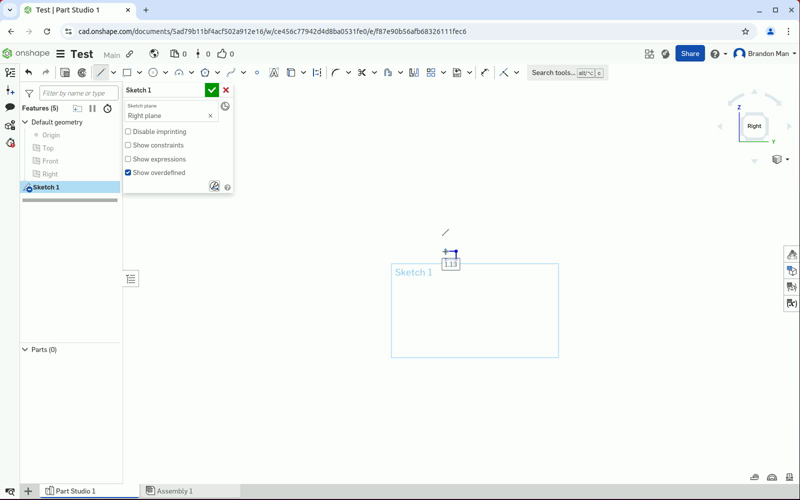
scroll(-6)
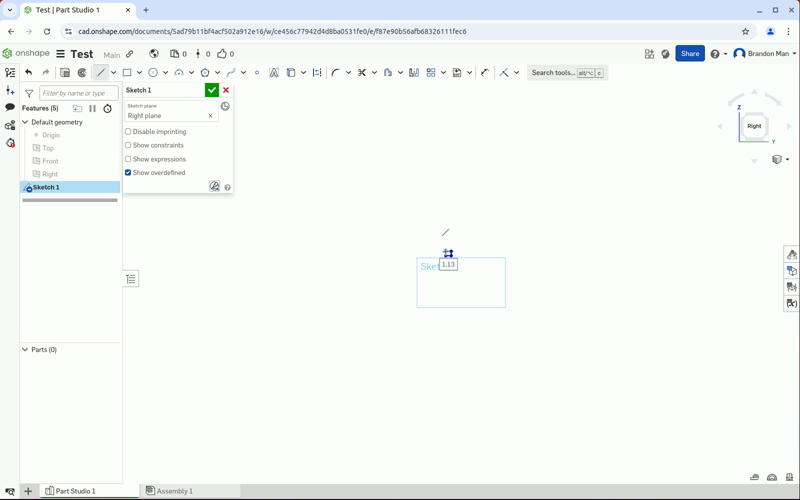
key_up(shift)
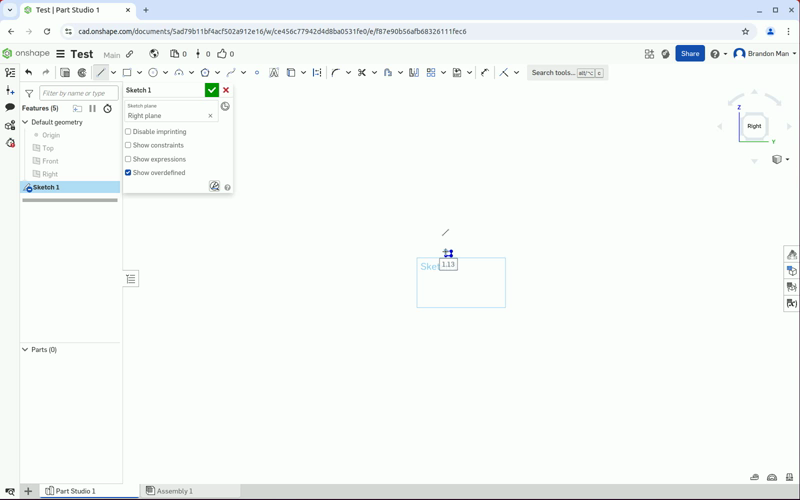
mouse_move(475, 251)
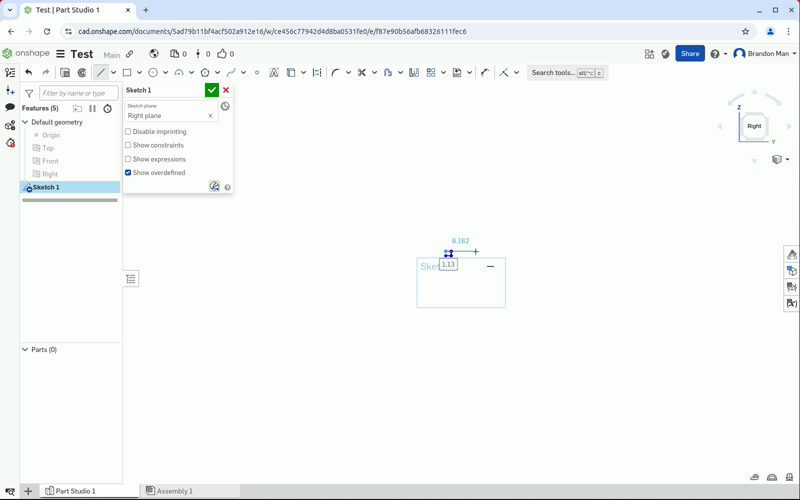
key_down(shift)
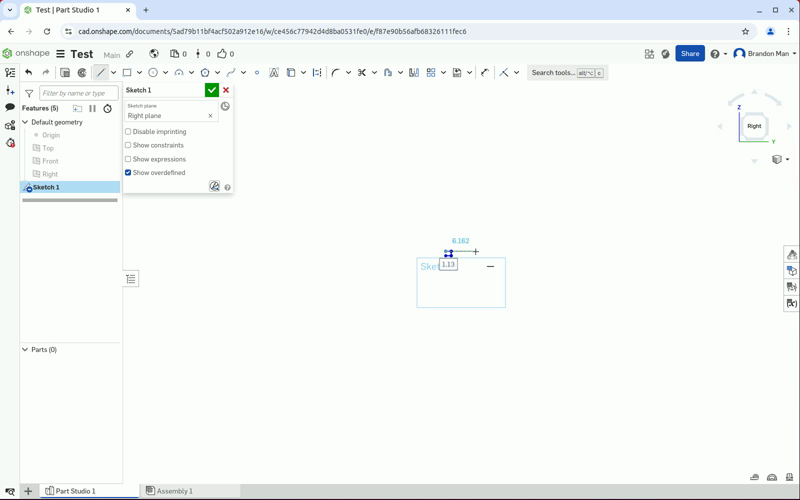
mouse_move(445, 255)
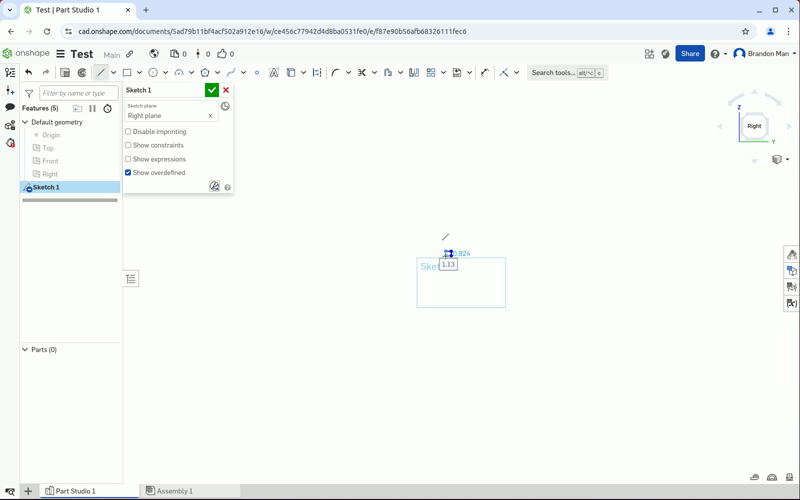
scroll(6)
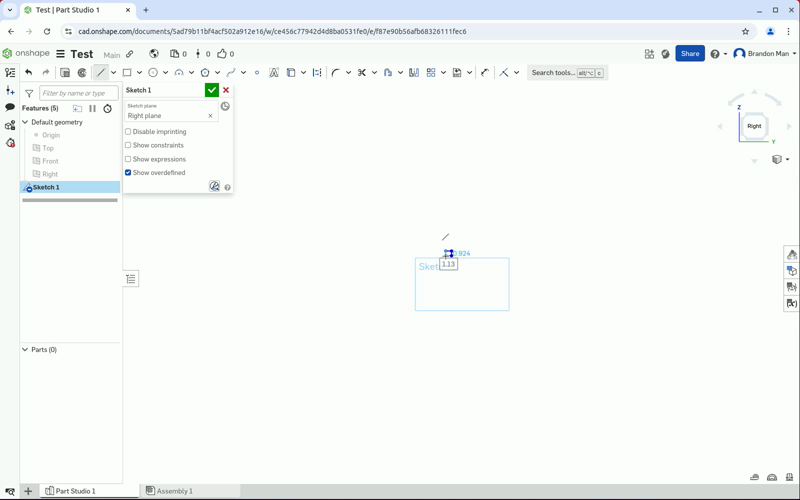
scroll(6)
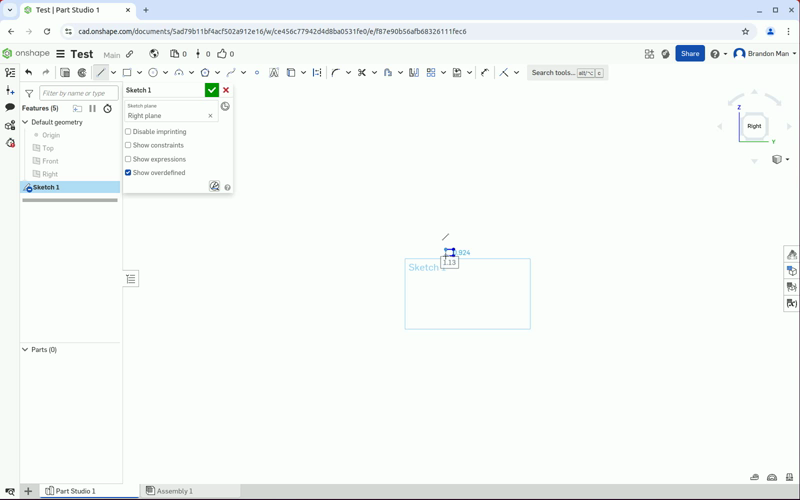
scroll(6)
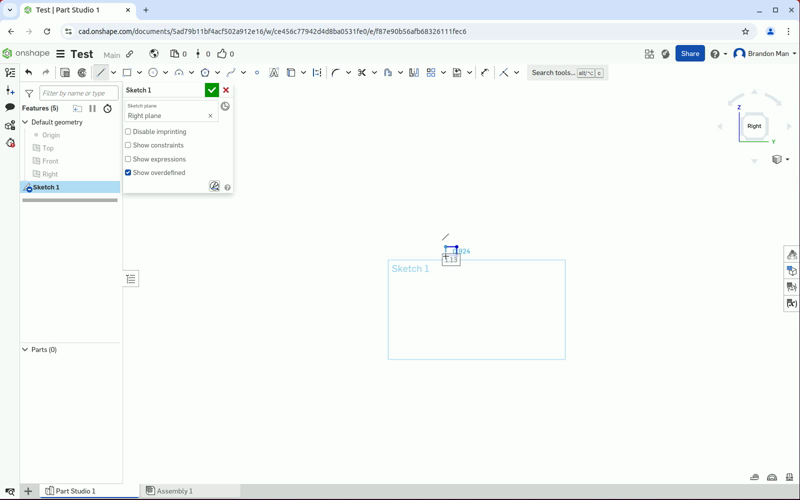
scroll(6)
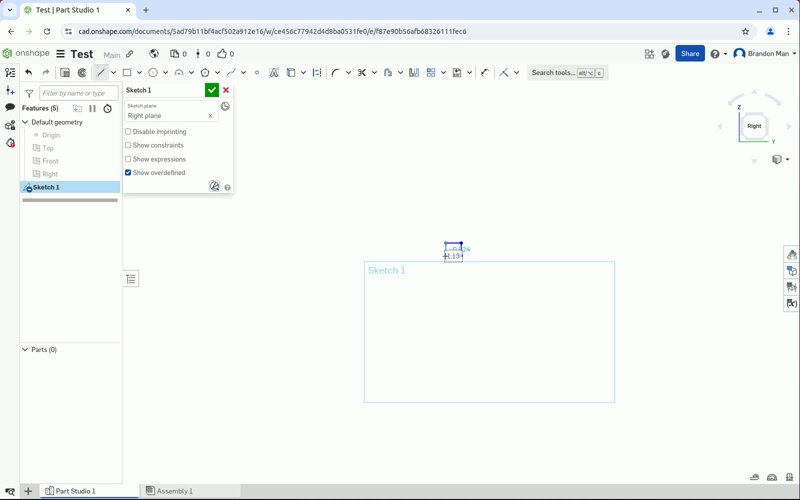
scroll(6)
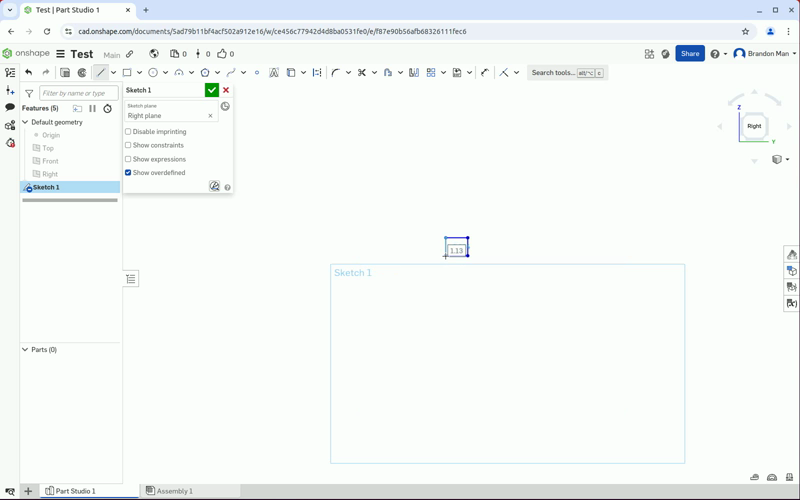
scroll(6)
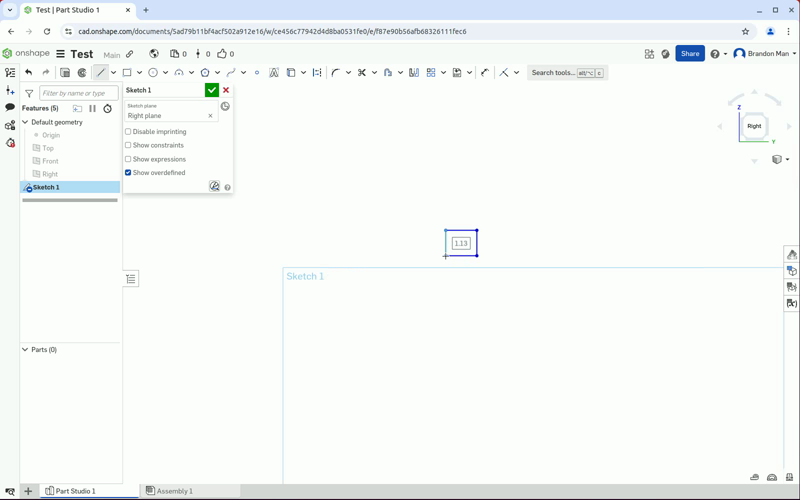
scroll(6)
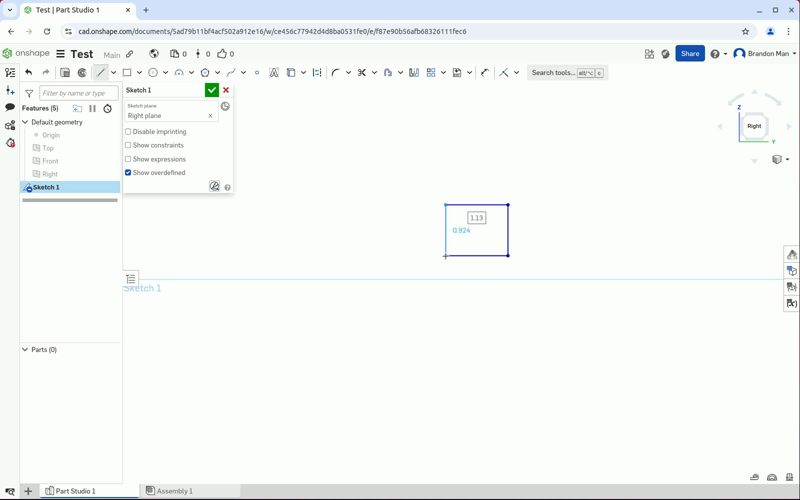
key_up(shift)
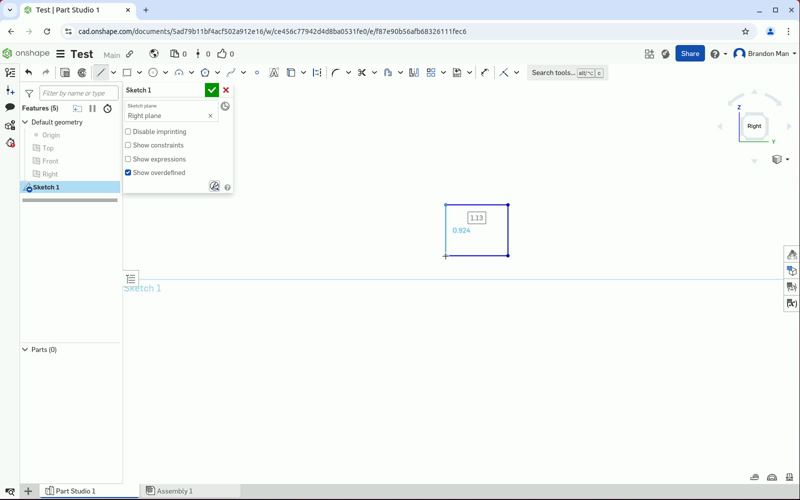
click(445, 255)
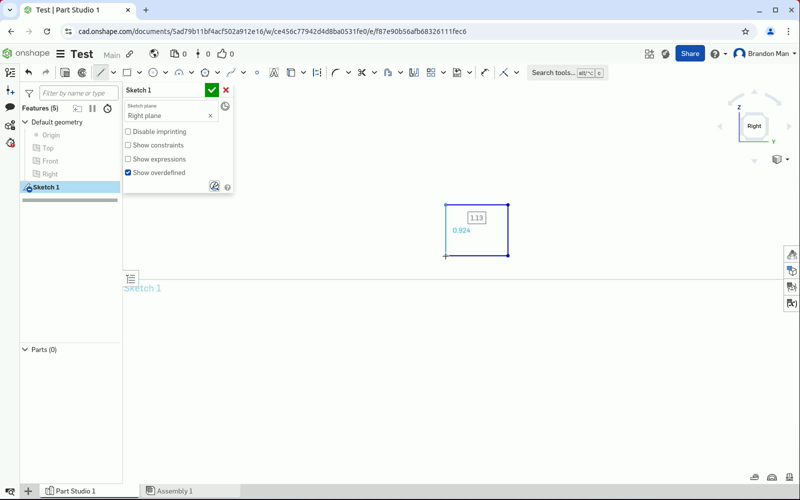
scroll(-6)
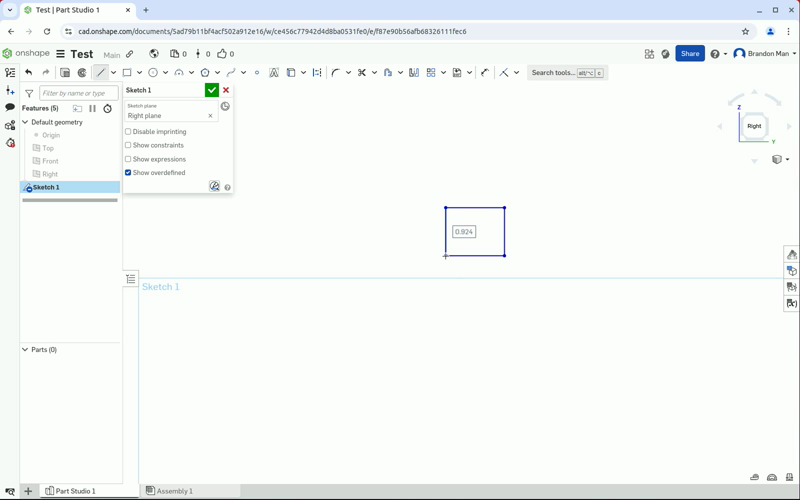
scroll(-6)
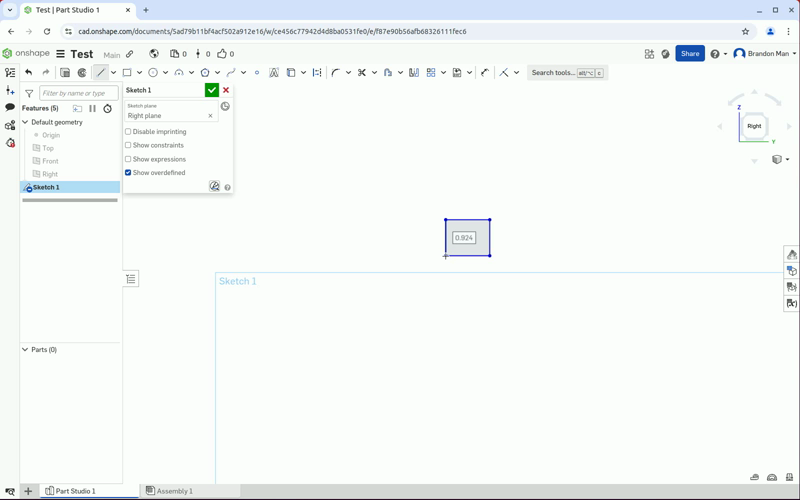
scroll(-6)
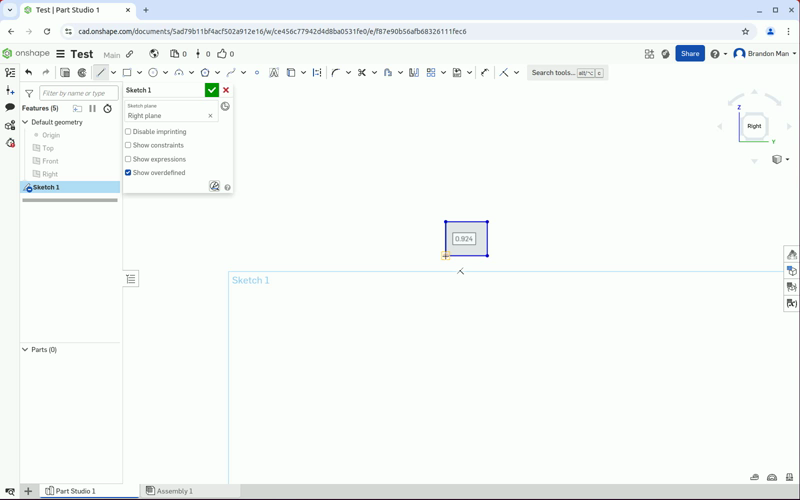
scroll(-6)
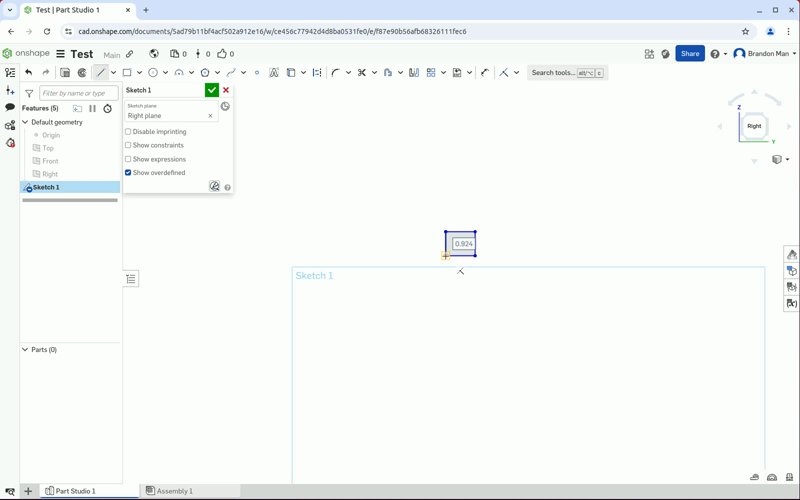
scroll(-6)
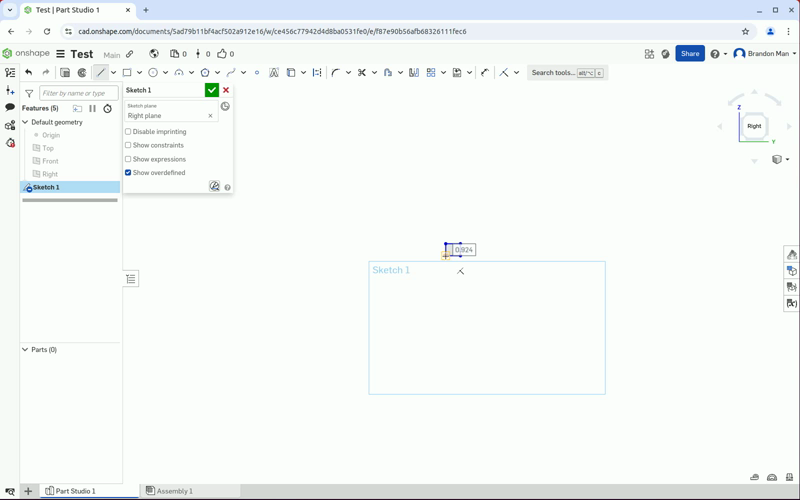
scroll(-6)
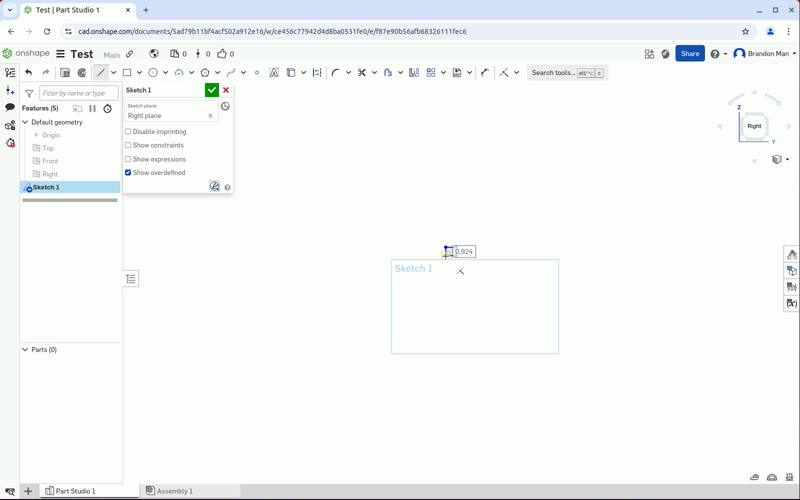
scroll(-6)
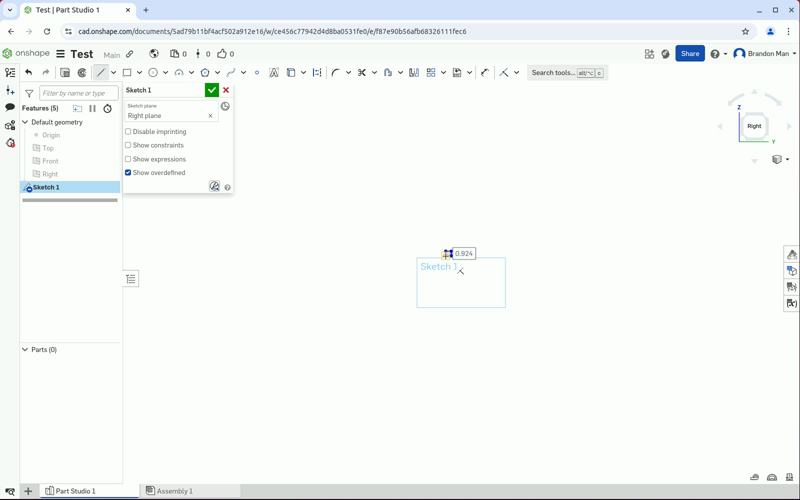
key(esc)
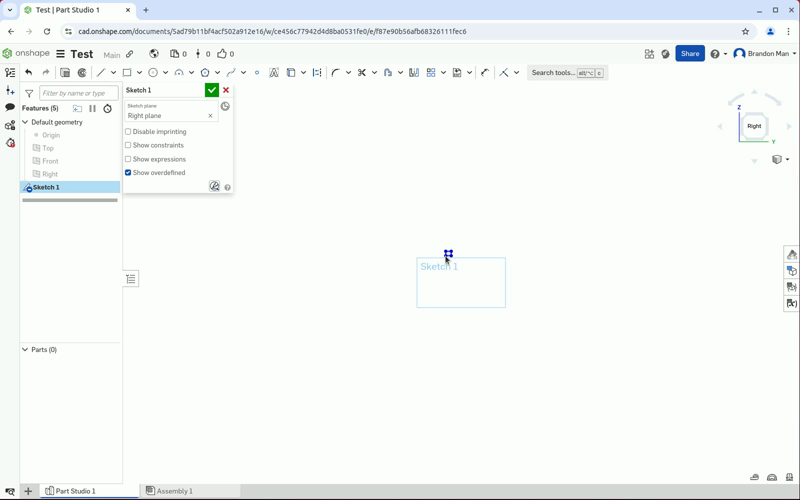
mouse_move(450, 255)
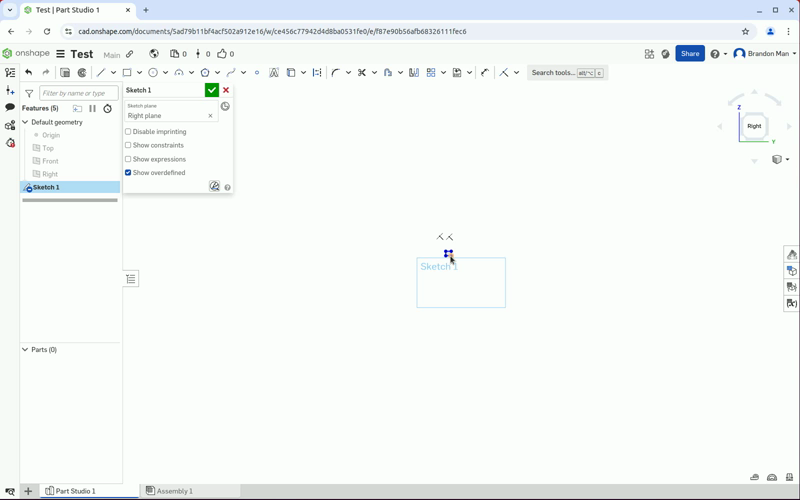
scroll(6)
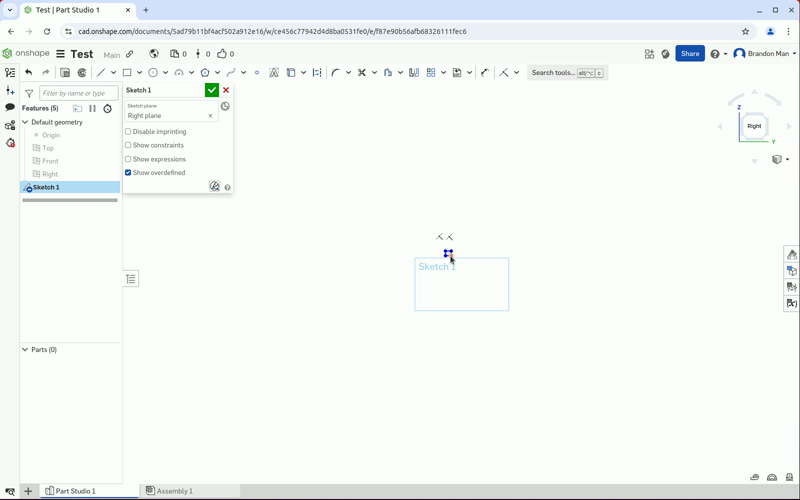
scroll(6)
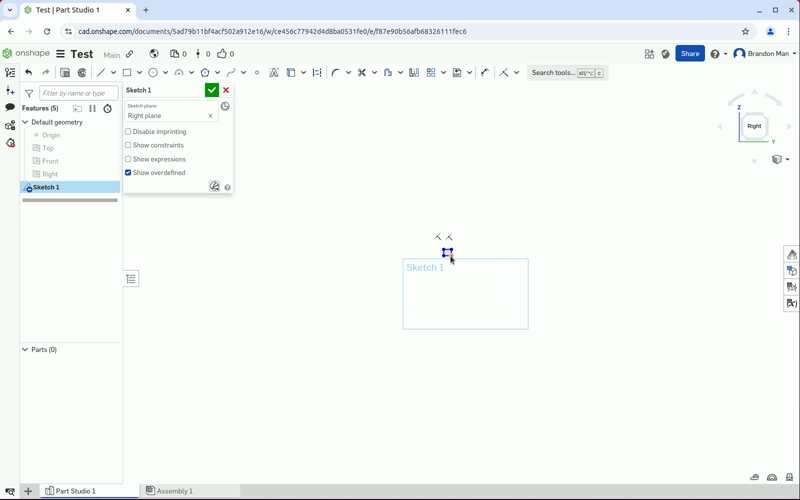
scroll(6)
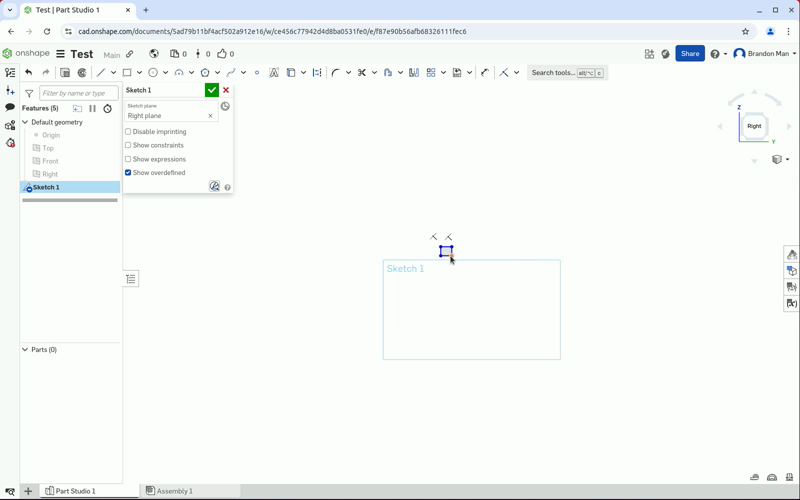
scroll(6)
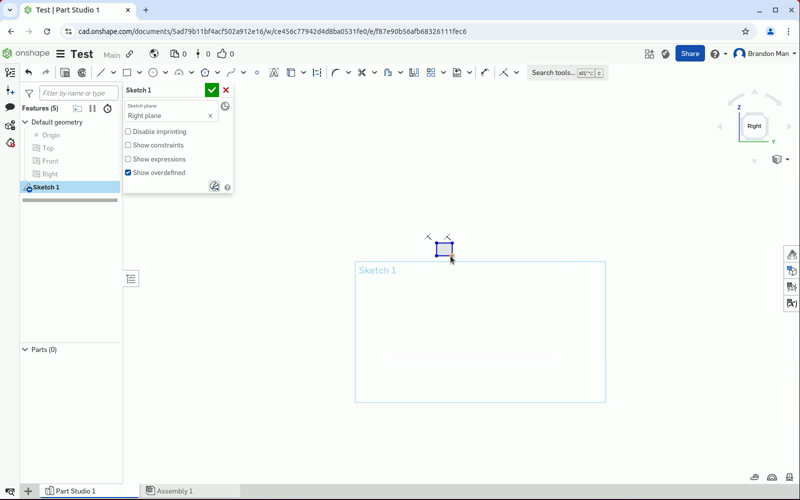
scroll(6)
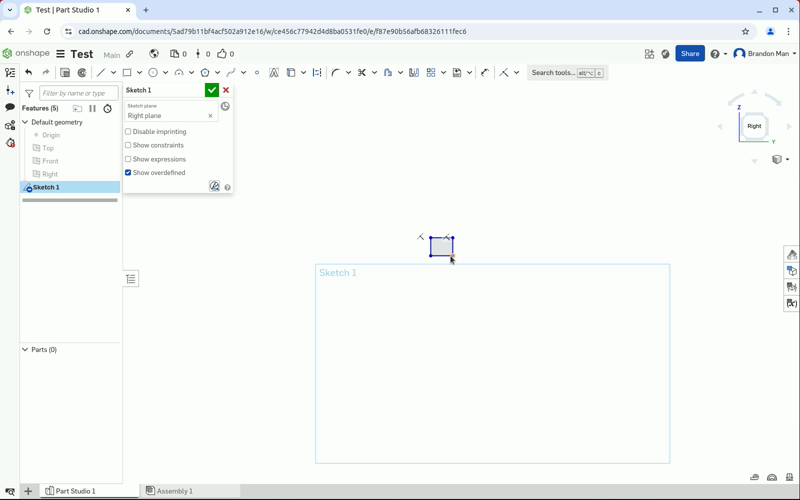
scroll(6)
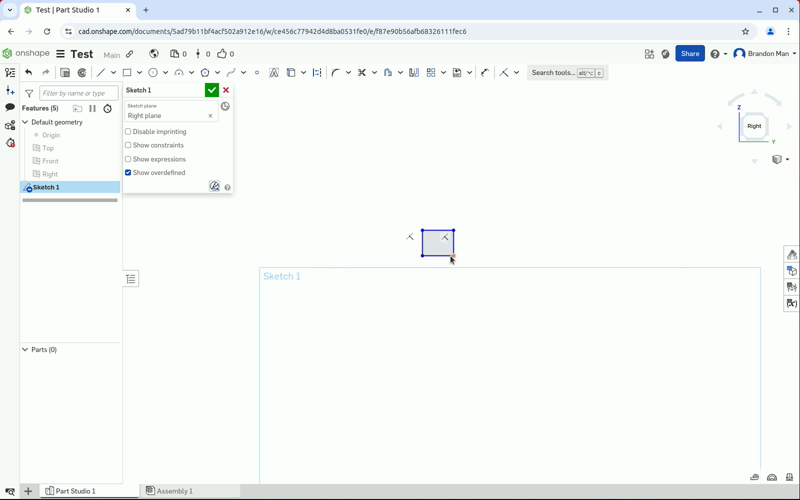
scroll(6)
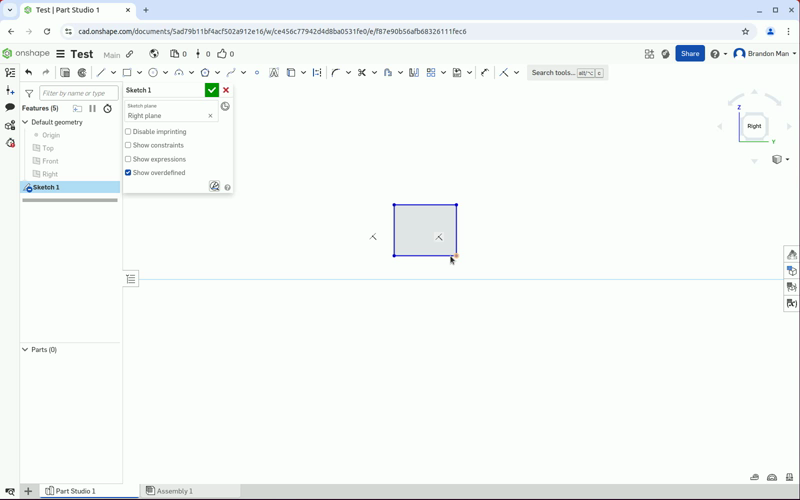
click(450, 255)
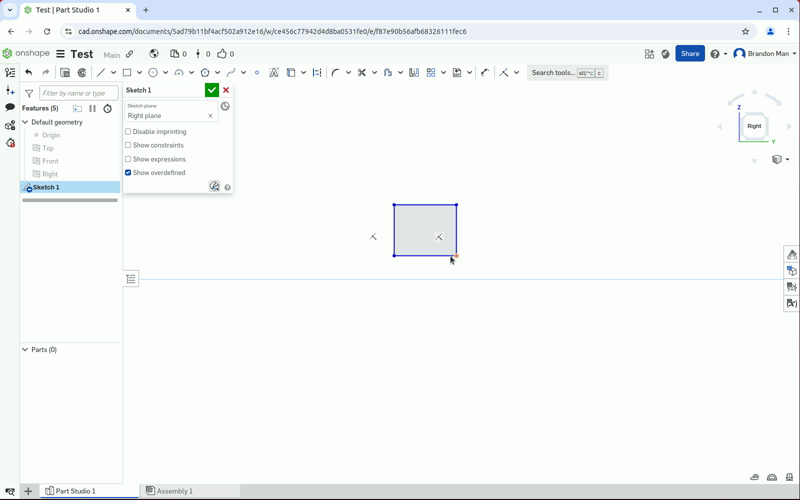
scroll(-6)
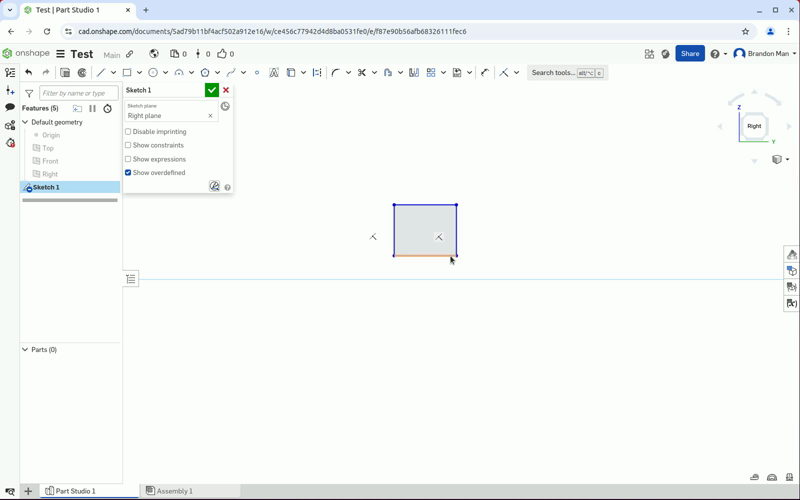
scroll(-6)
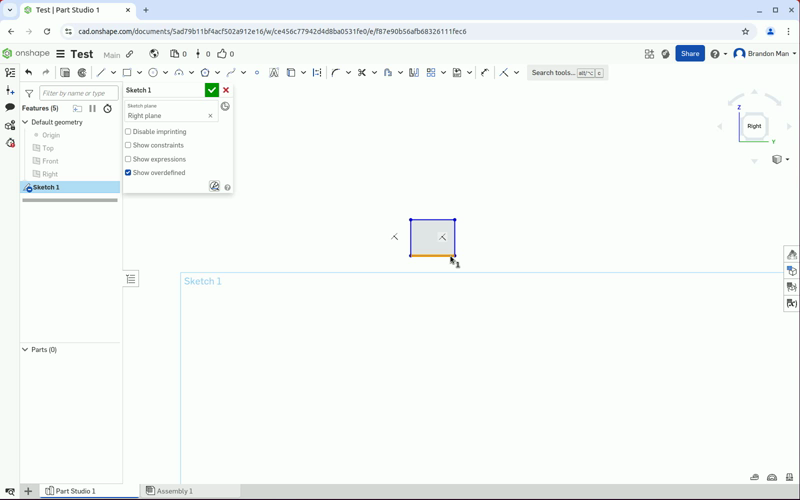
scroll(-6)
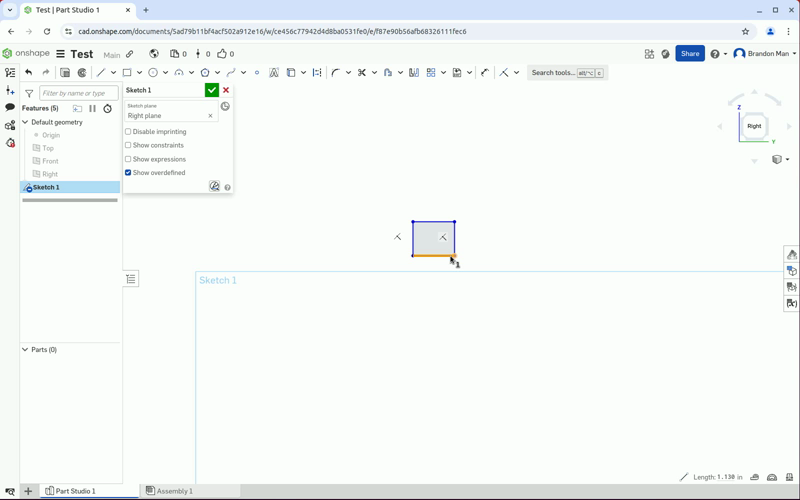
scroll(-6)
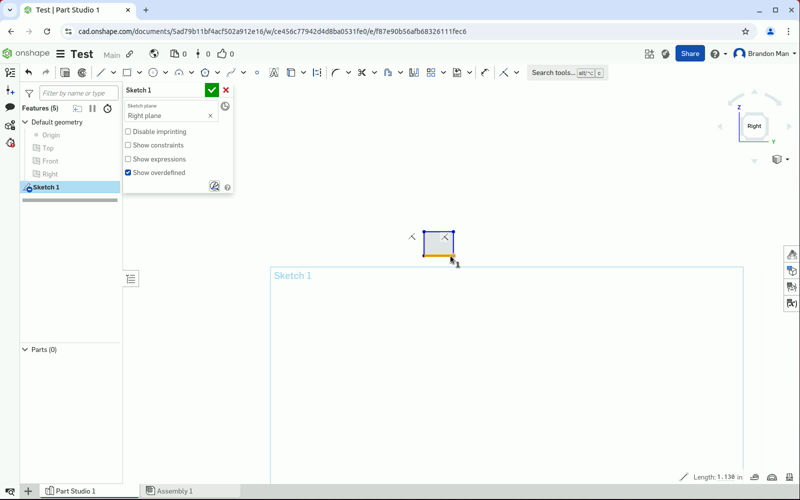
scroll(-6)
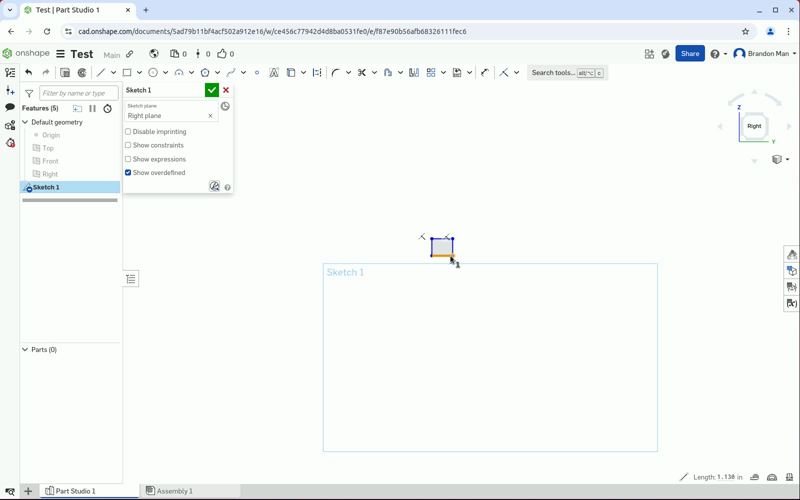
scroll(-6)
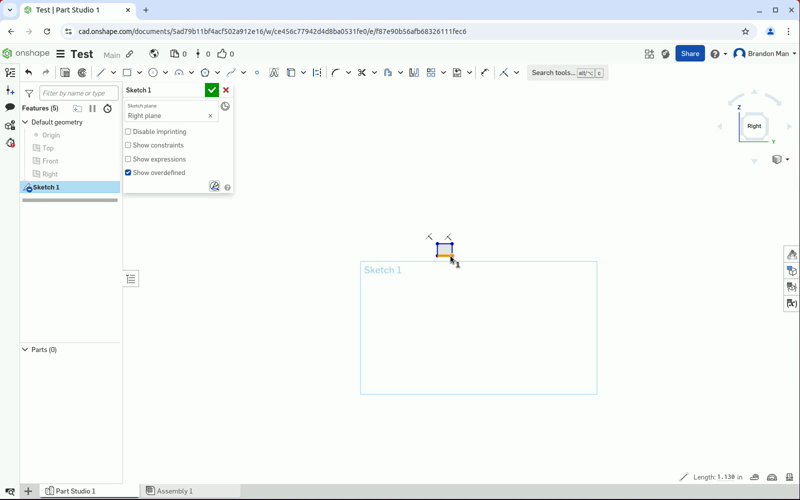
scroll(-6)
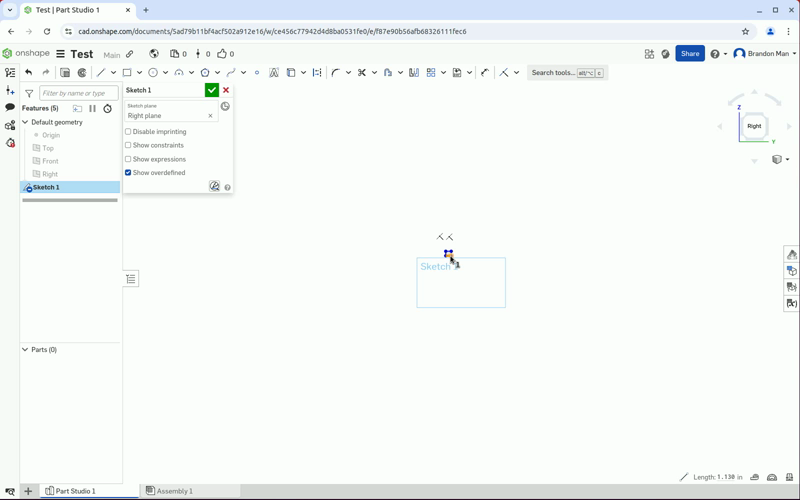
mouse_move(73, 352)
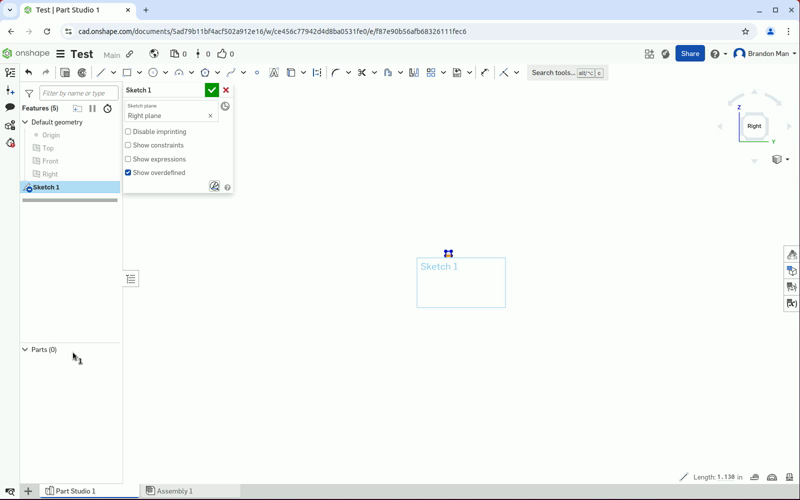
key(shift+y)
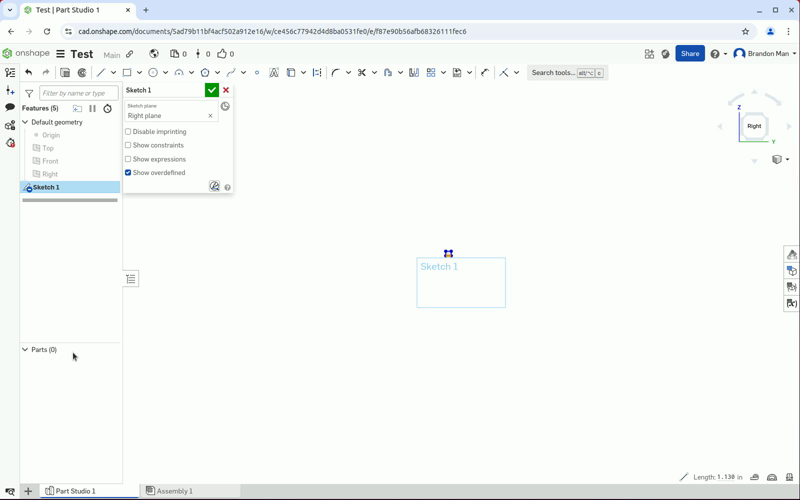
key(shift+e)
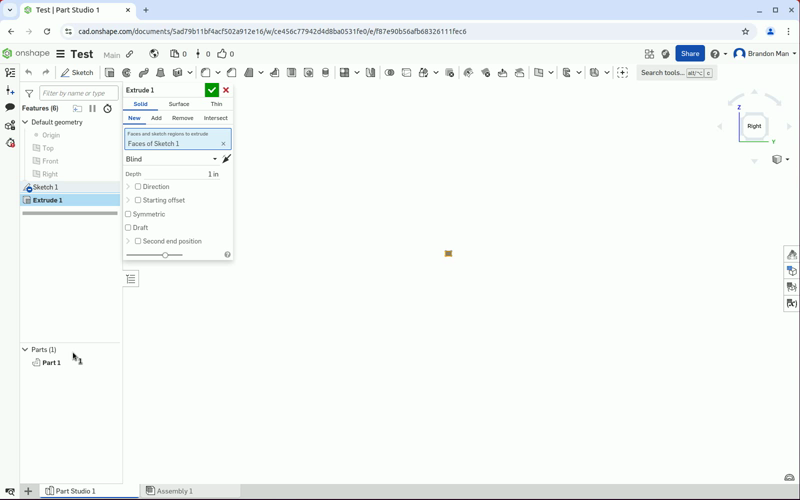
mouse_move(143, 106)
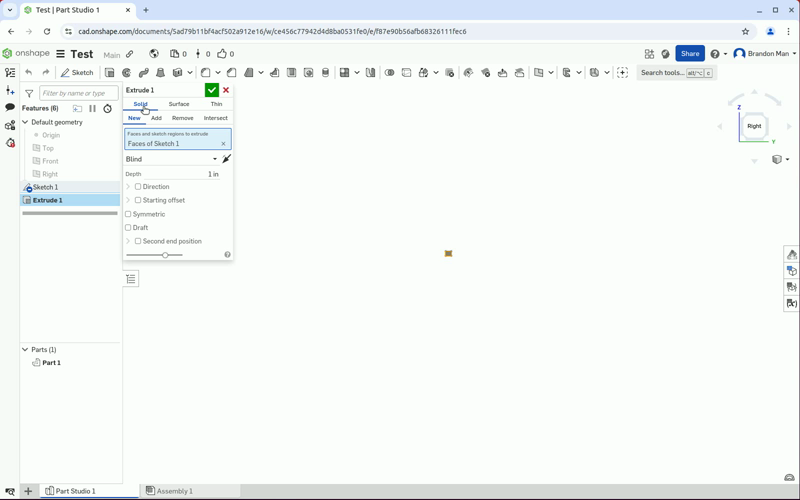
click(143, 106)
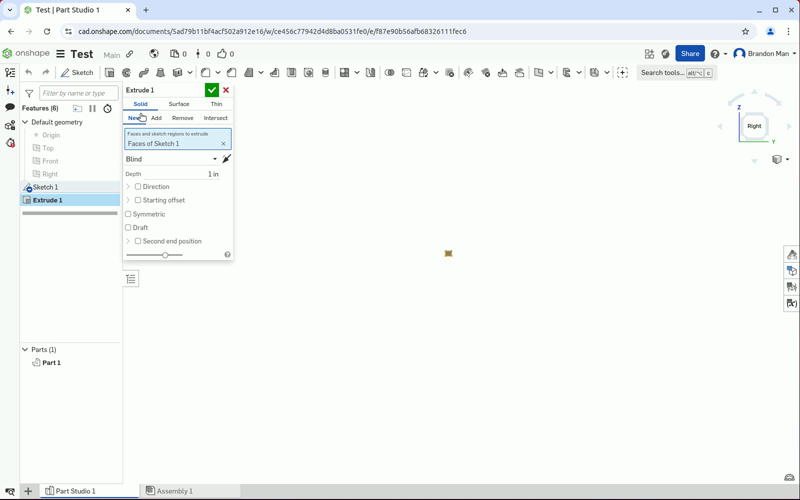
mouse_move(137, 120)
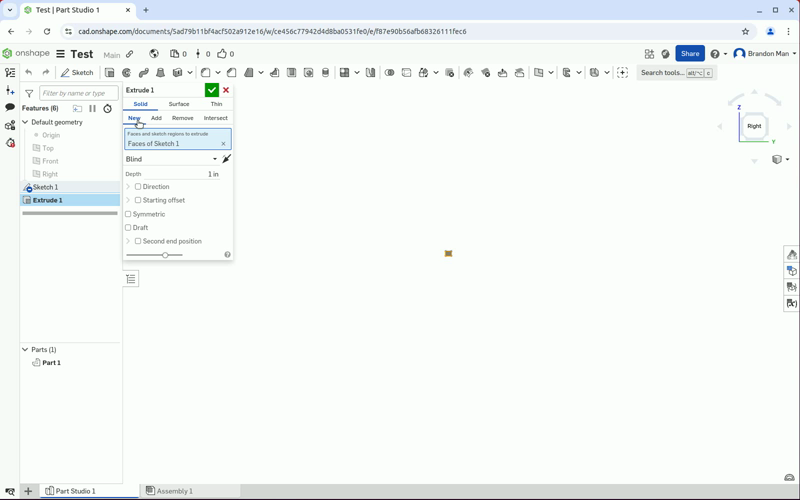
click(137, 120)
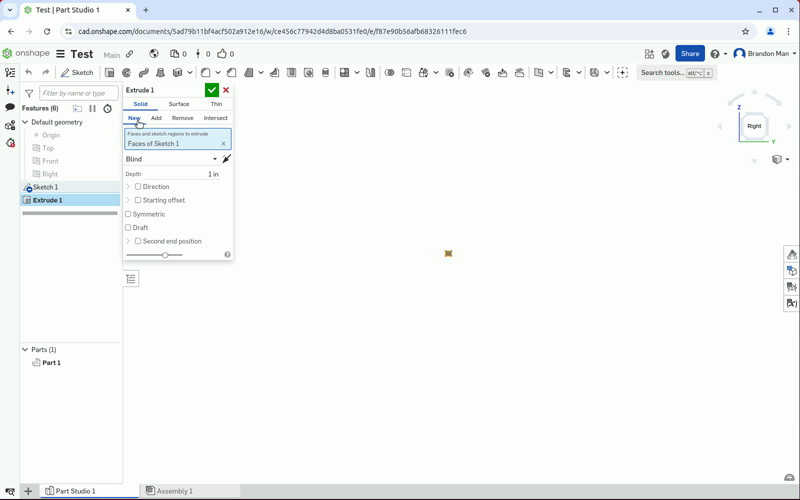
key(tab, 4)
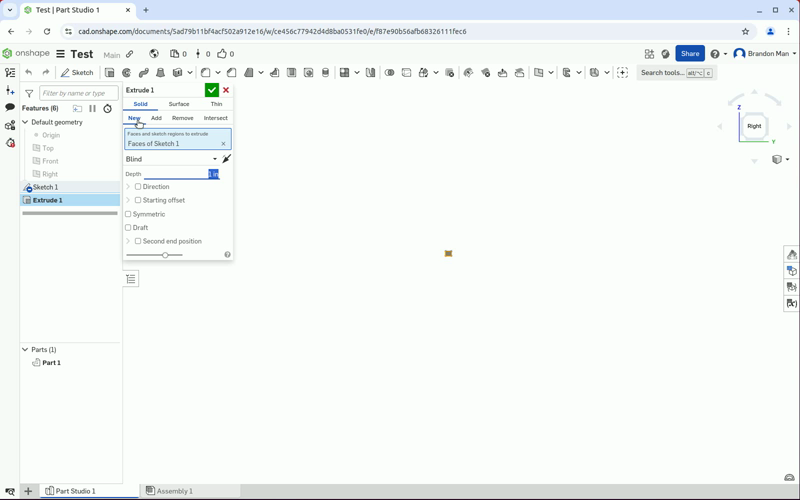
text(23.108)
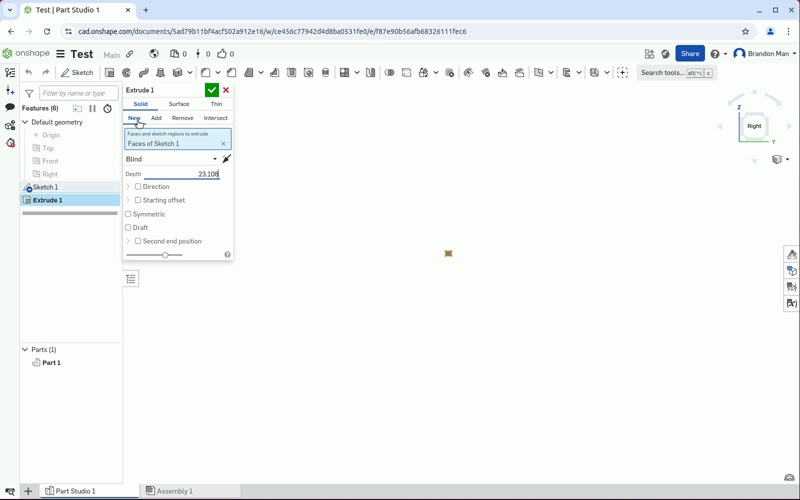
key(enter)
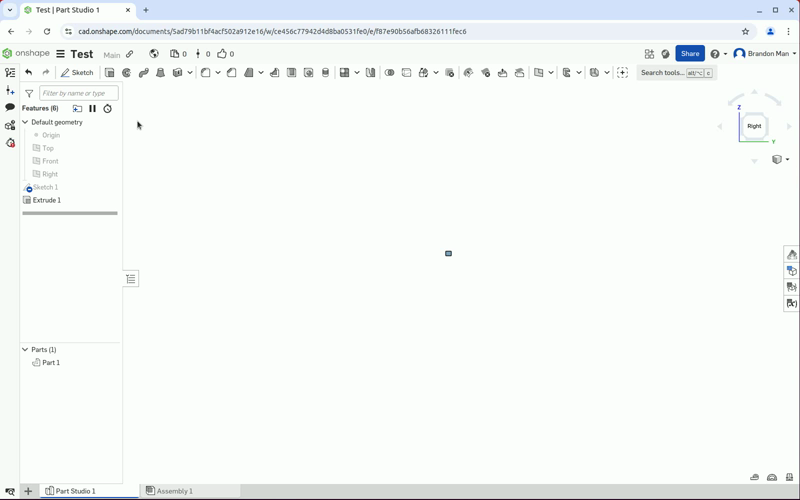
key(shift+h)
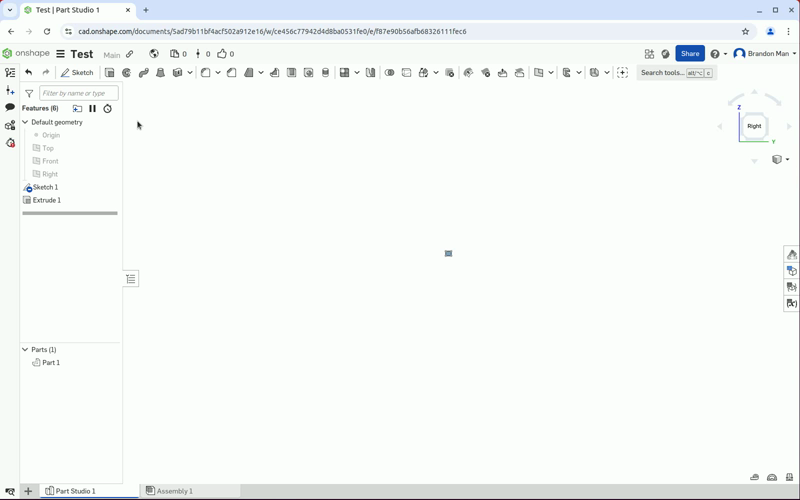
key(shift+h)
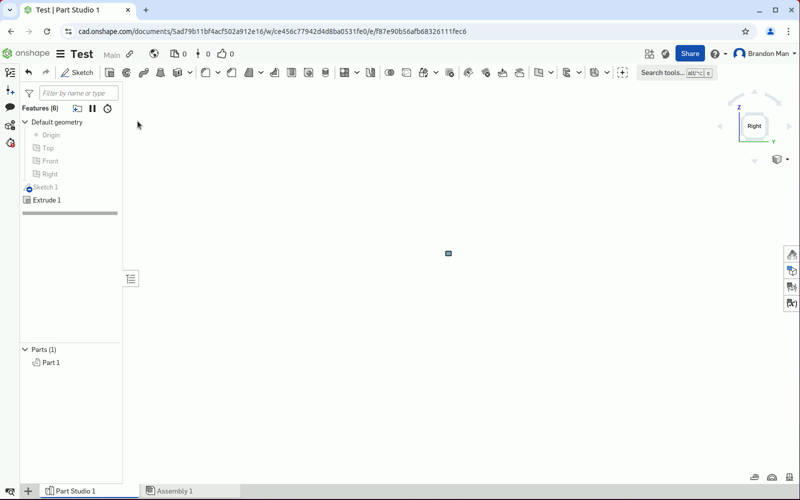
mouse_move(73, 189)
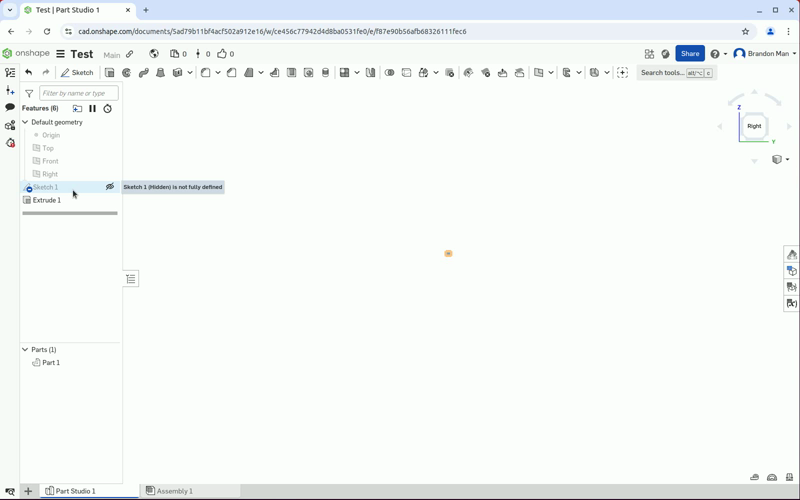
click(73, 189)
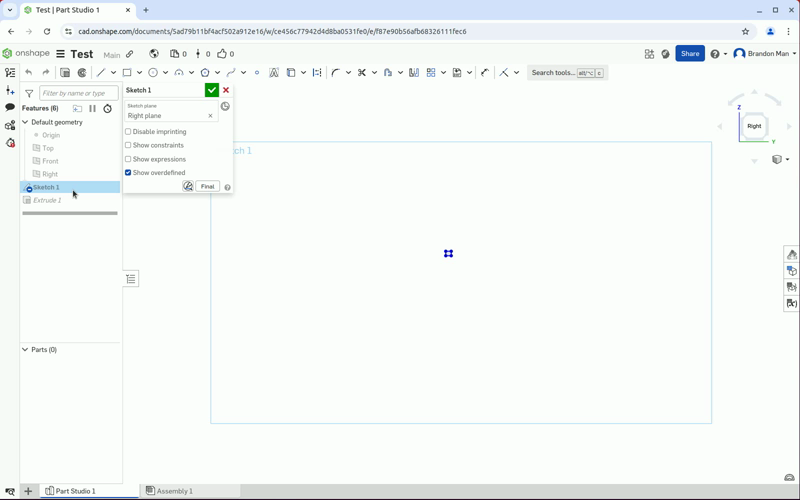
mouse_move(229, 92)
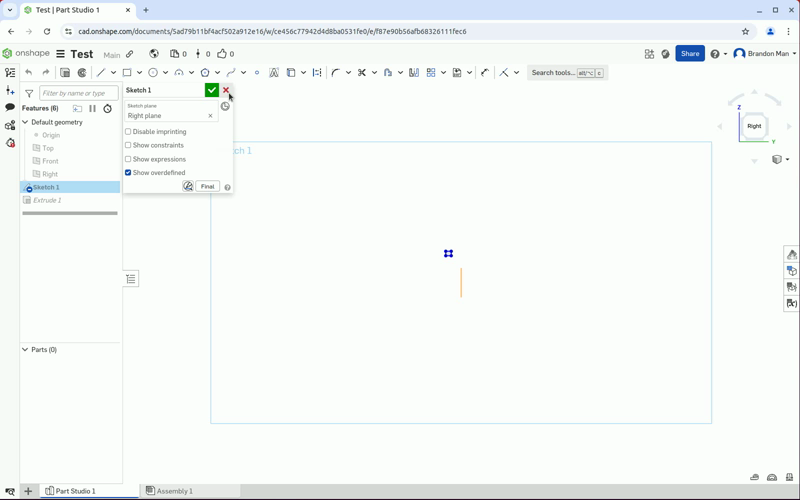
click(229, 92)
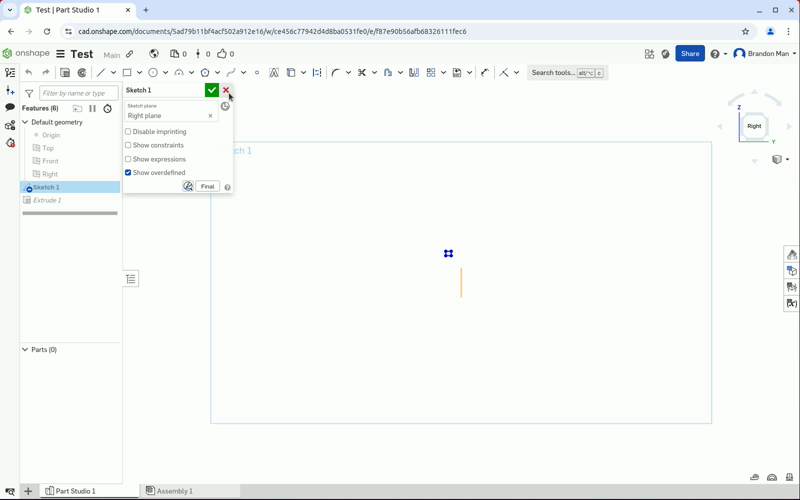
key(shift+s)
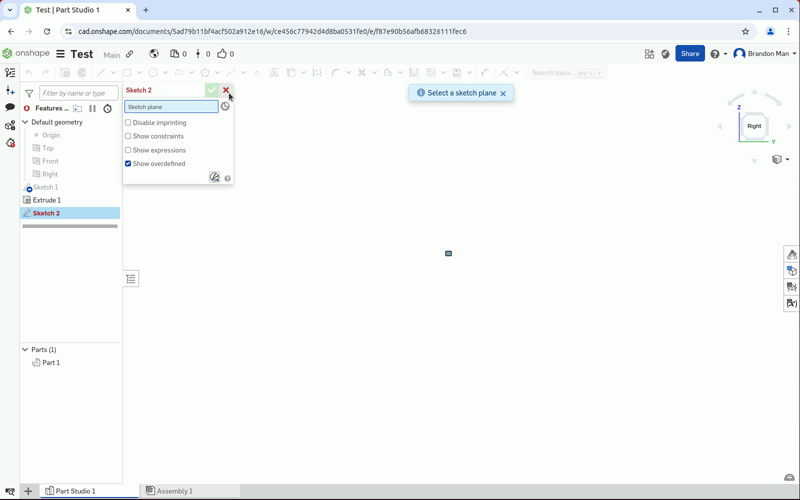
mouse_move(73, 176)
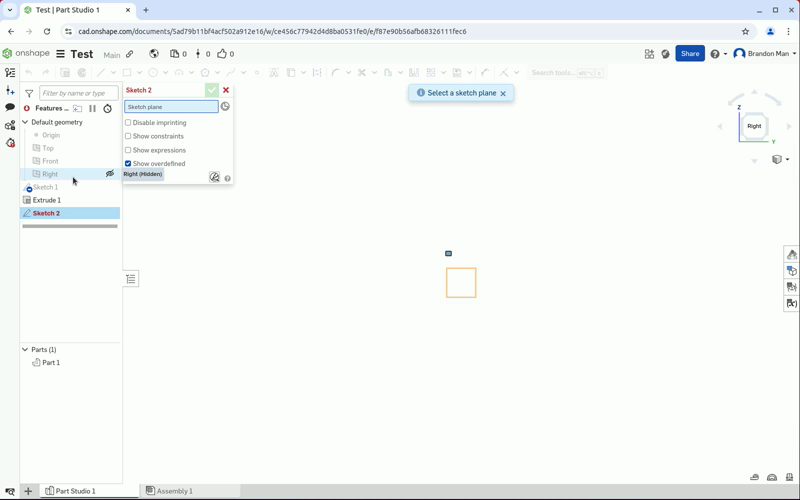
click(73, 176)
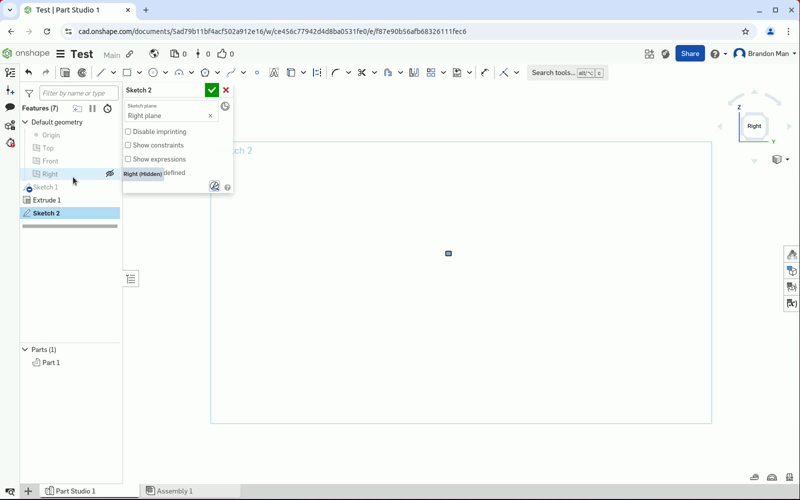
mouse_move(73, 352)
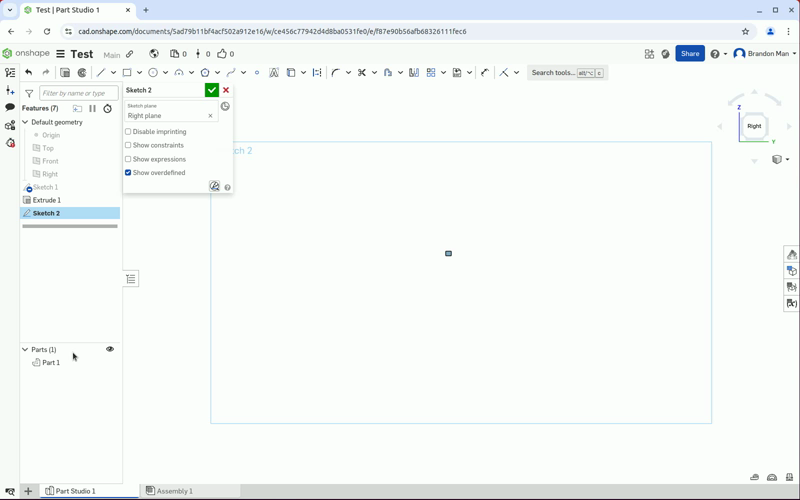
key(y)
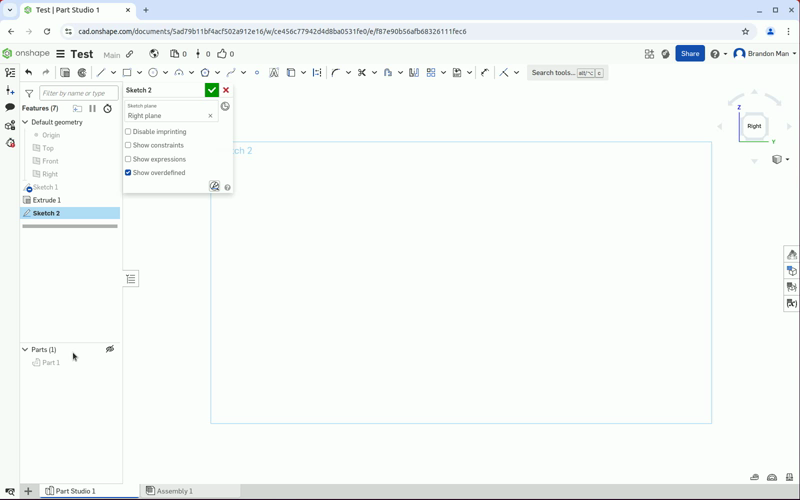
key(l)
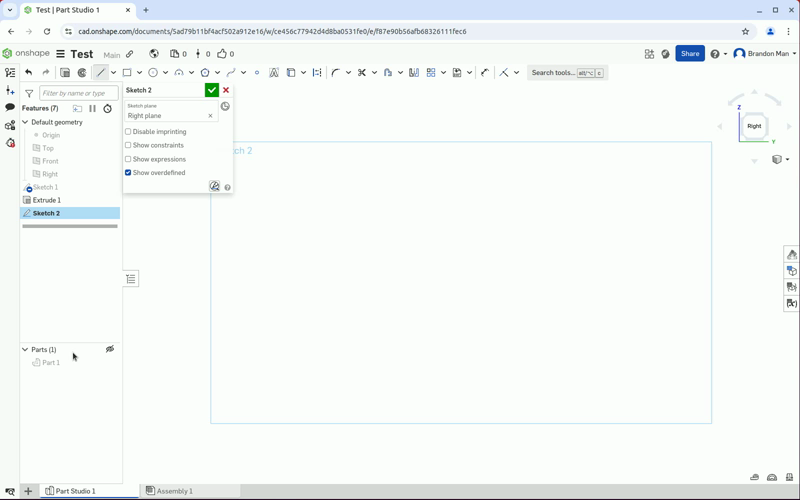
key_down(shift)
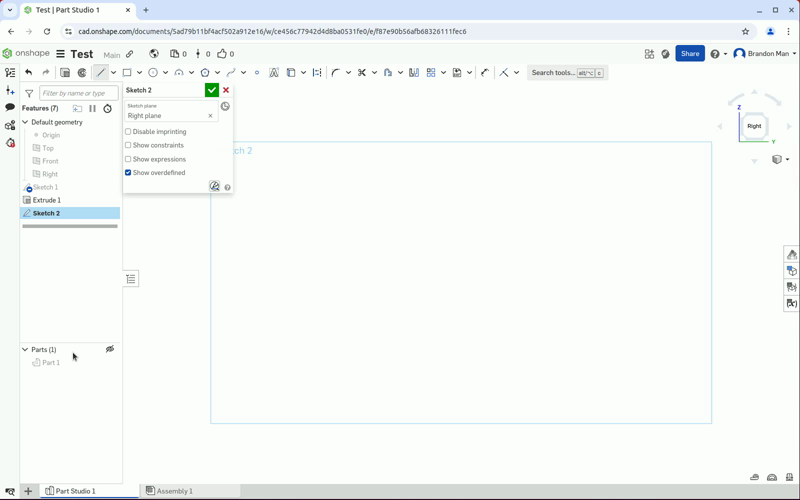
mouse_move(445, 268)
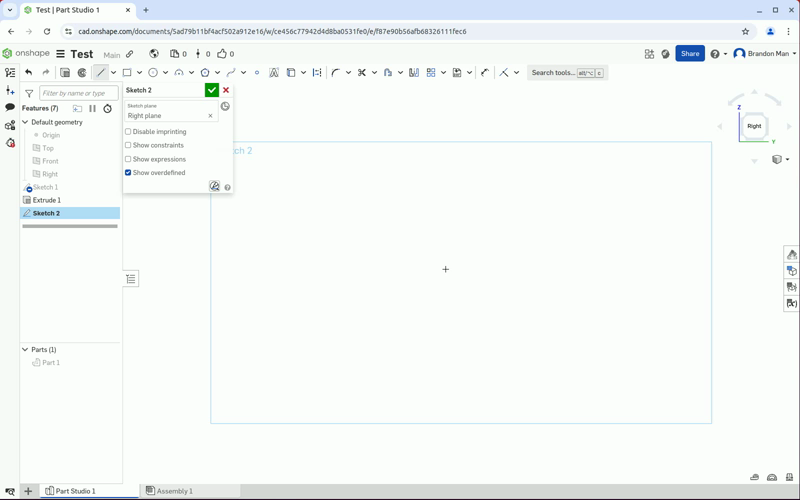
click(445, 268)
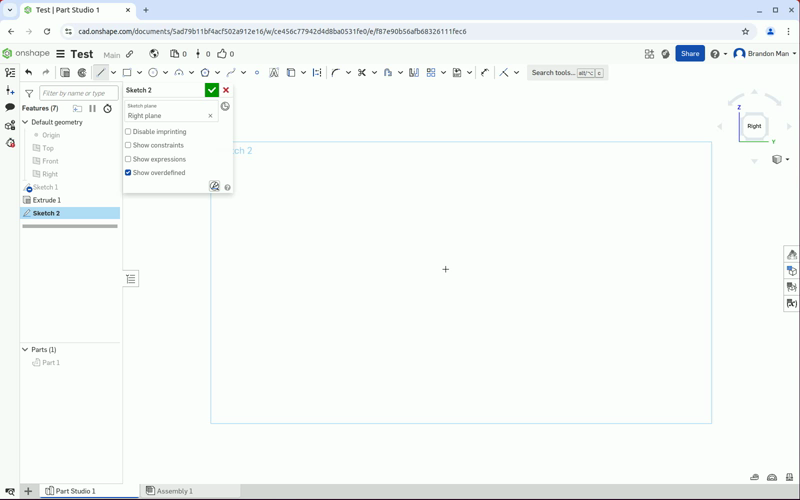
key_up(shift)
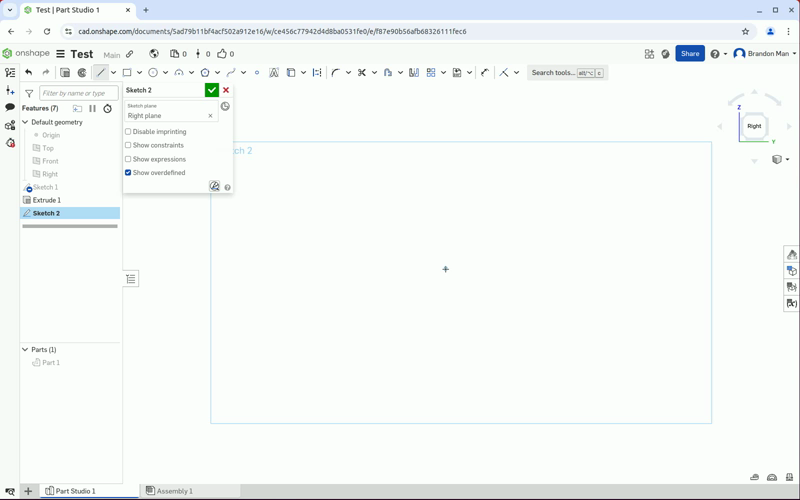
key_down(shift)
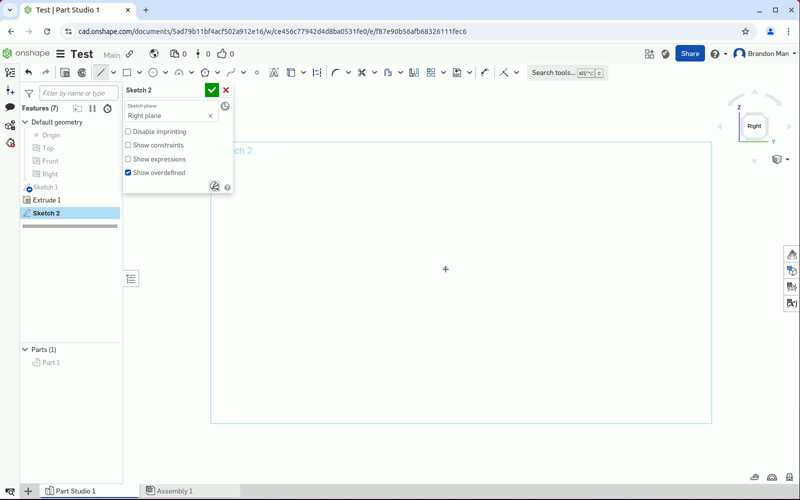
mouse_move(475, 268)
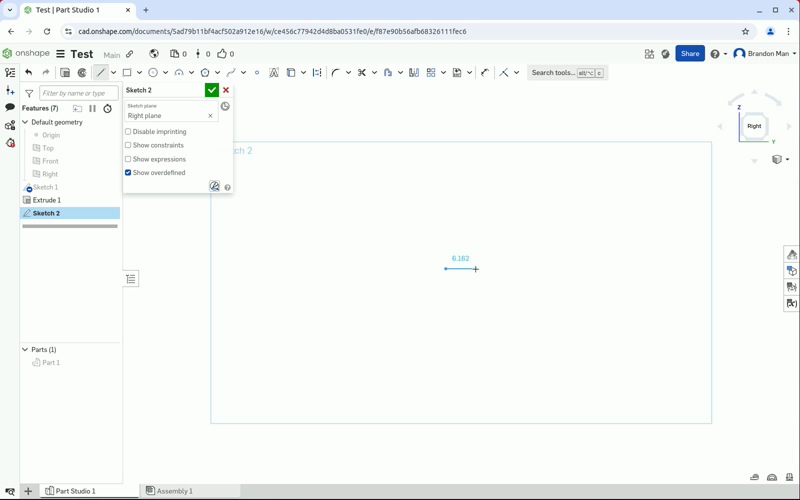
mouse_move(456, 268)
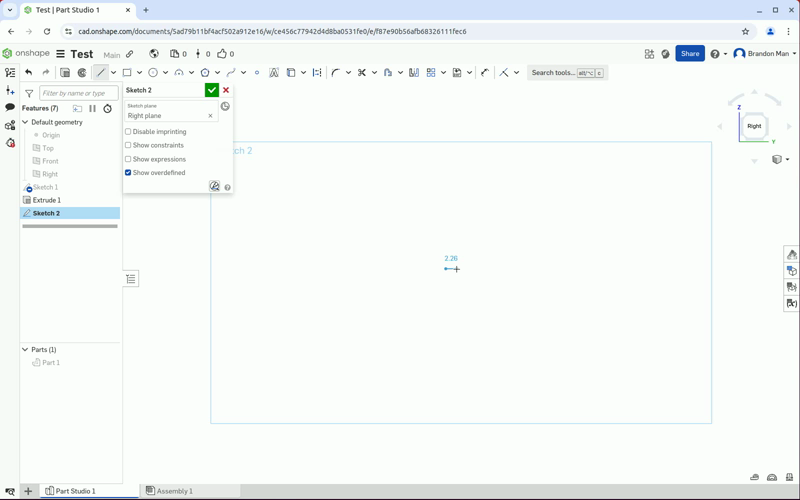
click(456, 268)
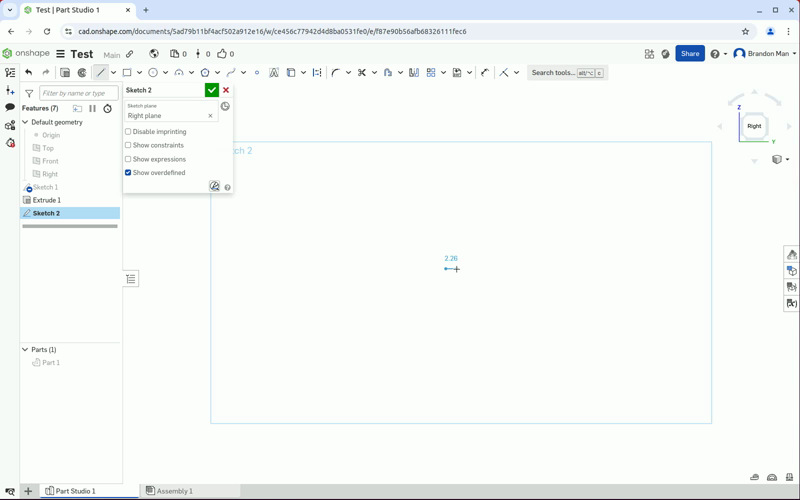
key_up(shift)
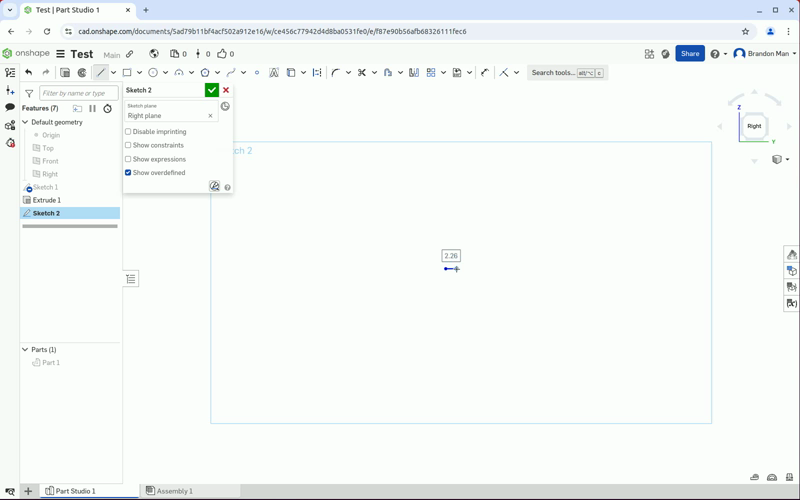
key_down(shift)
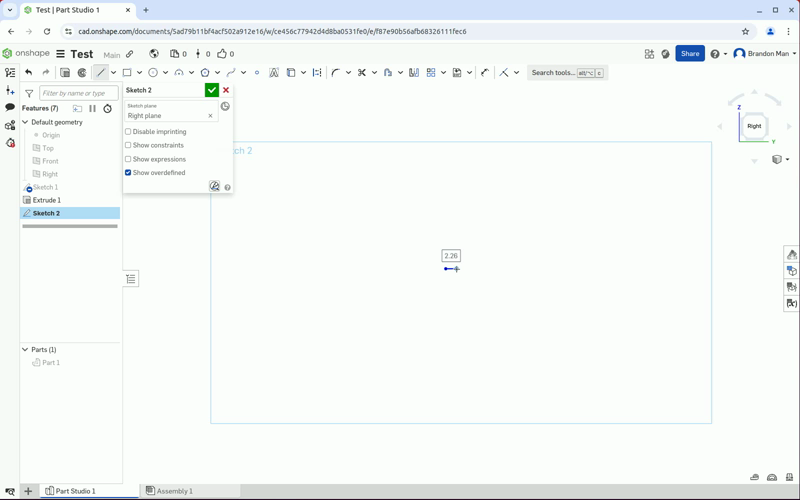
mouse_move(486, 268)
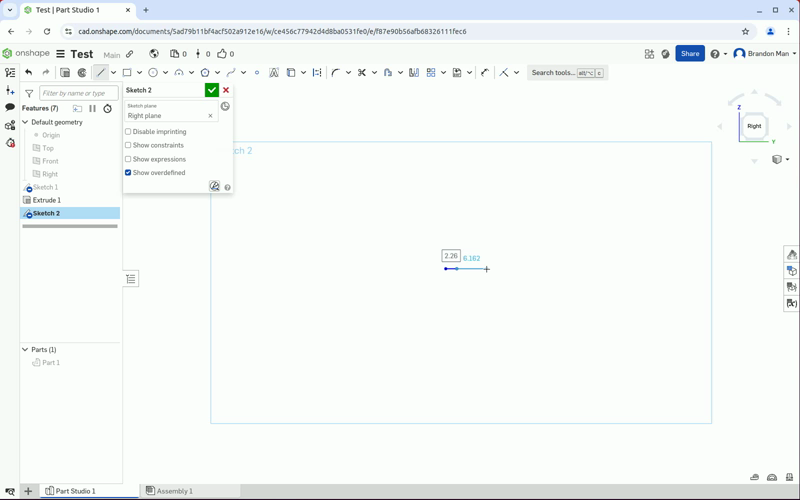
mouse_move(456, 247)
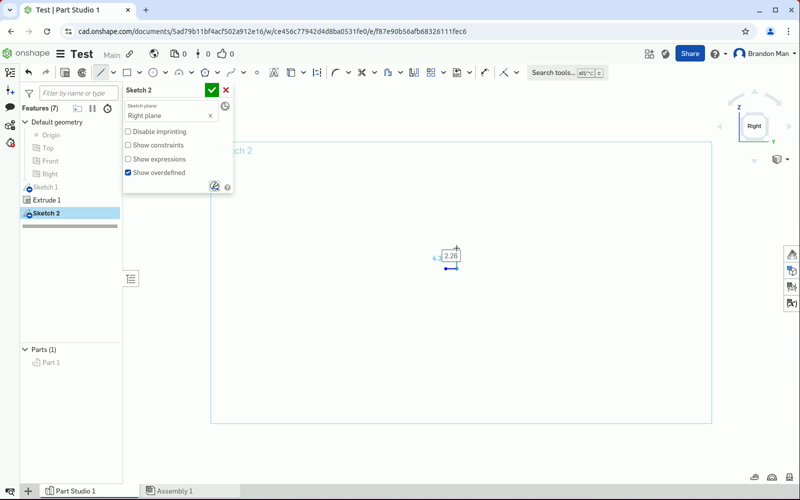
click(456, 247)
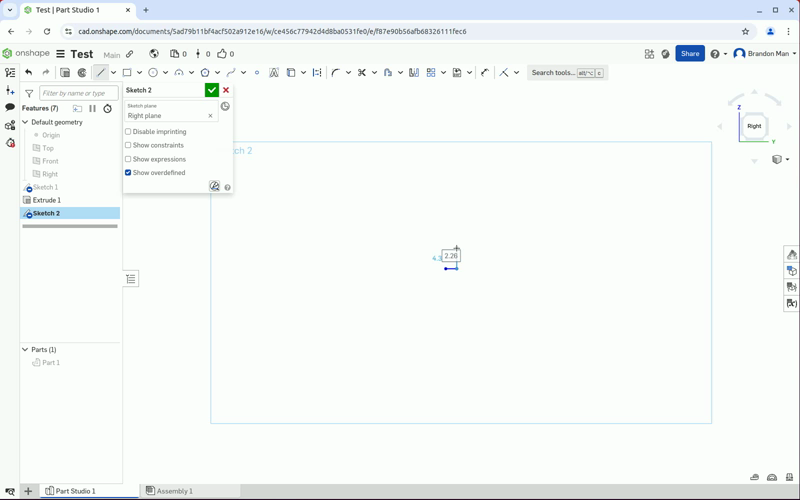
key_up(shift)
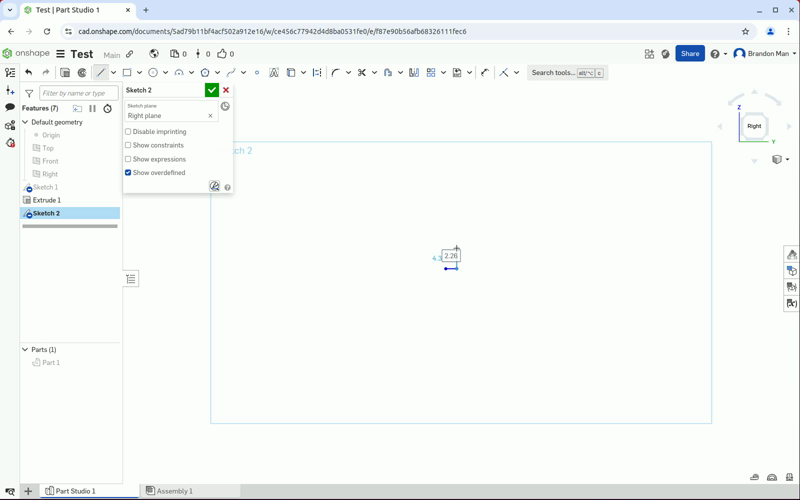
key_down(shift)
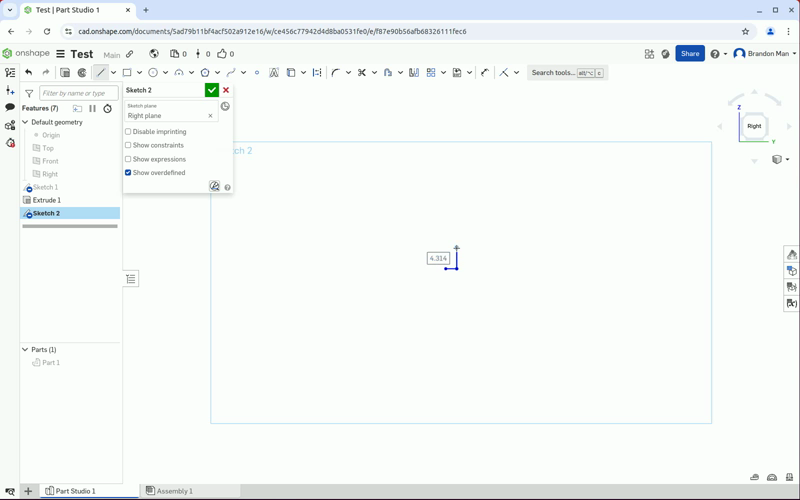
mouse_move(486, 247)
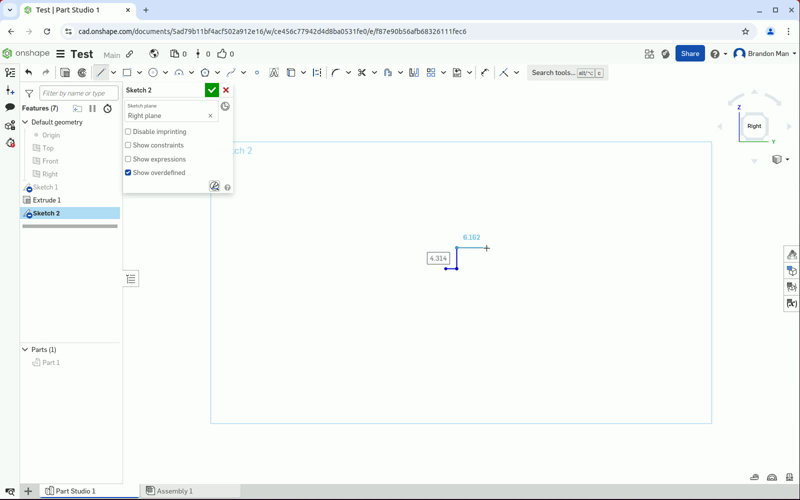
mouse_move(445, 247)
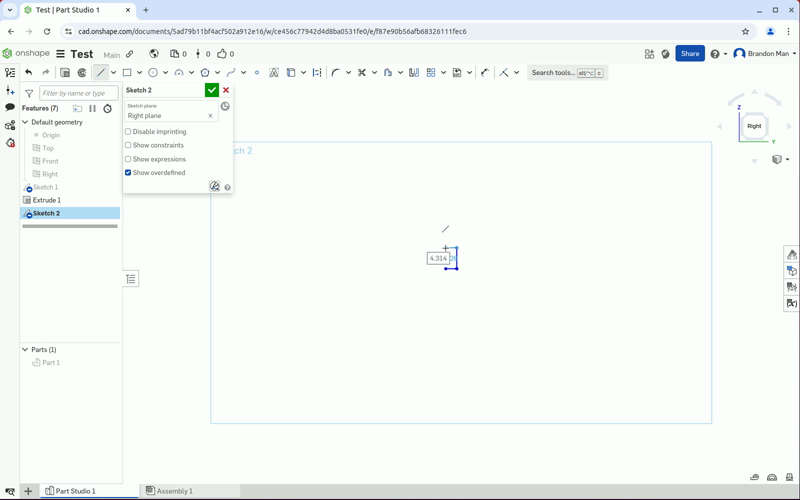
click(445, 247)
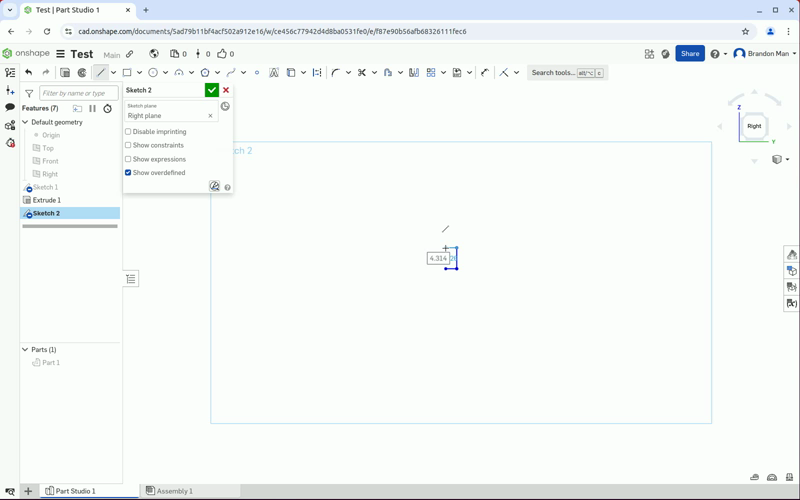
key_up(shift)
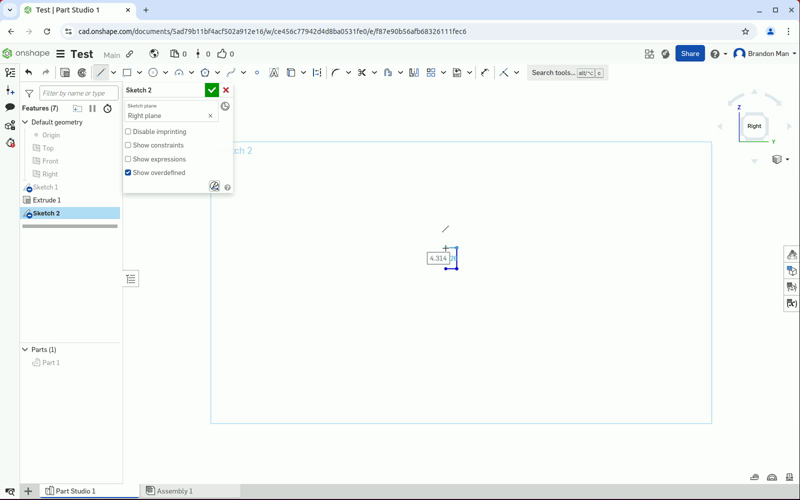
key_down(shift)
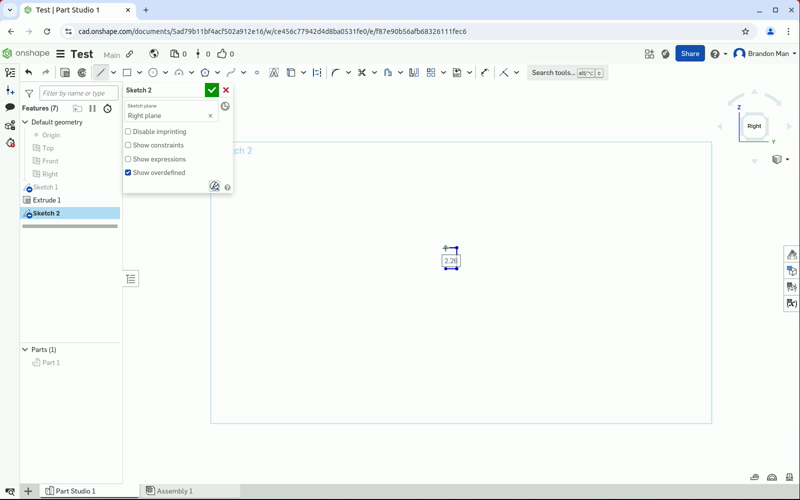
mouse_move(475, 247)
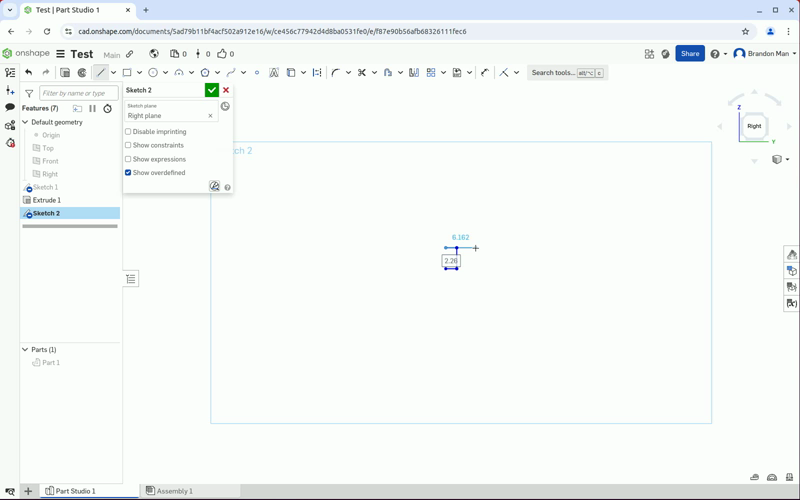
mouse_move(445, 249)
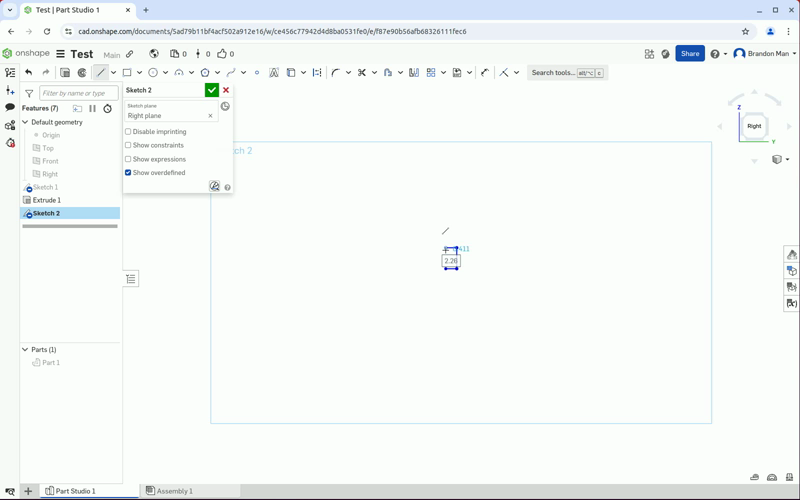
scroll(6)
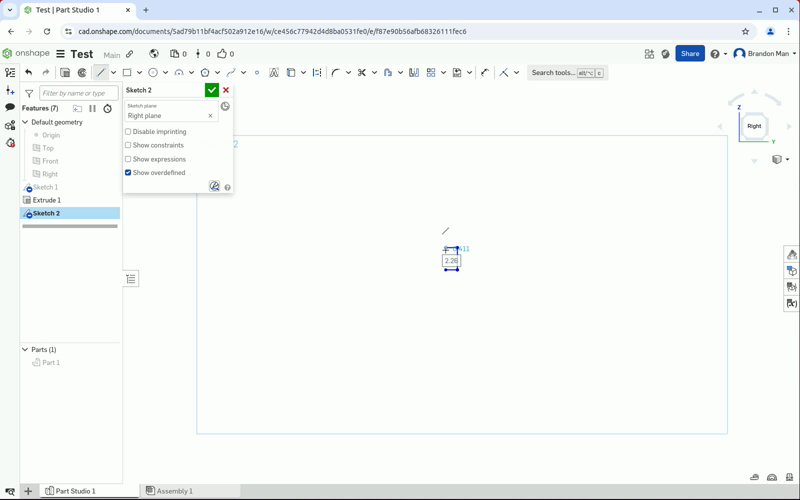
scroll(6)
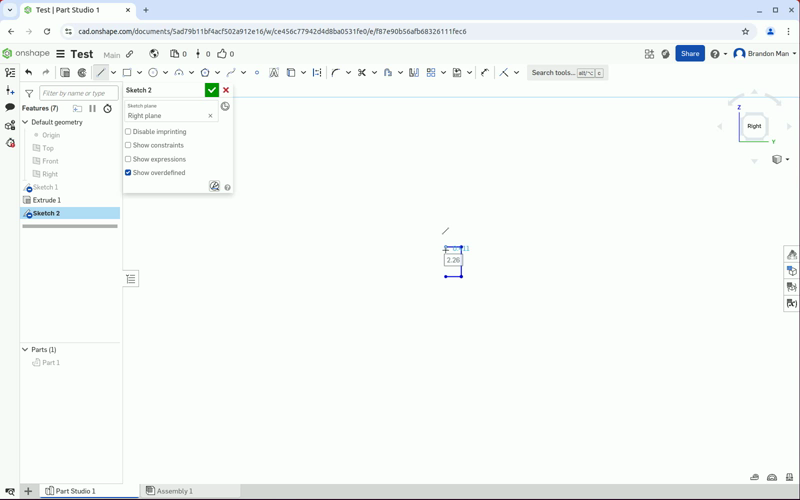
scroll(6)
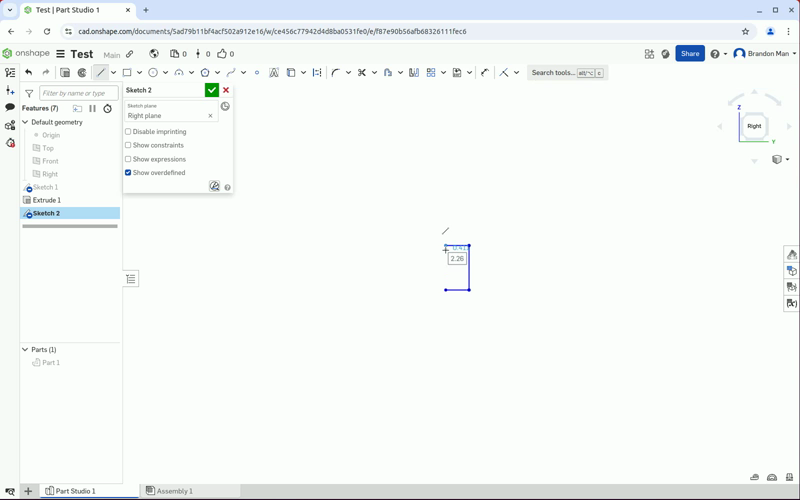
scroll(6)
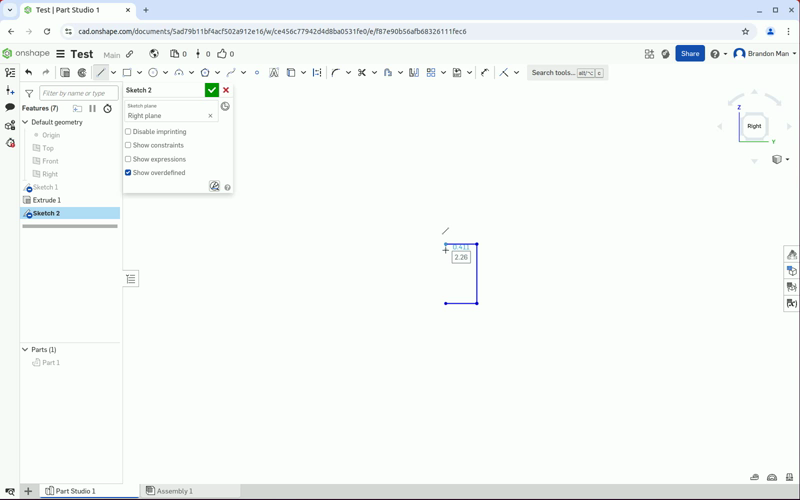
scroll(6)
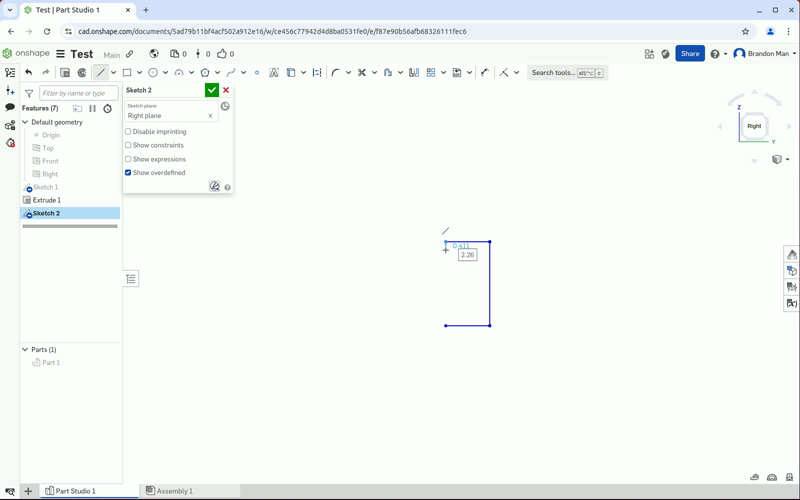
scroll(6)
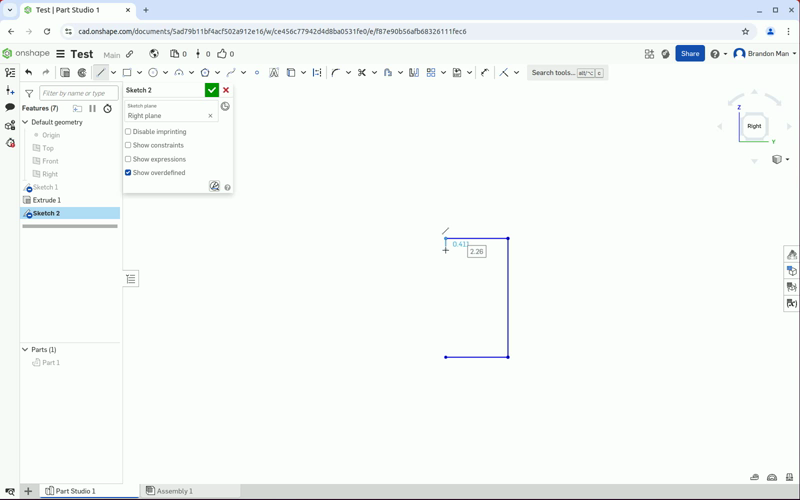
scroll(6)
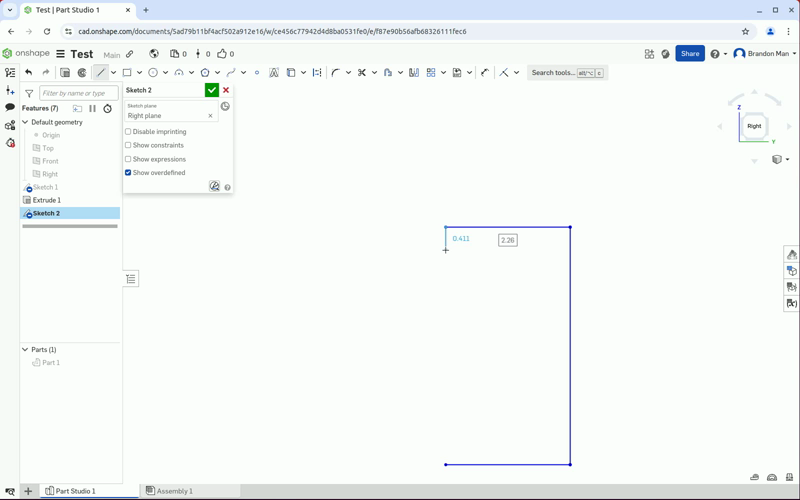
click(445, 249)
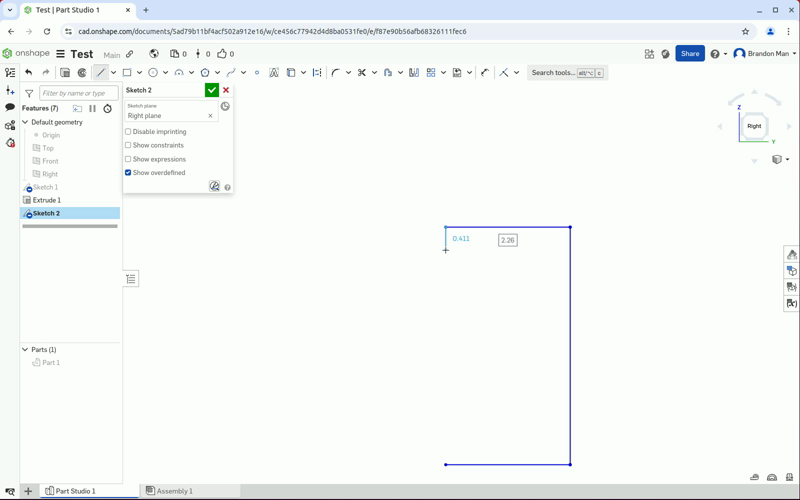
scroll(-6)
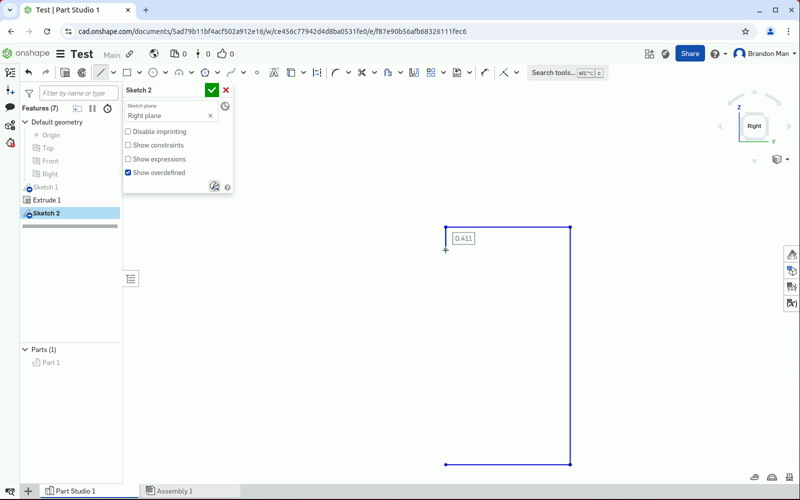
scroll(-6)
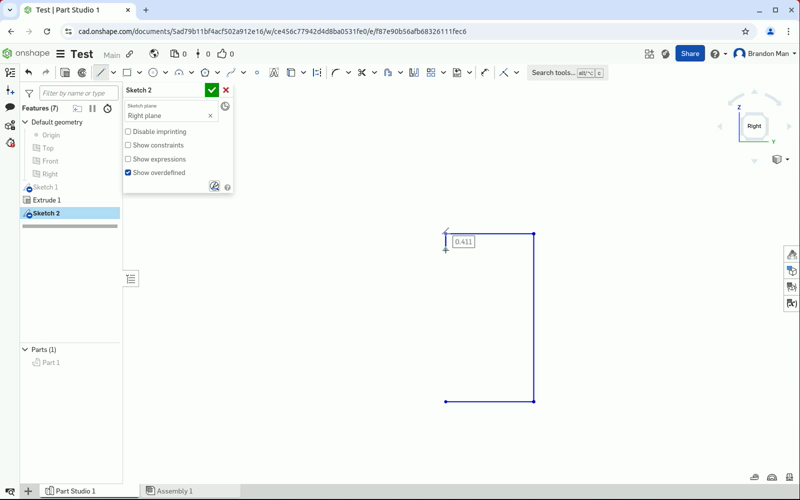
scroll(-6)
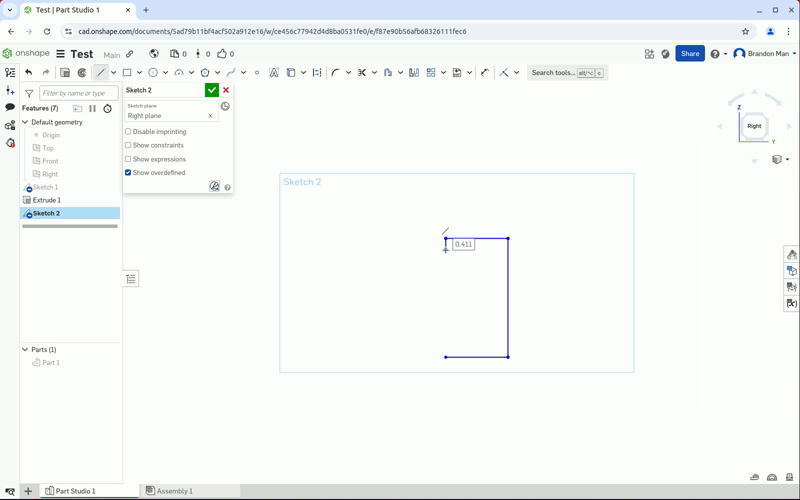
scroll(-6)
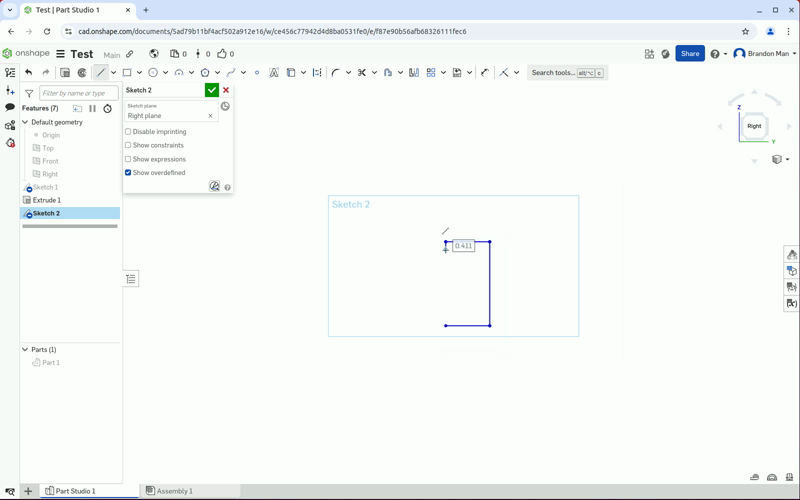
scroll(-6)
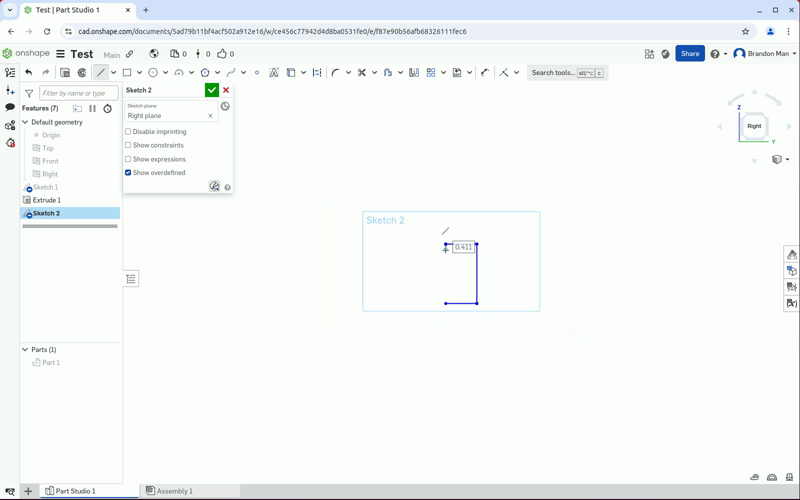
scroll(-6)
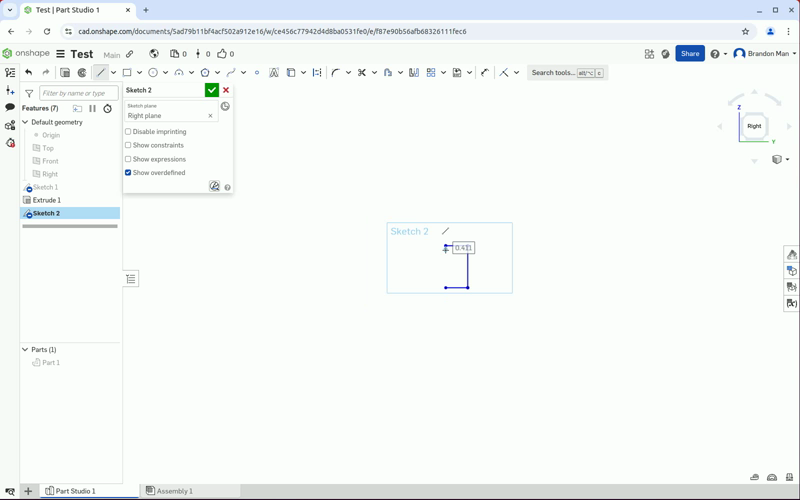
scroll(-6)
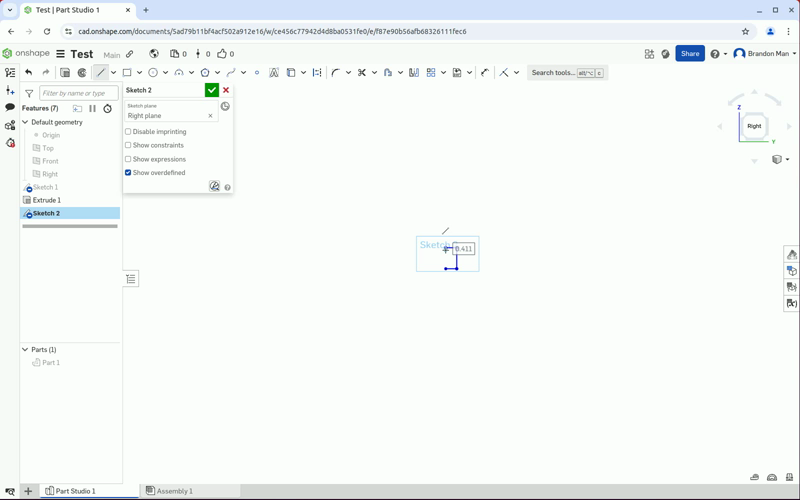
key_up(shift)
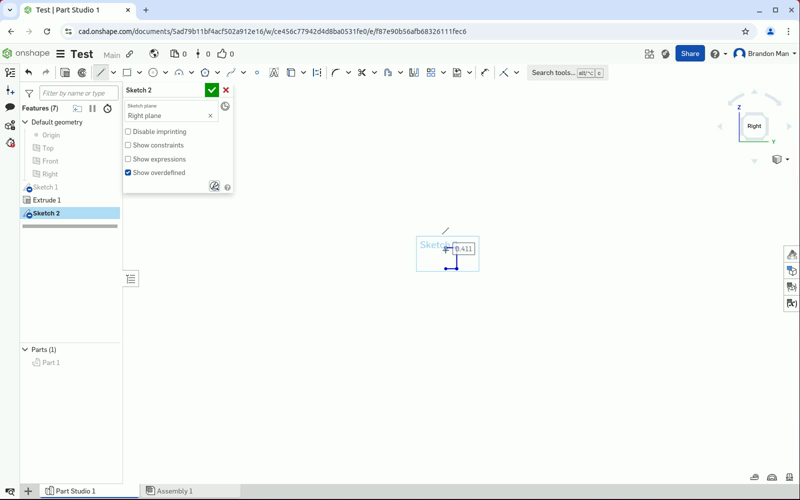
key_down(shift)
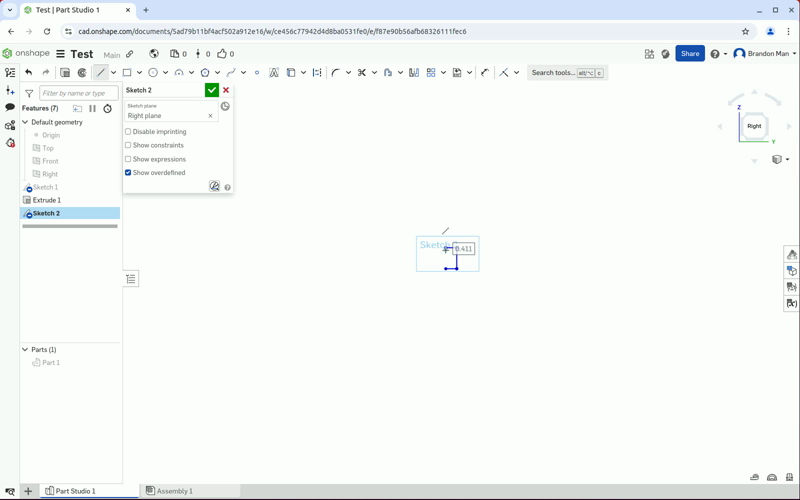
mouse_move(475, 249)
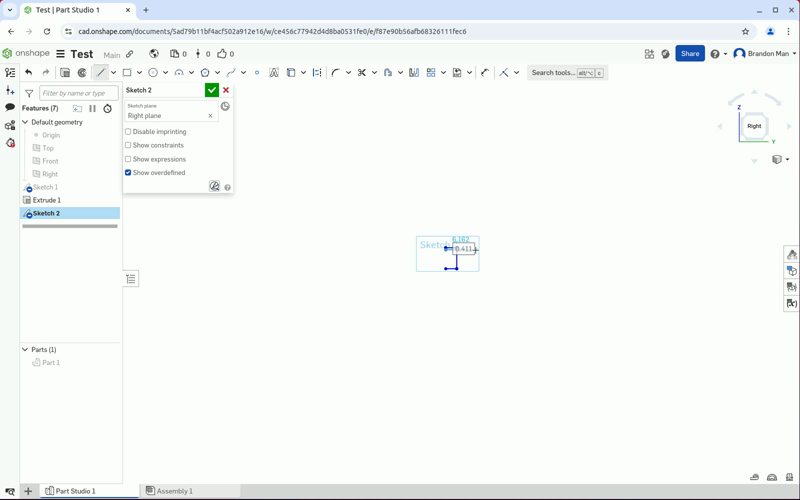
mouse_move(450, 249)
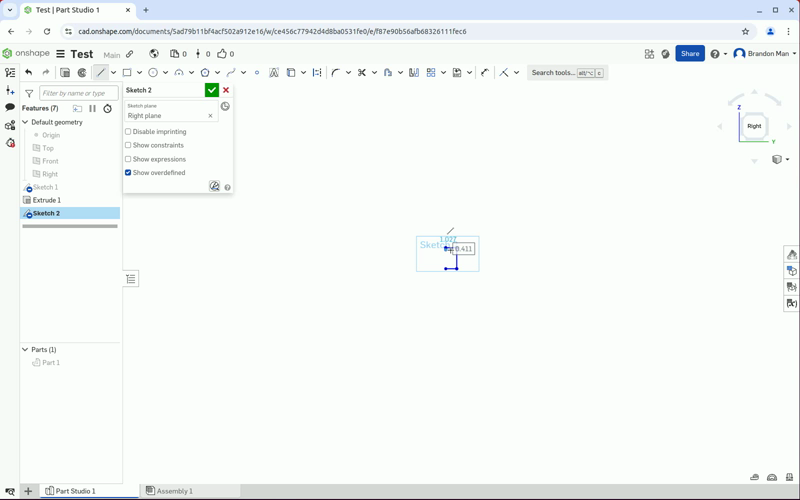
scroll(6)
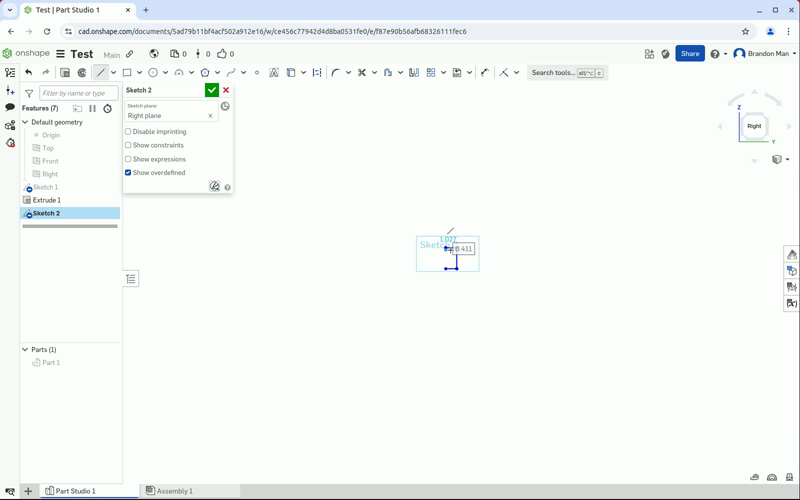
scroll(6)
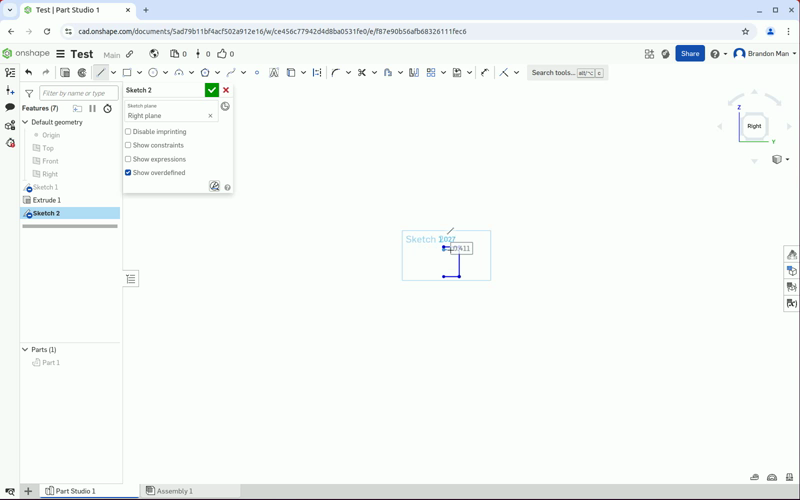
scroll(6)
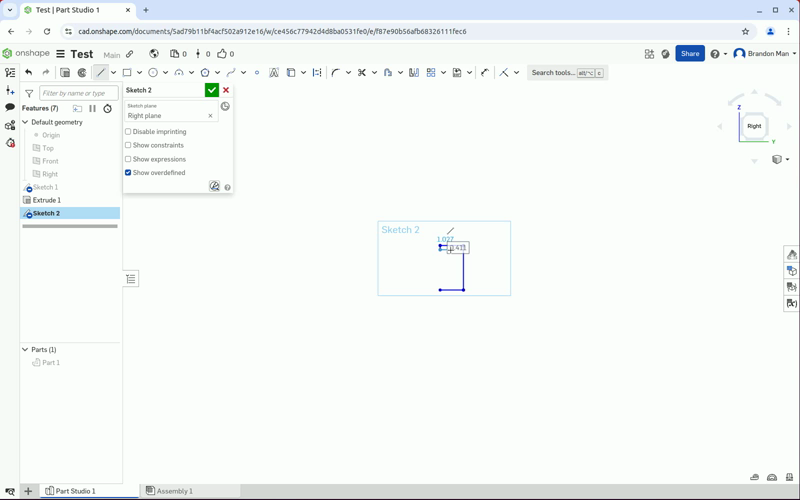
scroll(6)
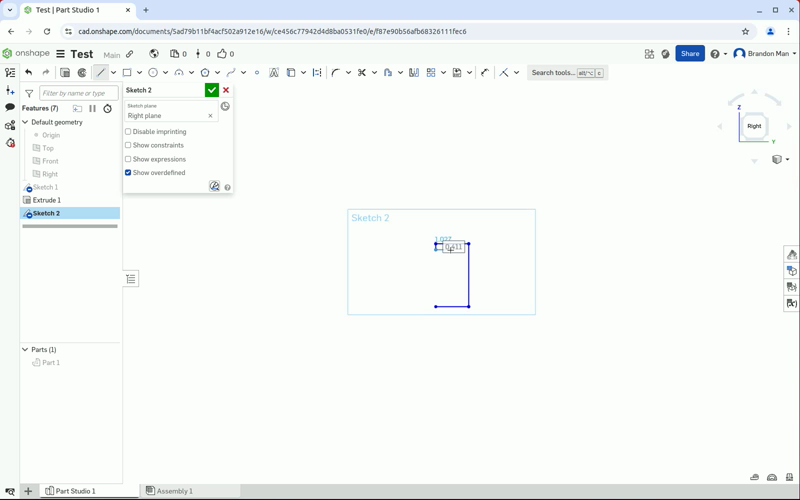
scroll(6)
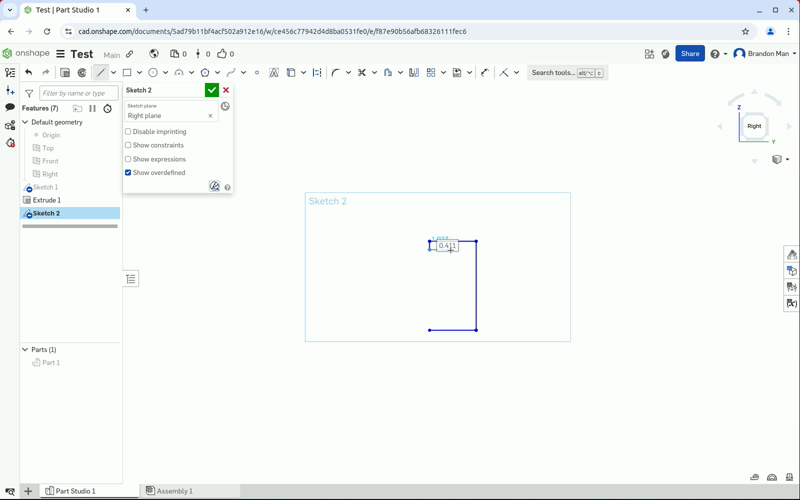
scroll(6)
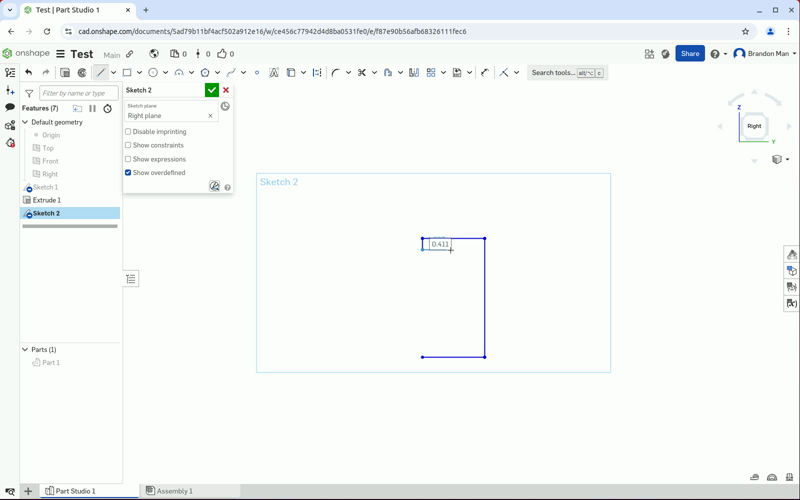
scroll(6)
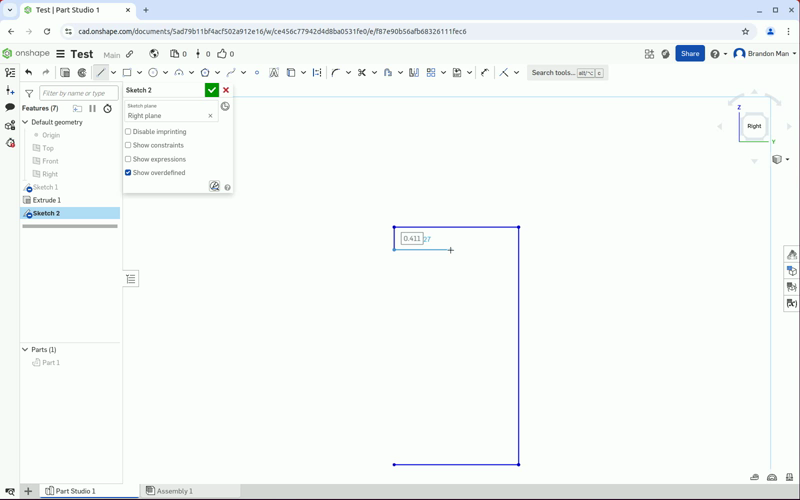
click(450, 249)
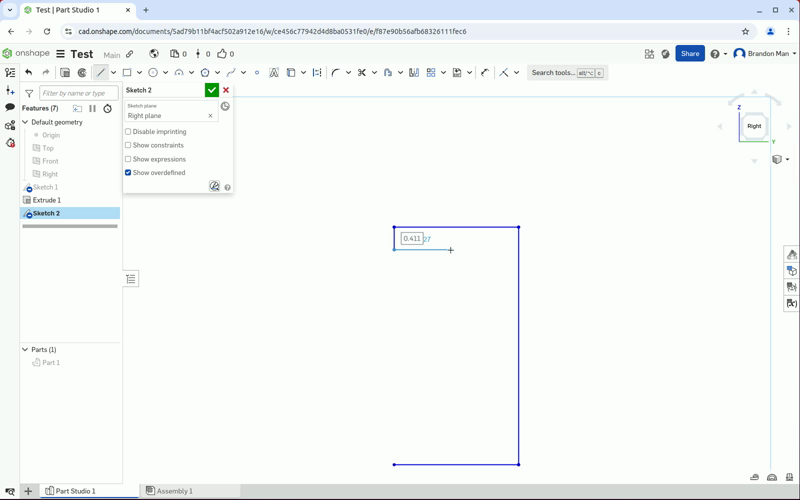
scroll(-6)
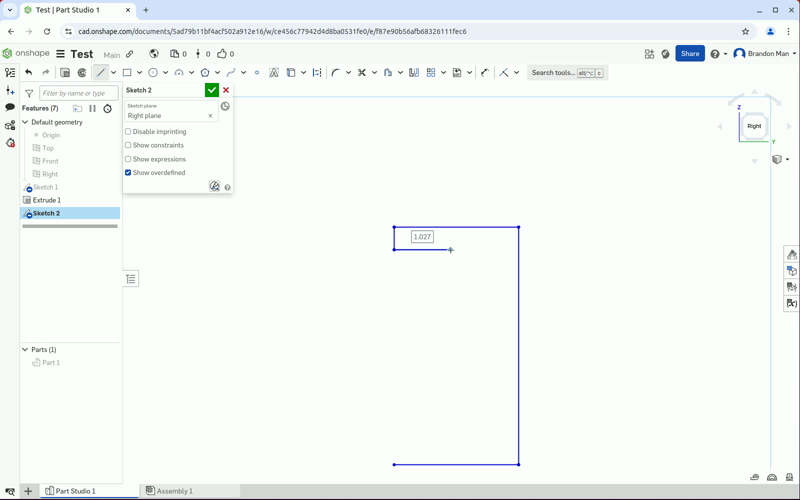
scroll(-6)
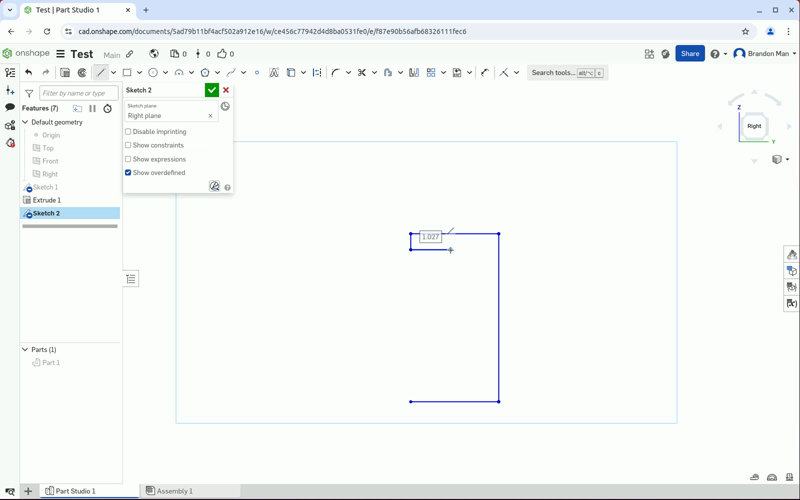
scroll(-6)
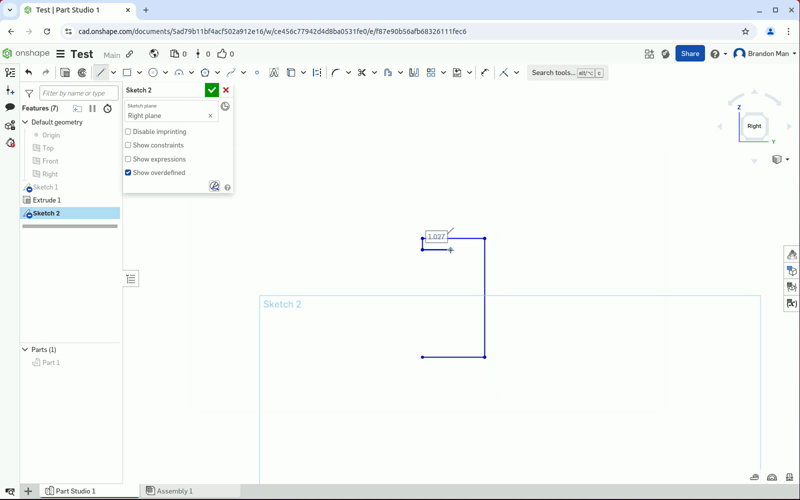
scroll(-6)
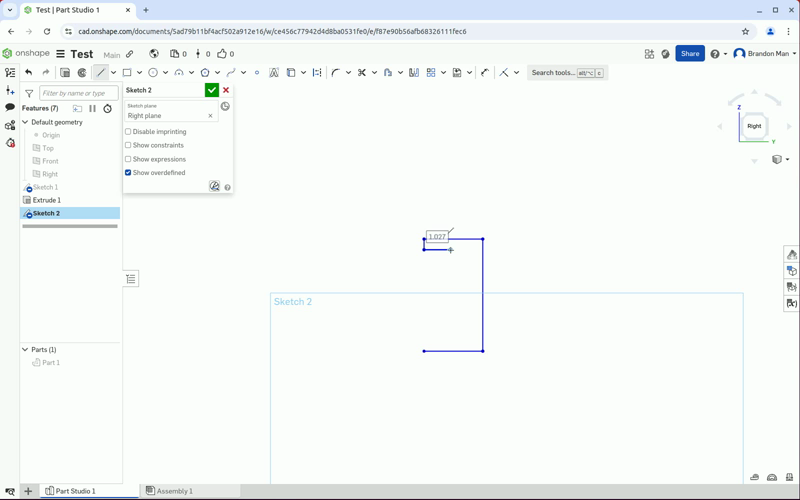
scroll(-6)
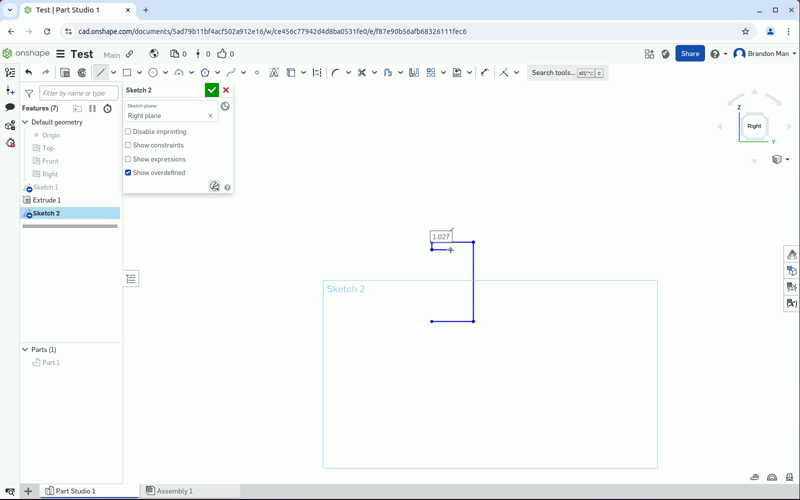
scroll(-6)
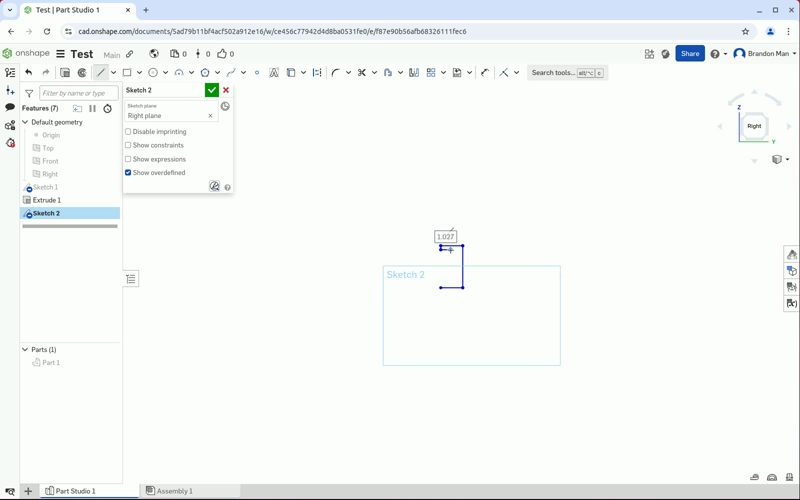
scroll(-6)
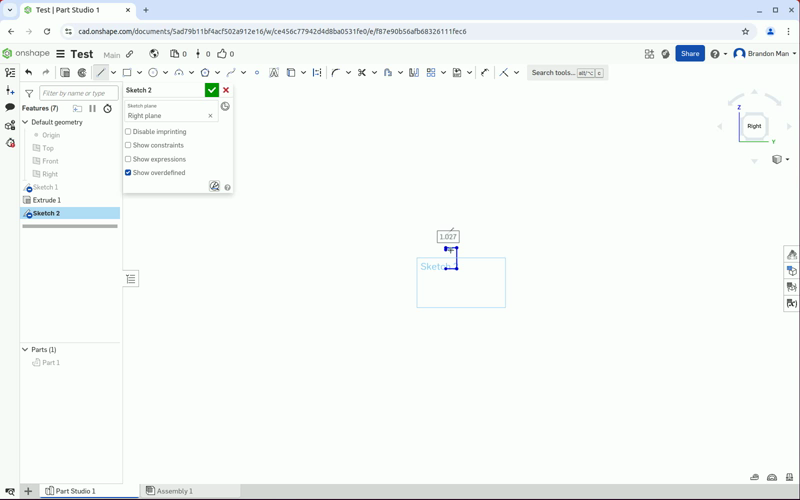
key_up(shift)
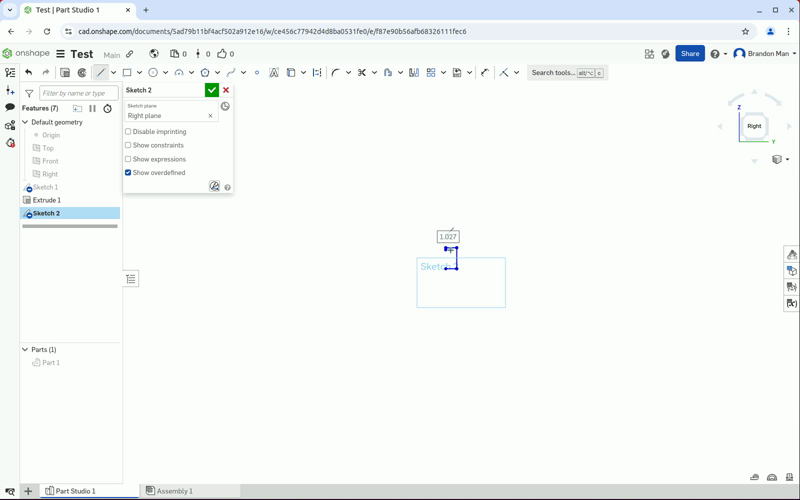
key_down(shift)
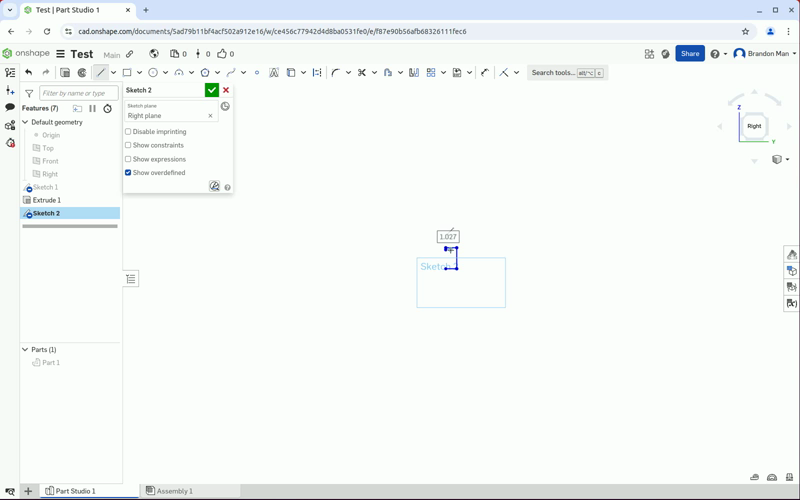
mouse_move(480, 249)
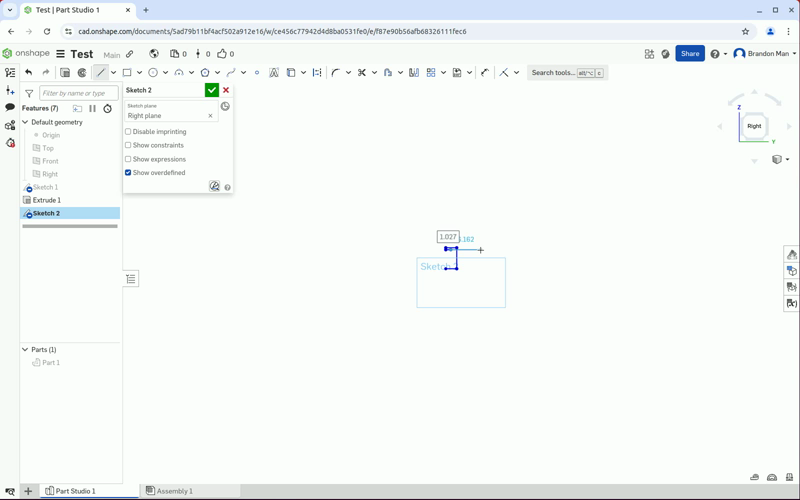
mouse_move(450, 254)
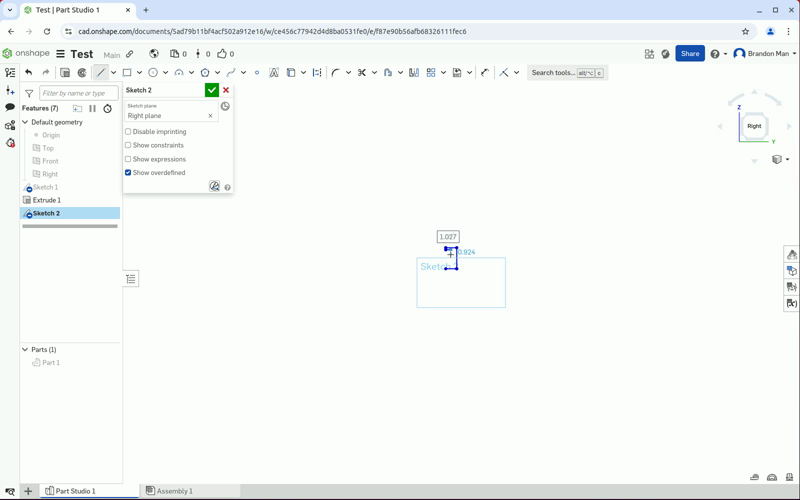
scroll(6)
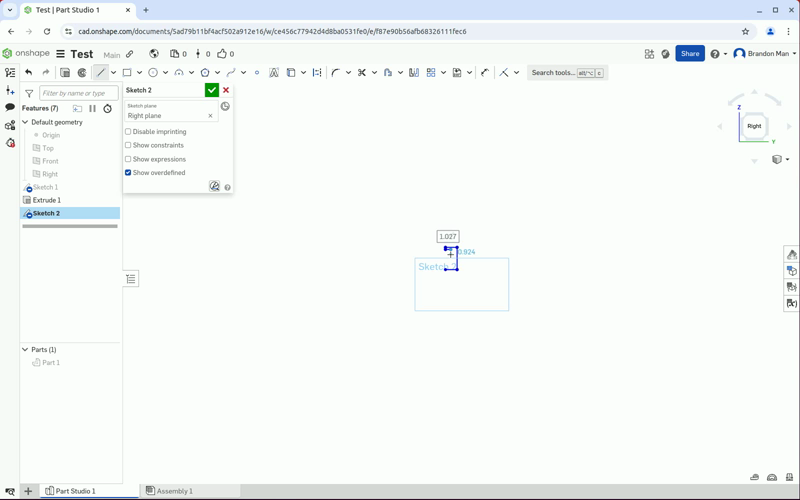
scroll(6)
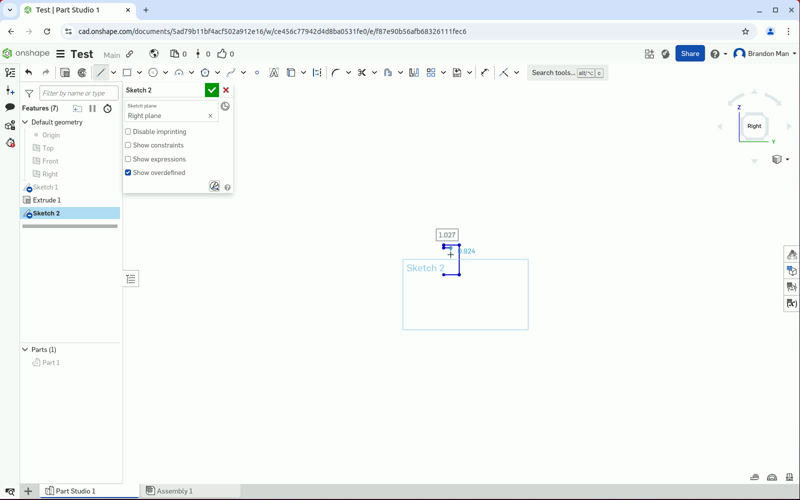
scroll(6)
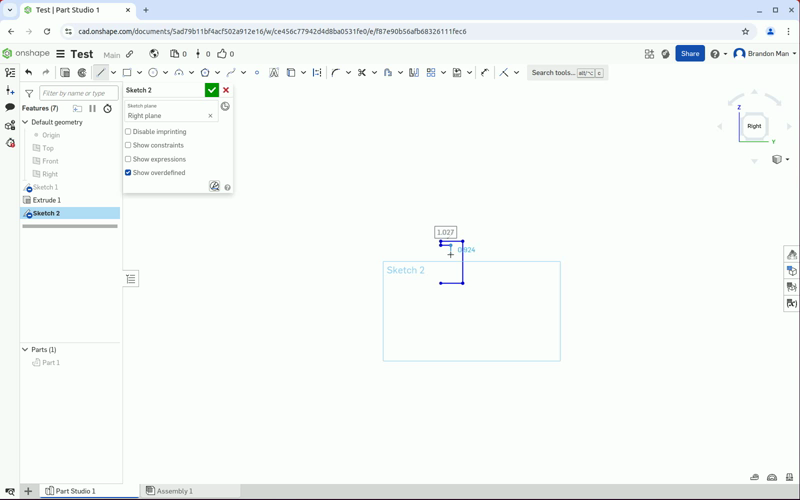
scroll(6)
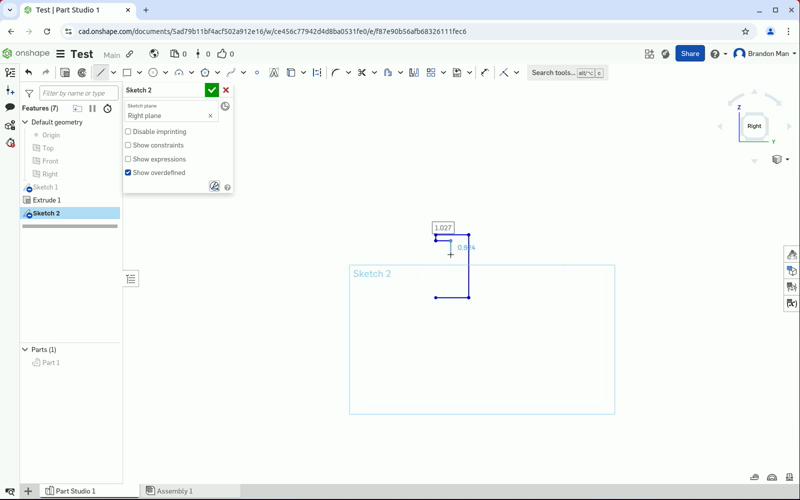
scroll(6)
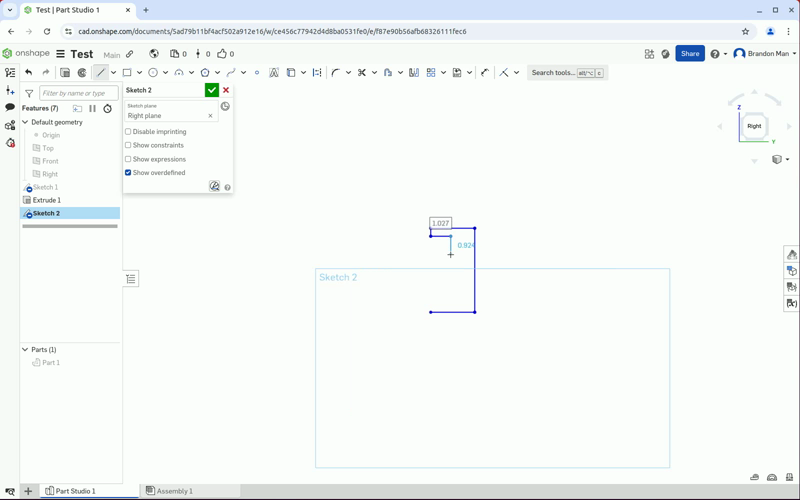
scroll(6)
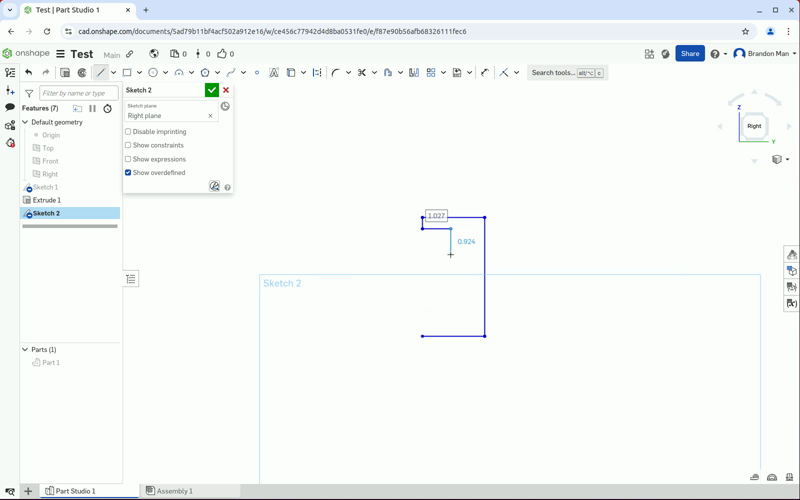
scroll(6)
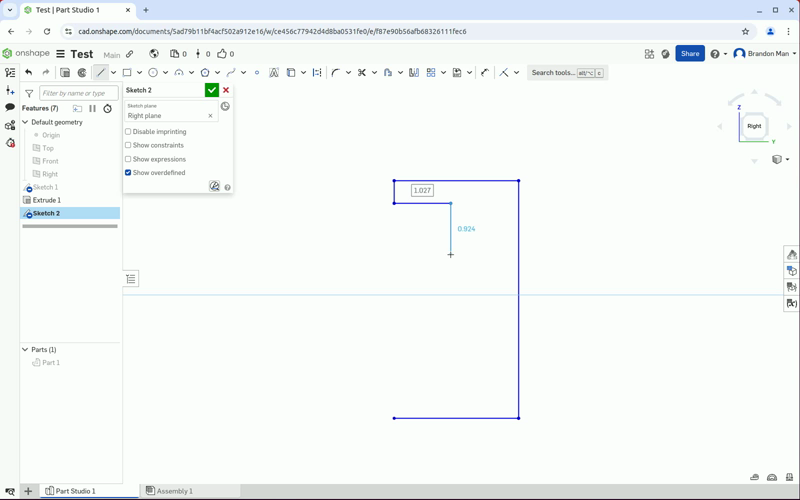
click(450, 254)
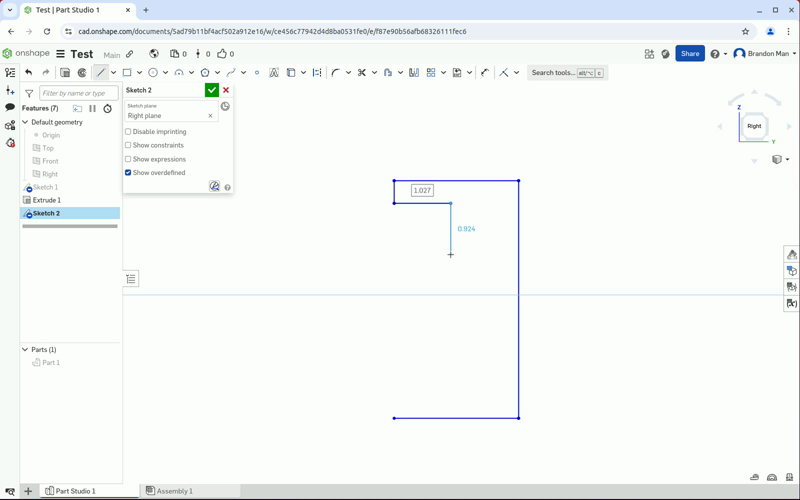
scroll(-6)
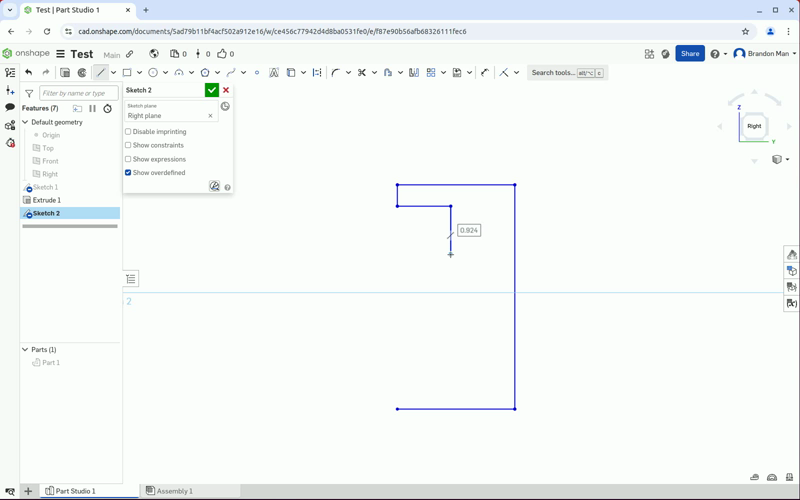
scroll(-6)
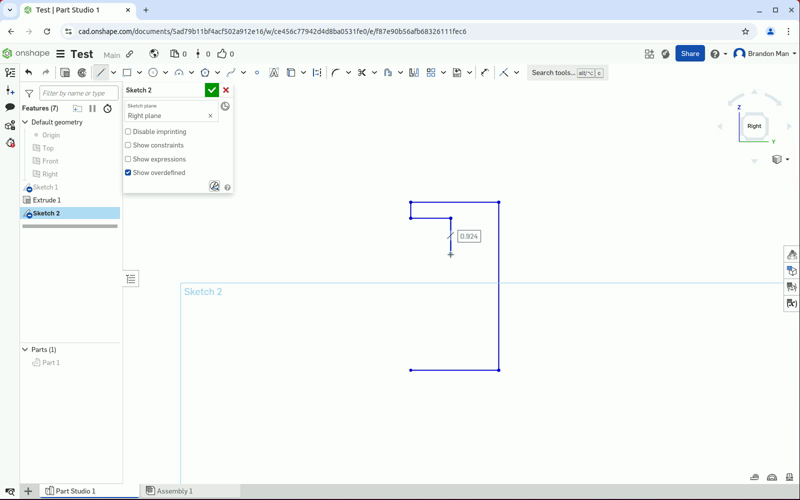
scroll(-6)
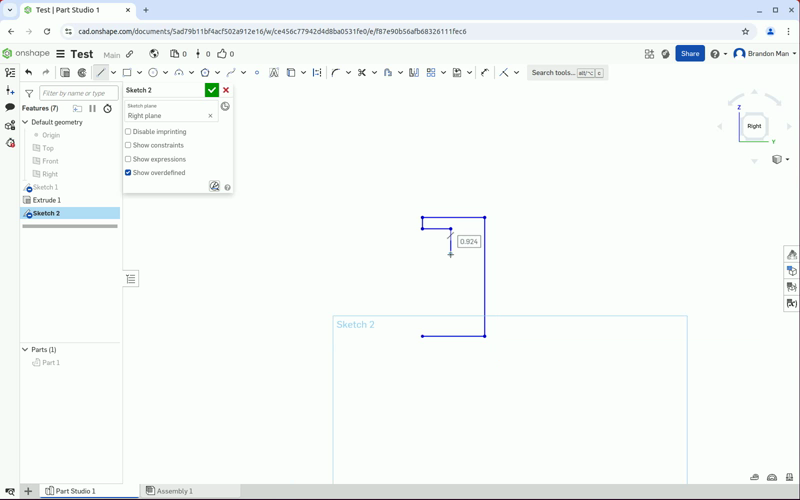
scroll(-6)
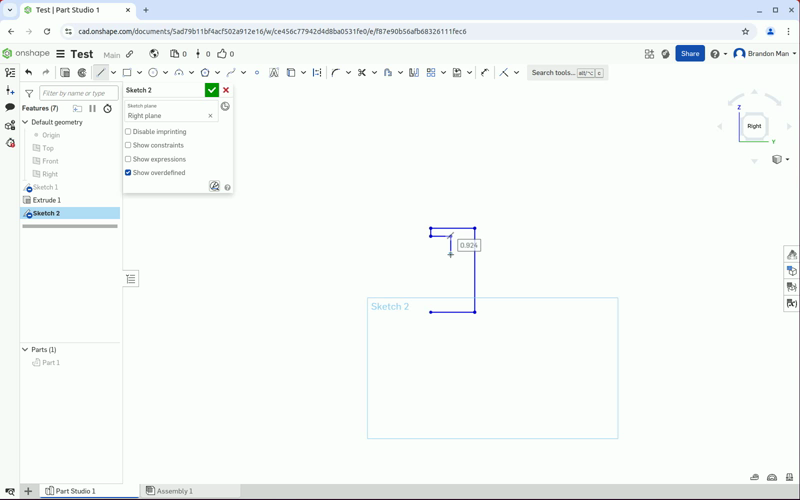
scroll(-6)
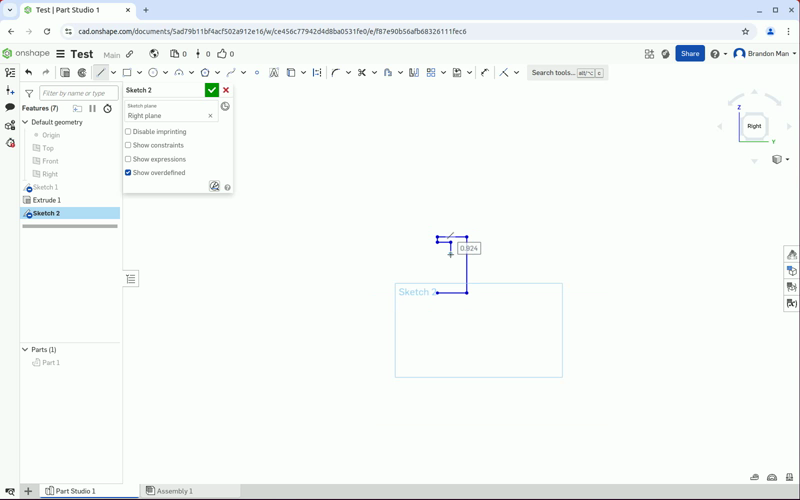
scroll(-6)
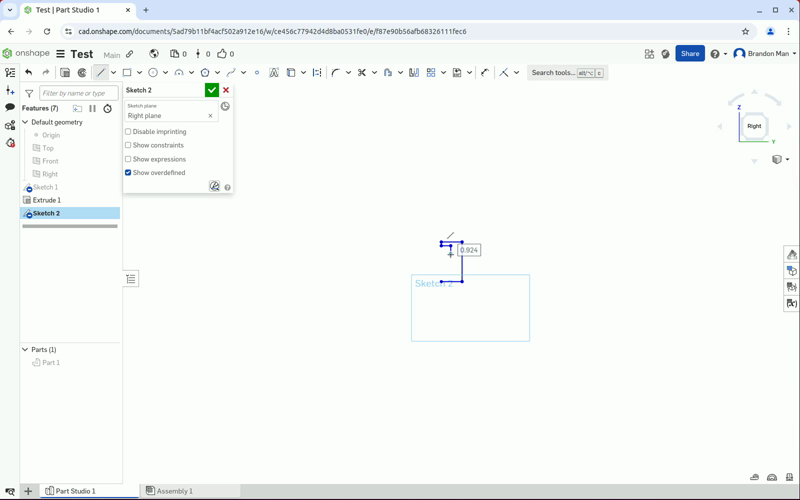
scroll(-6)
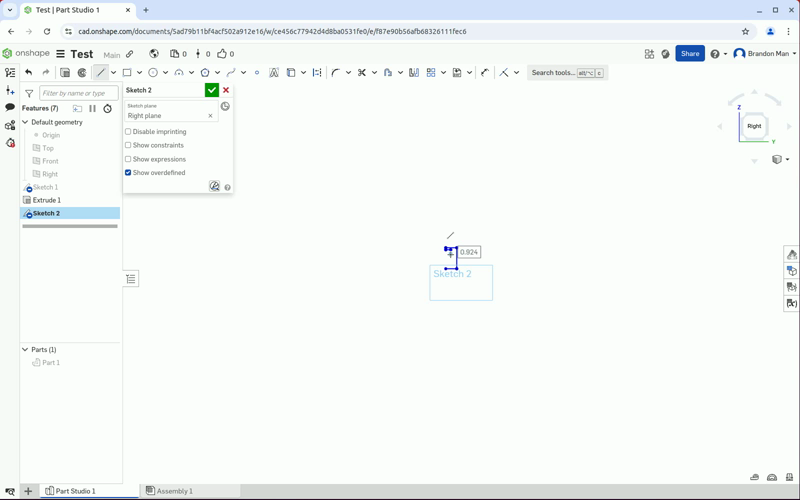
key_up(shift)
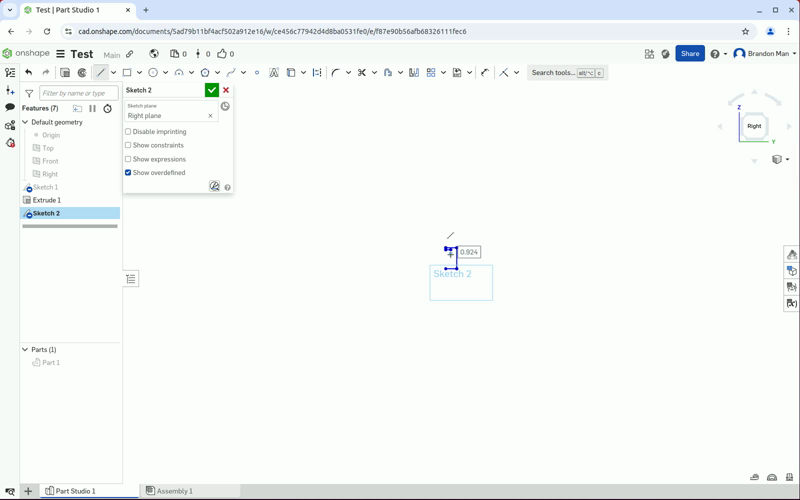
key_down(shift)
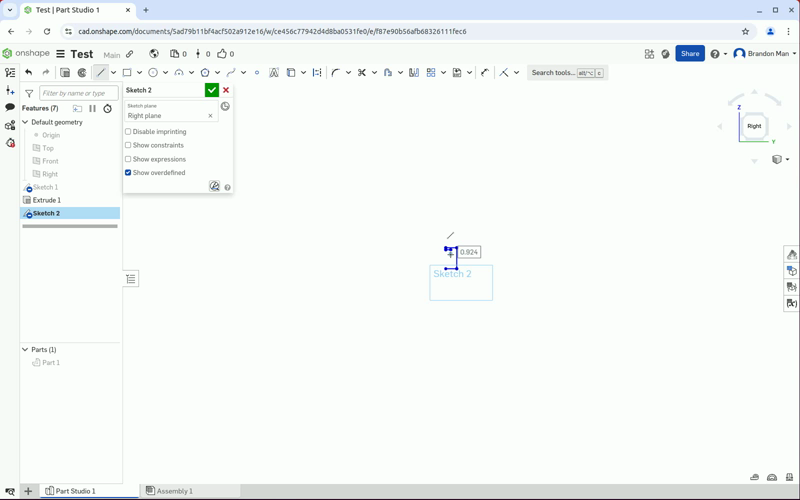
mouse_move(480, 254)
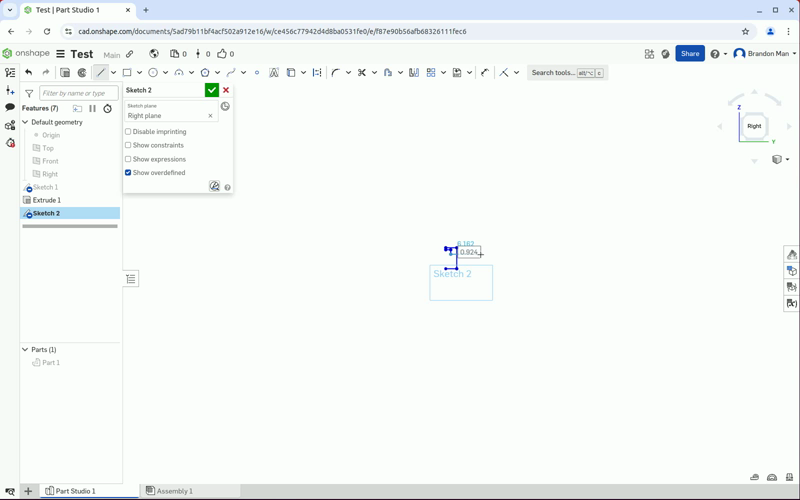
mouse_move(445, 254)
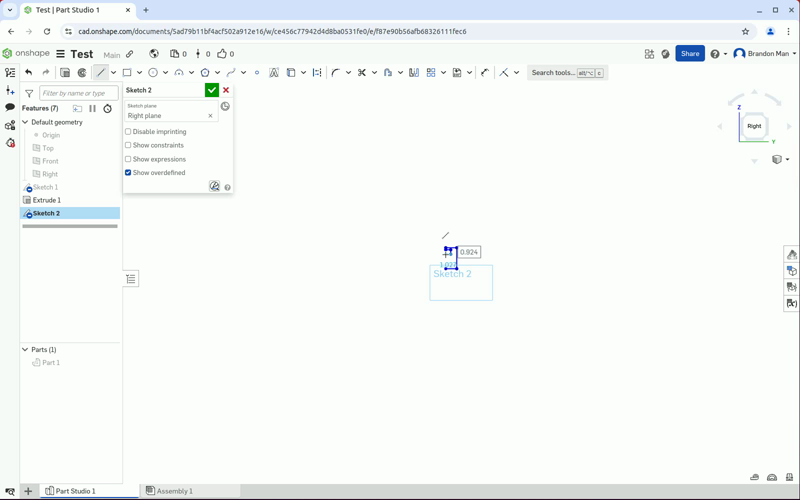
scroll(6)
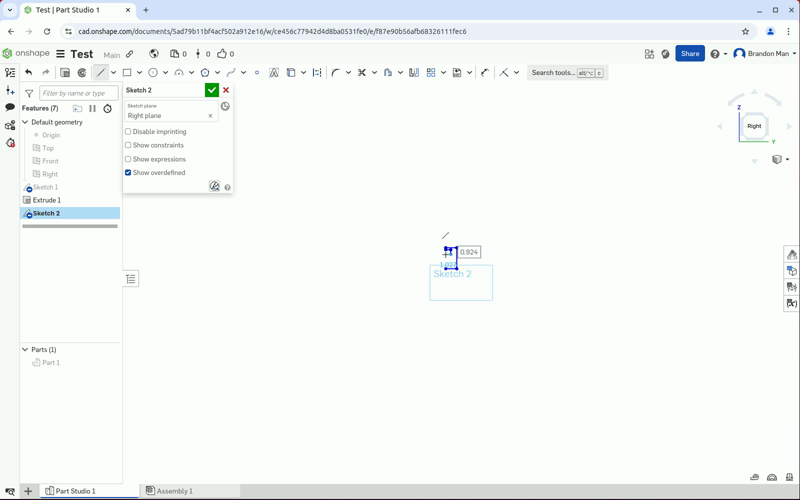
scroll(6)
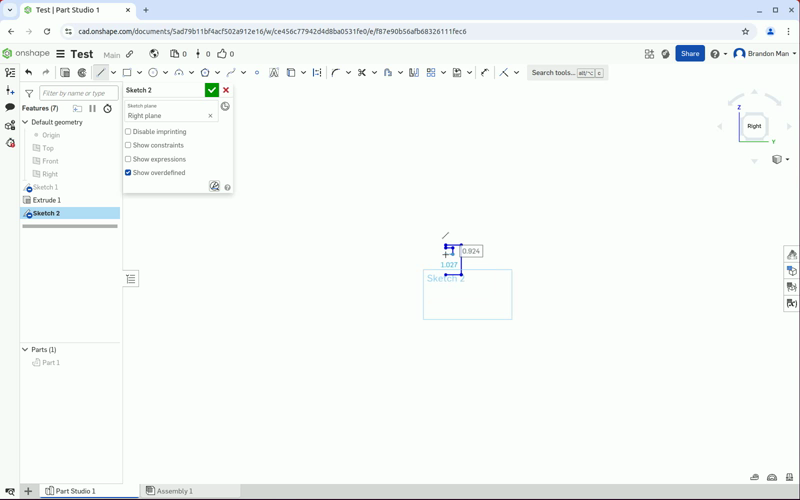
scroll(6)
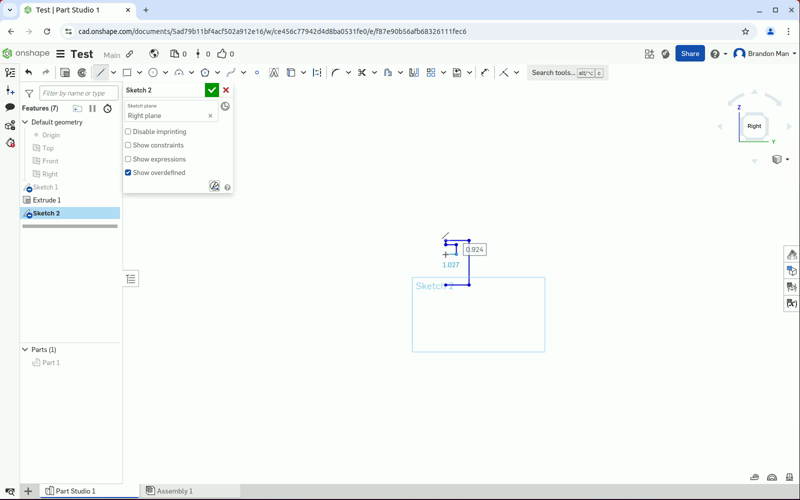
scroll(6)
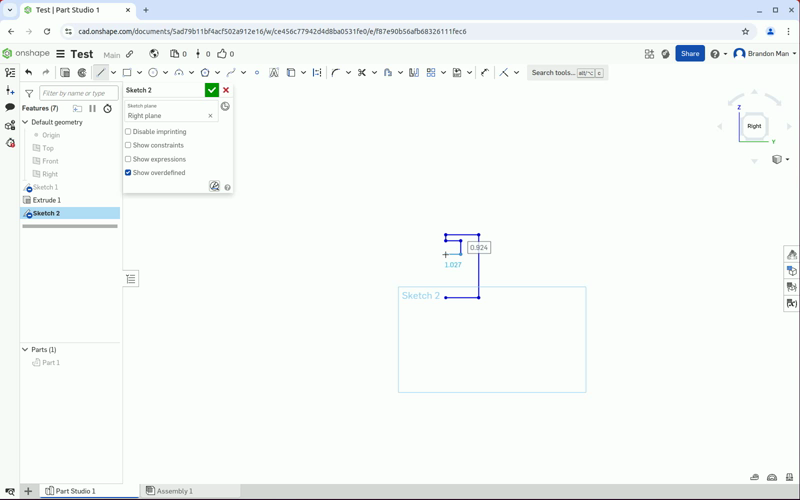
scroll(6)
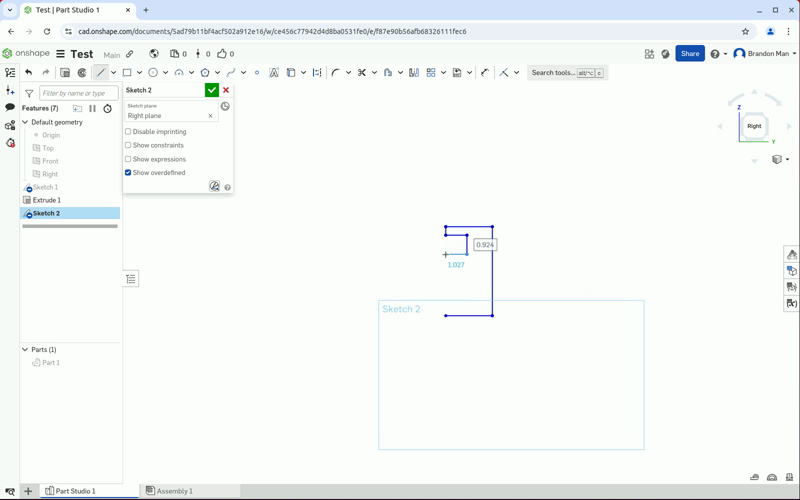
scroll(6)
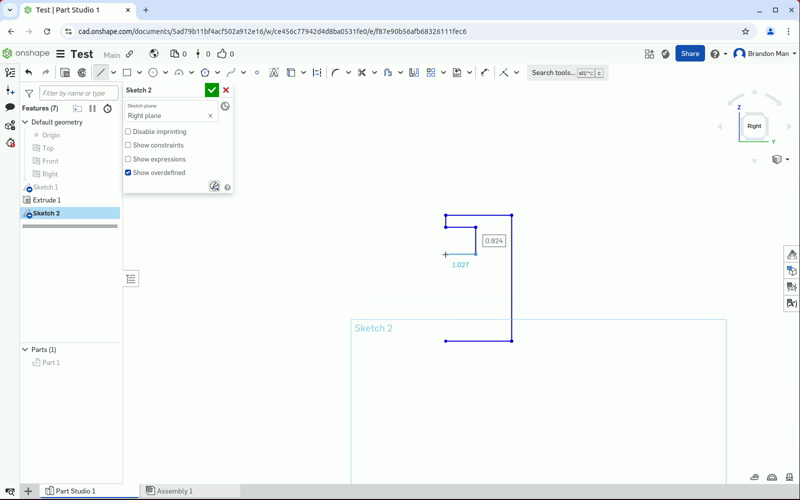
scroll(6)
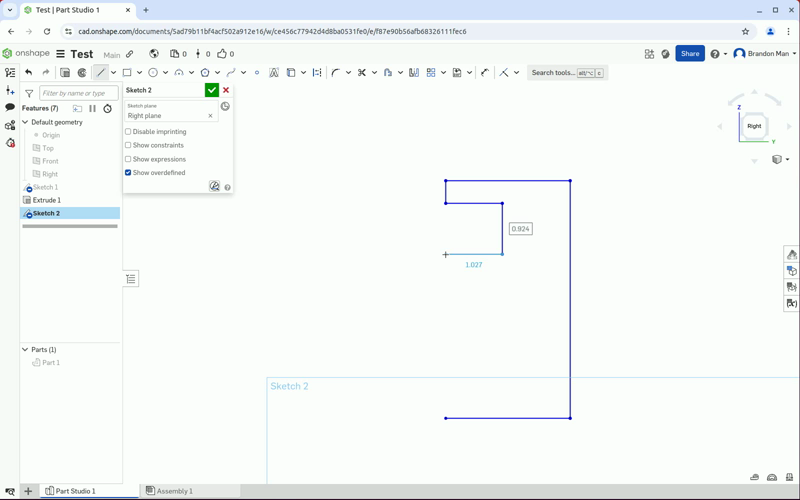
click(445, 254)
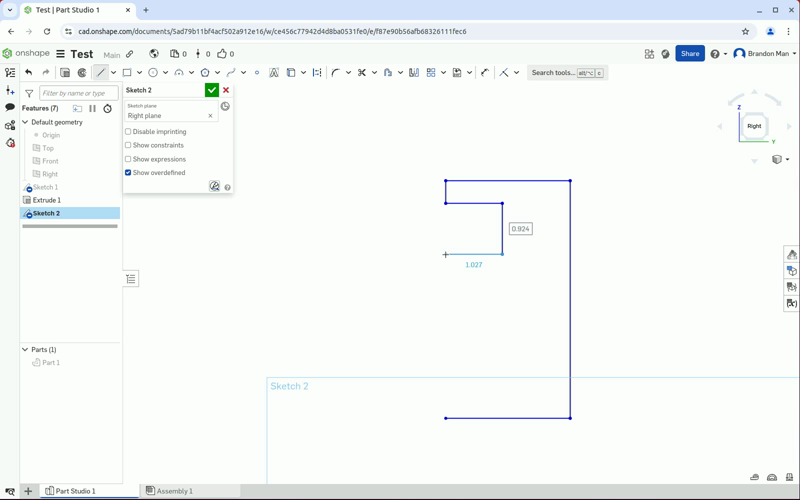
scroll(-6)
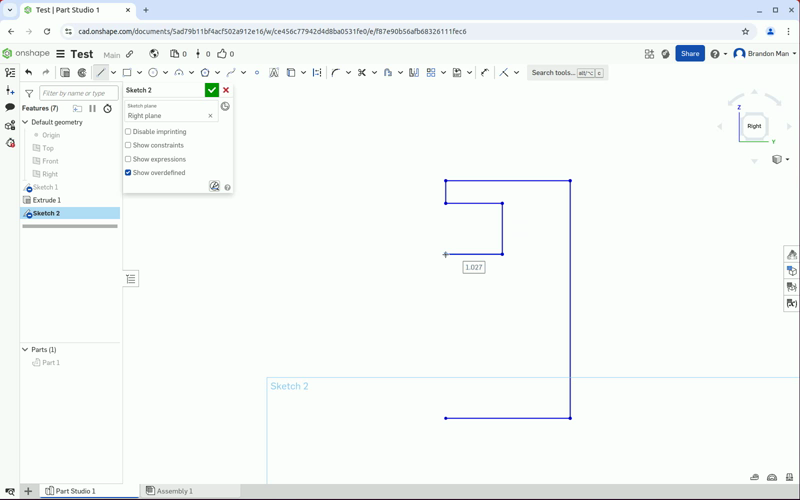
scroll(-6)
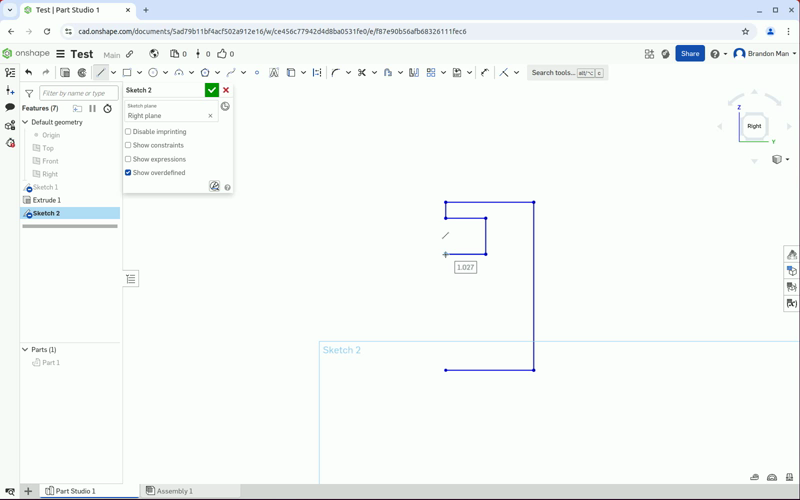
scroll(-6)
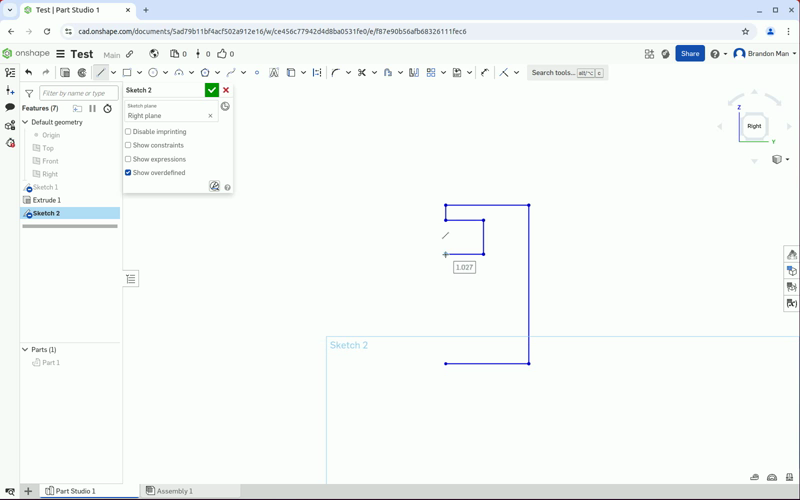
scroll(-6)
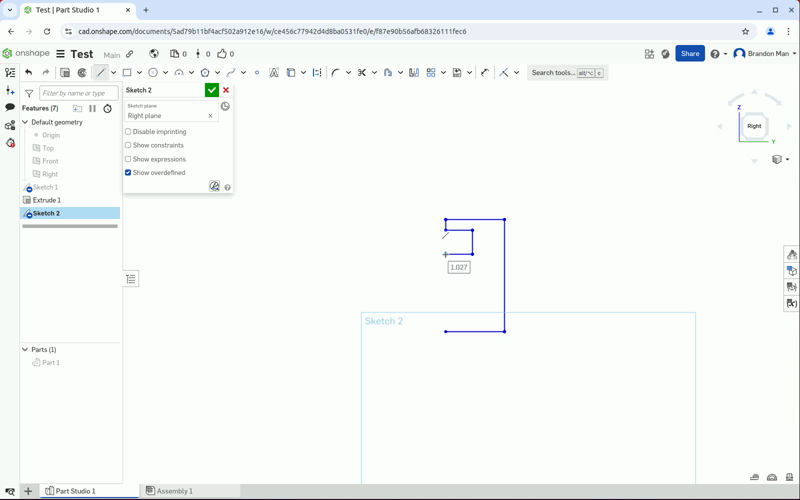
scroll(-6)
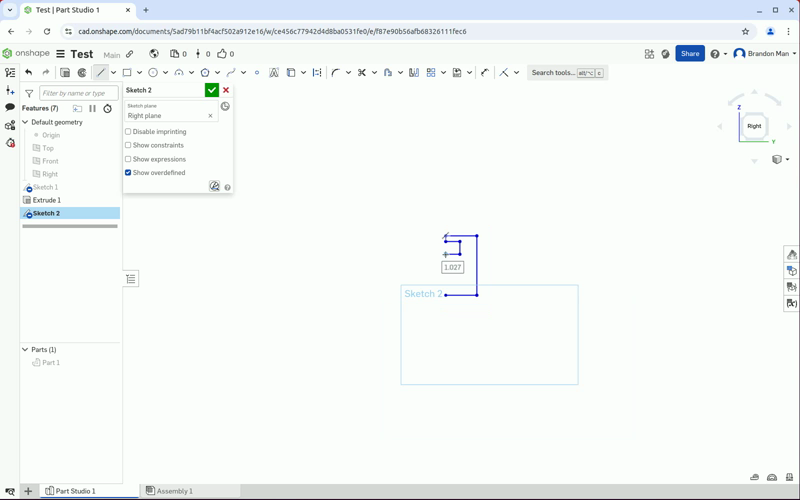
scroll(-6)
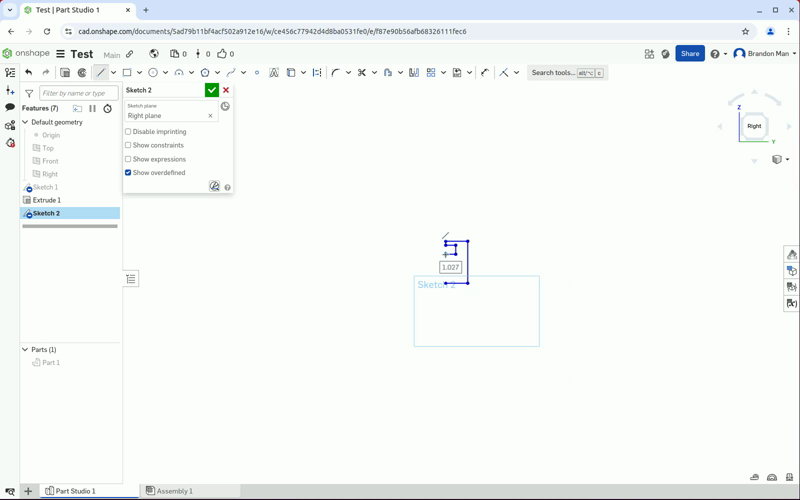
scroll(-6)
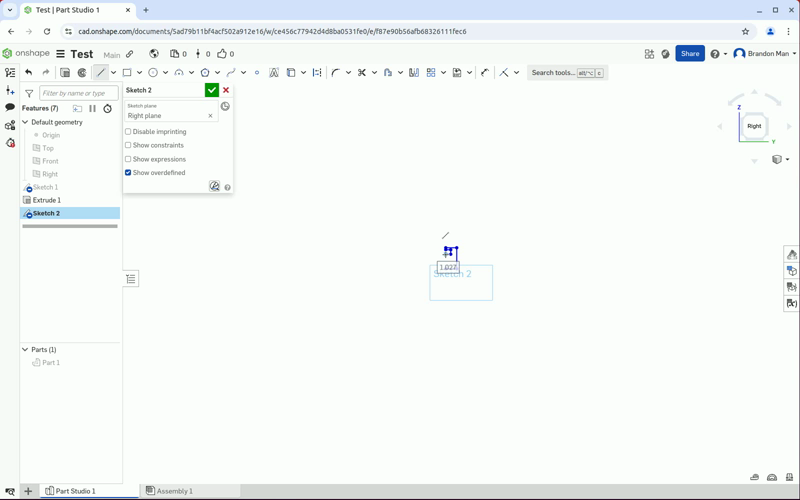
key_up(shift)
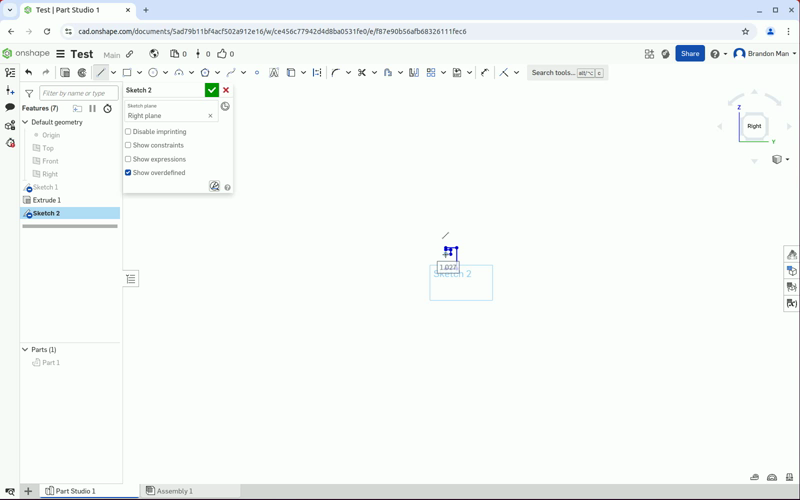
mouse_move(475, 254)
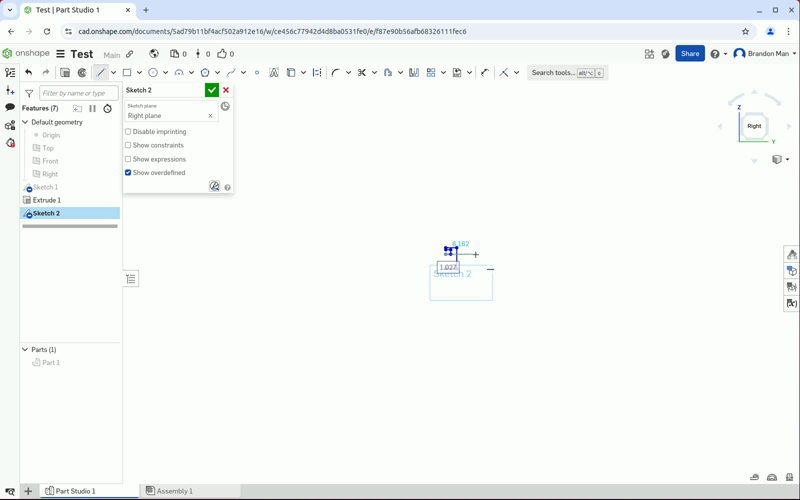
key_down(shift)
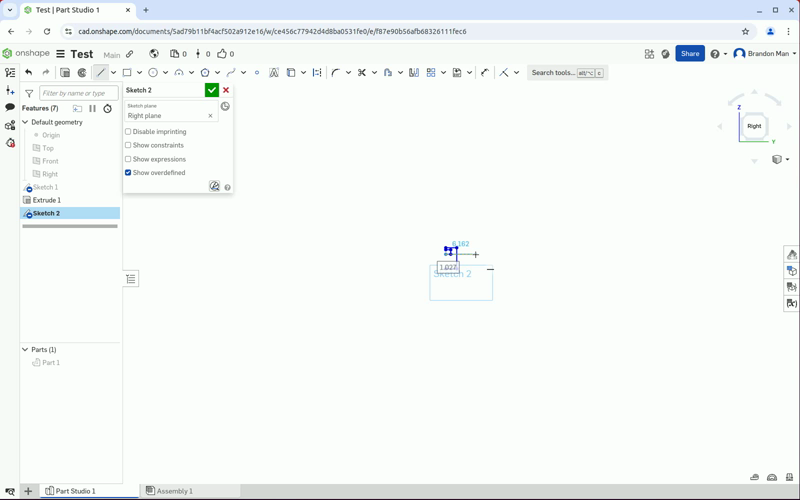
mouse_move(445, 268)
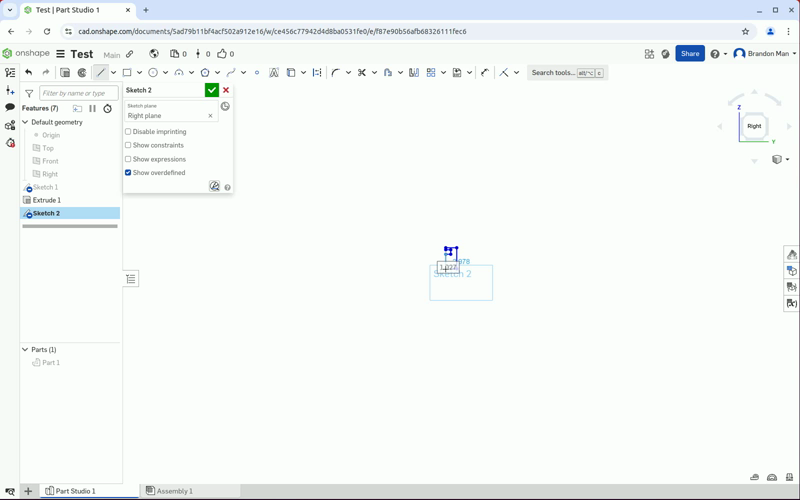
key_up(shift)
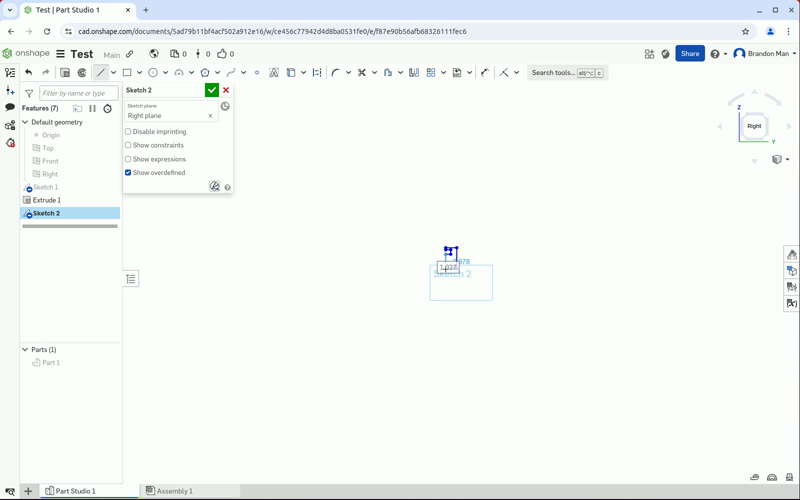
click(445, 268)
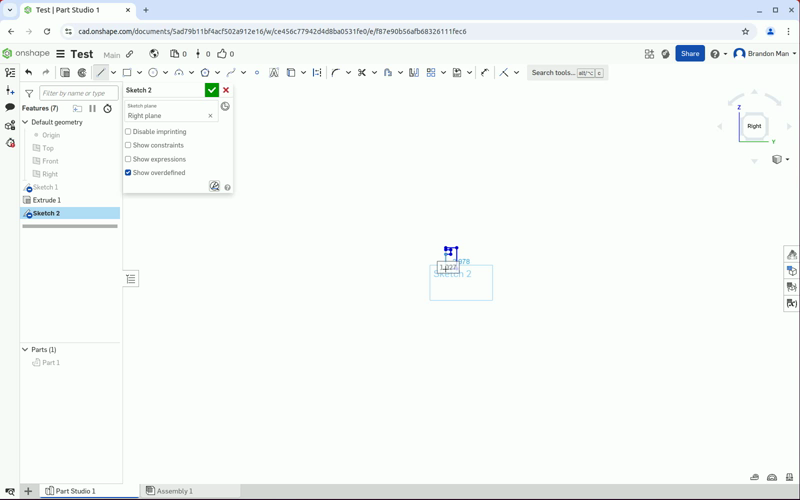
key(esc)
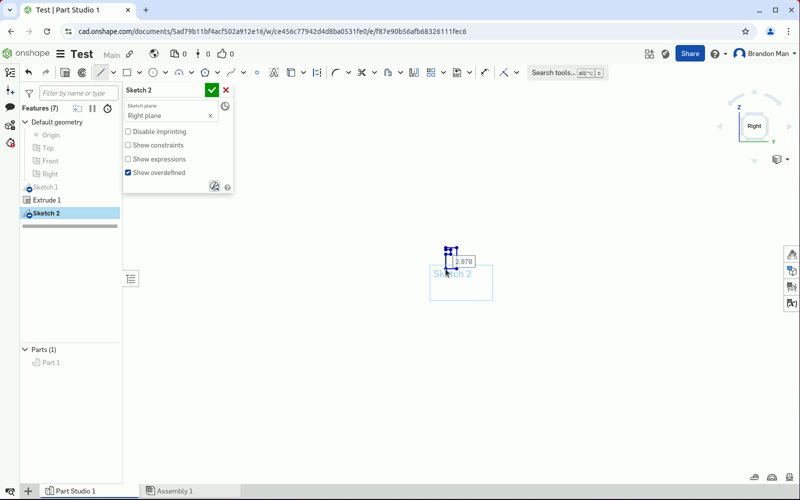
mouse_move(453, 255)
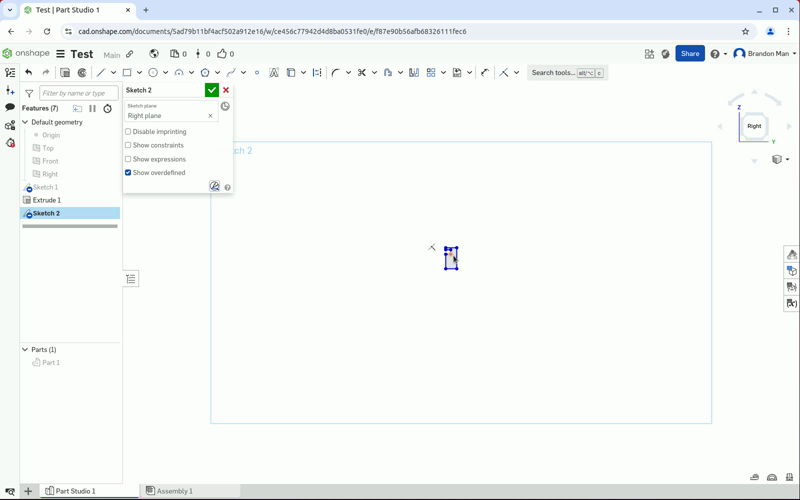
scroll(6)
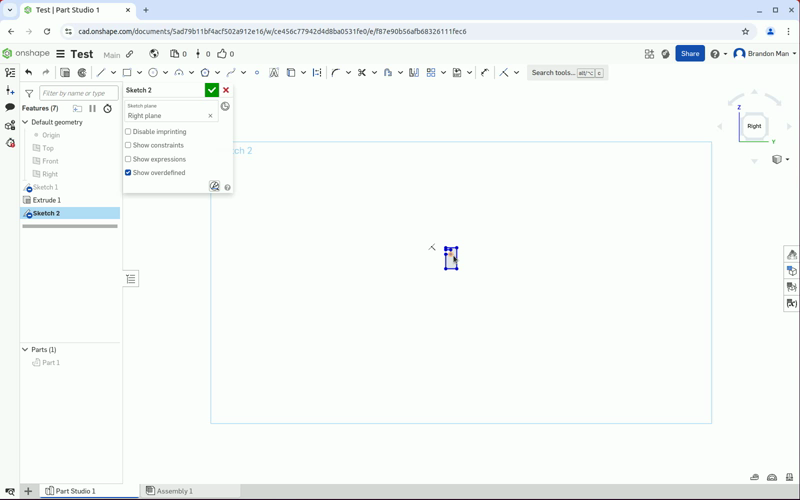
scroll(6)
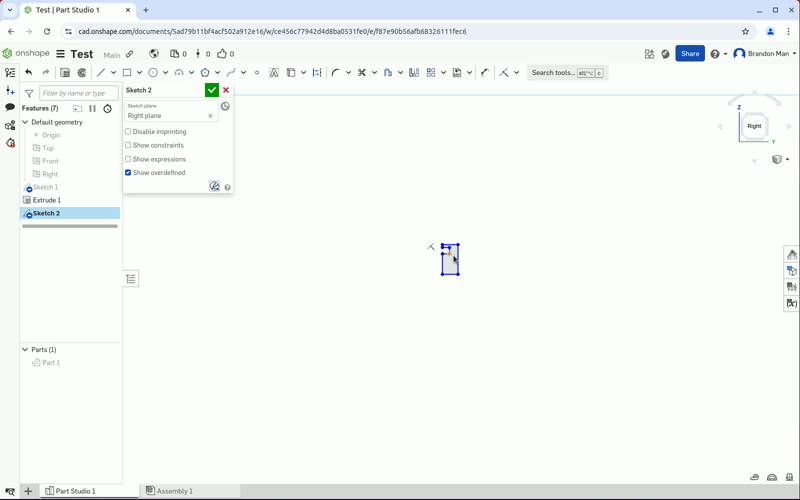
scroll(6)
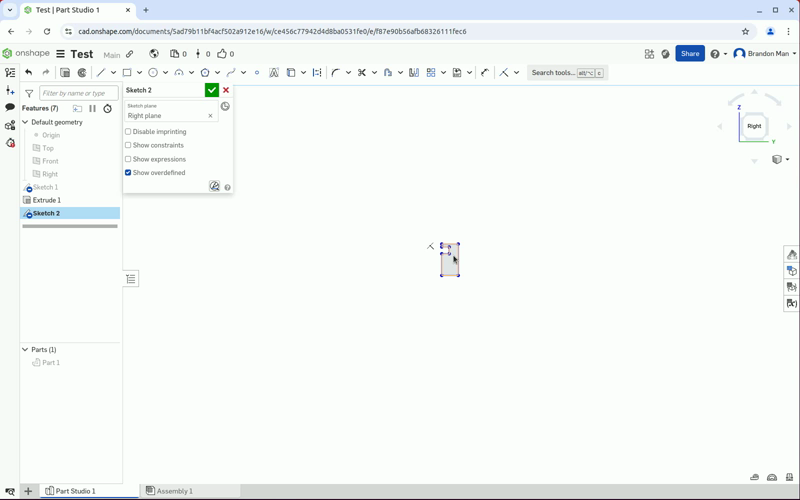
scroll(6)
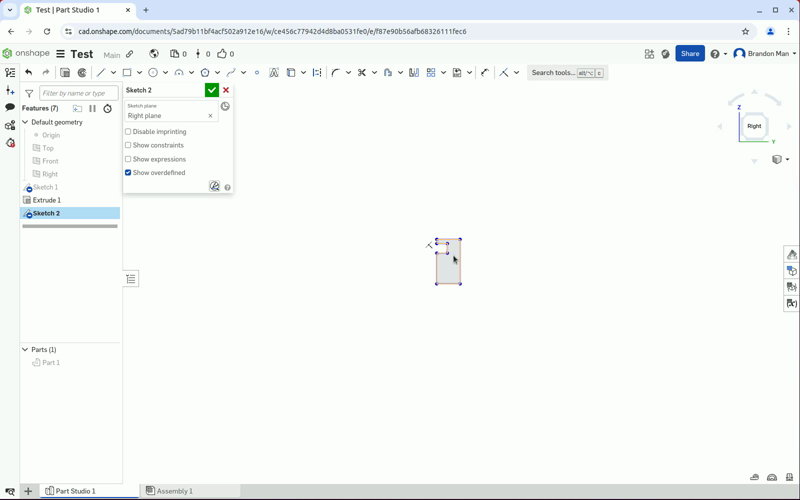
scroll(6)
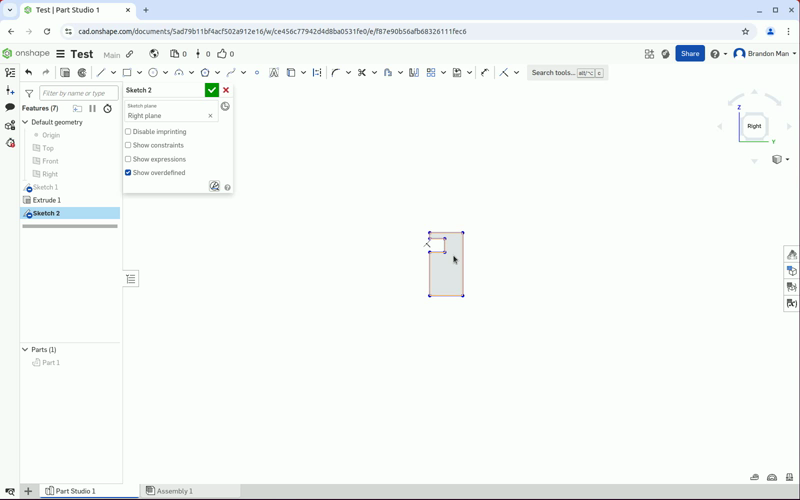
scroll(6)
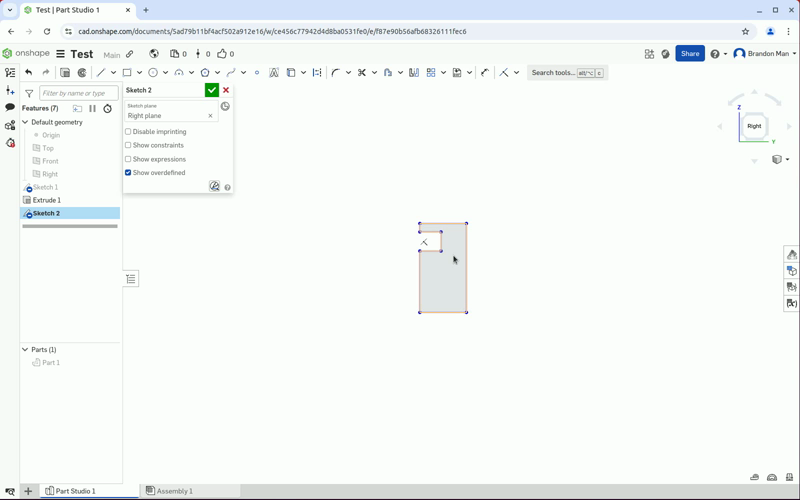
scroll(6)
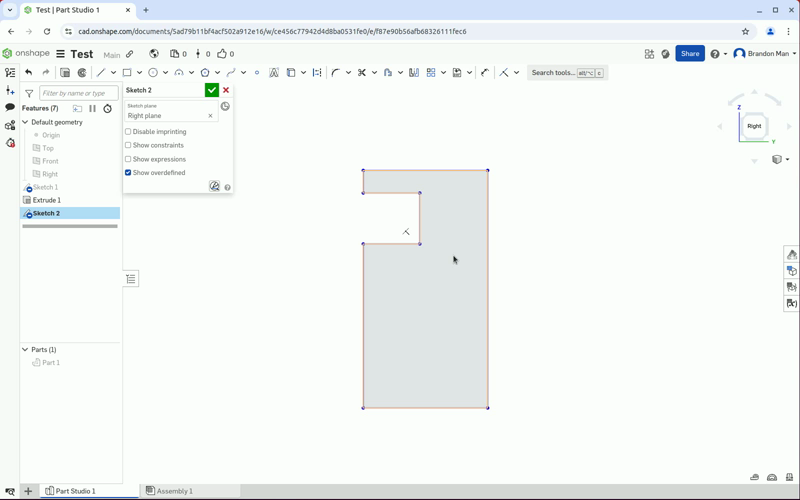
click(453, 255)
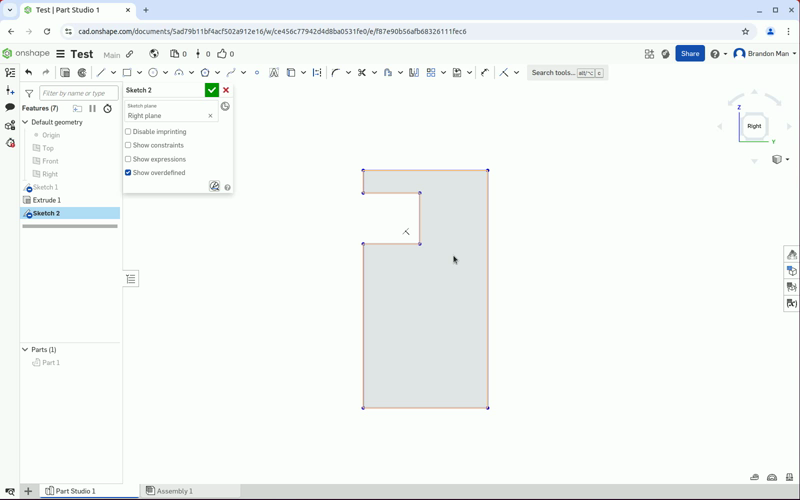
scroll(-6)
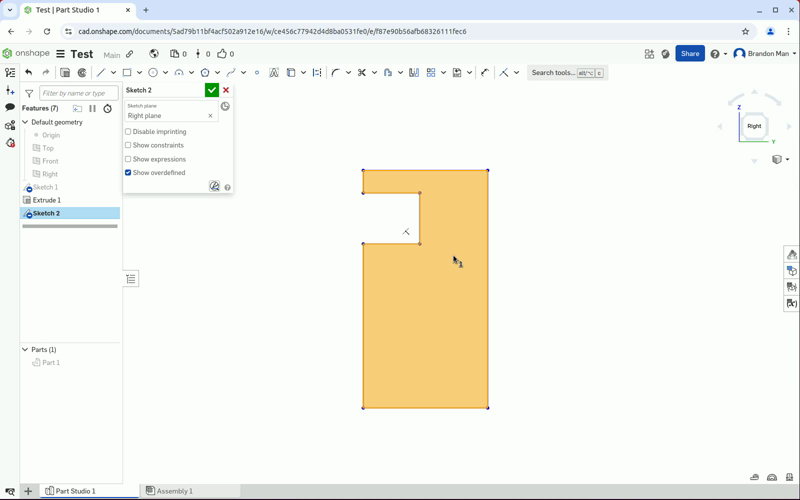
scroll(-6)
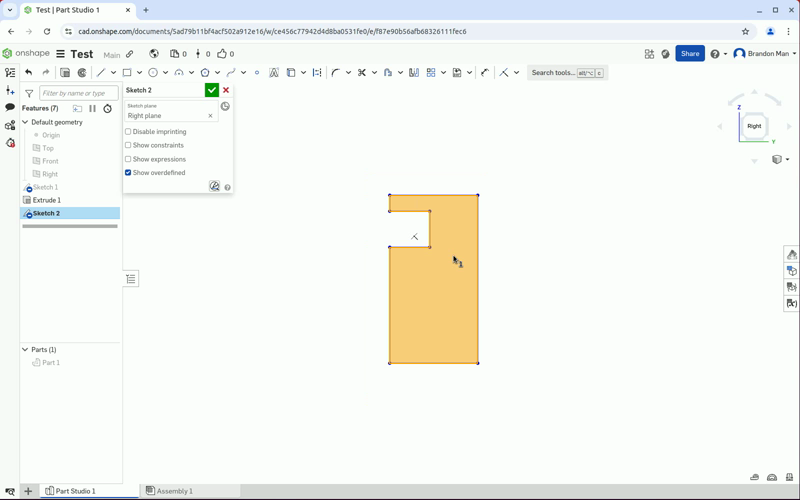
scroll(-6)
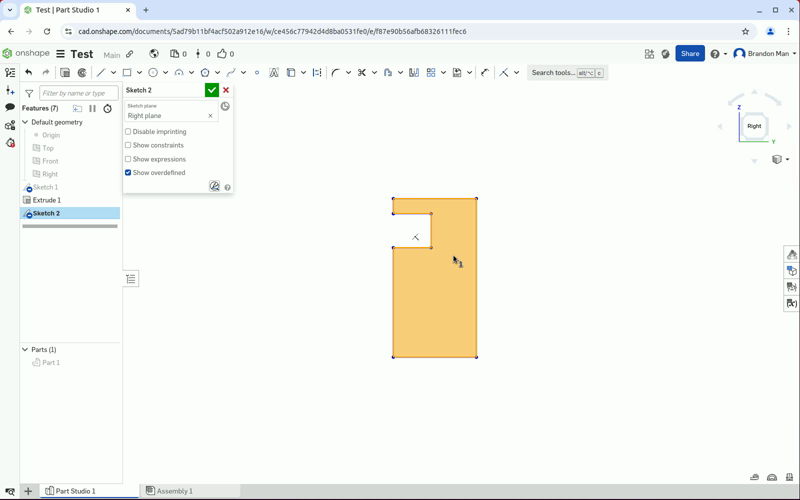
scroll(-6)
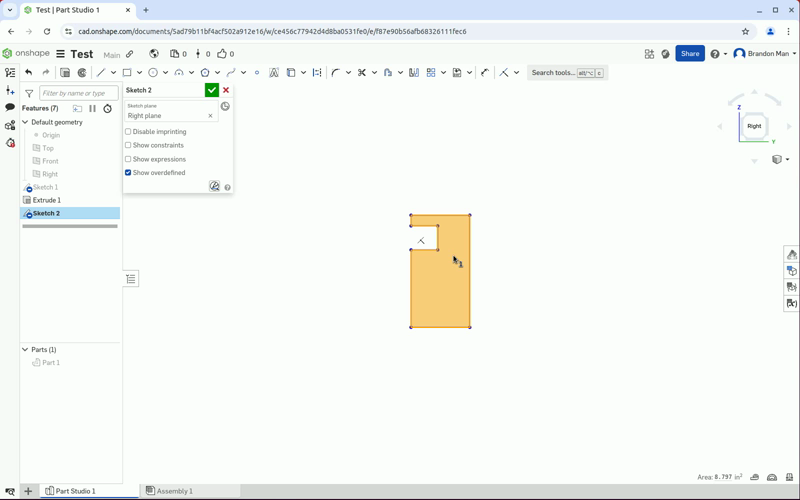
scroll(-6)
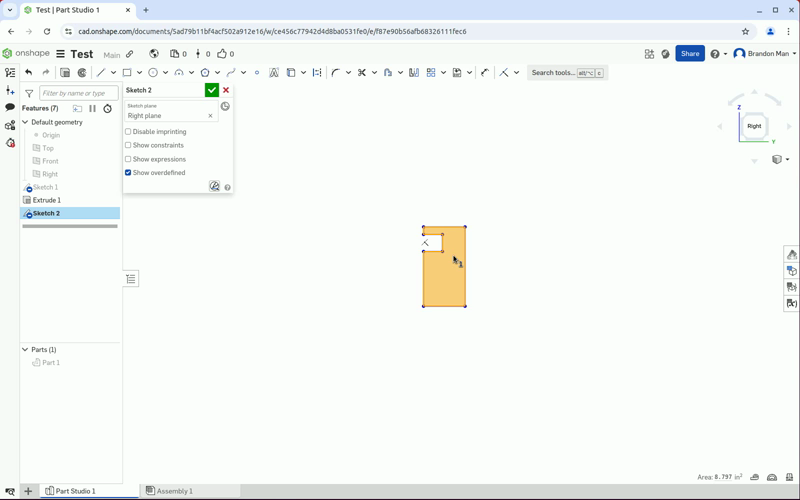
scroll(-6)
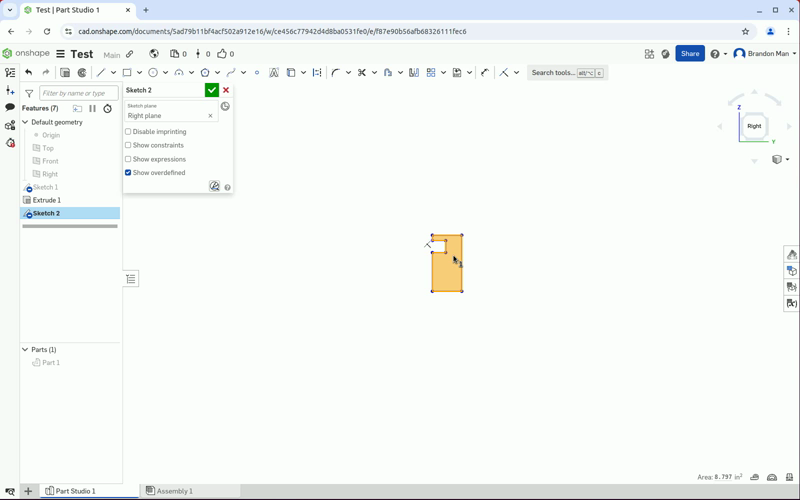
scroll(-6)
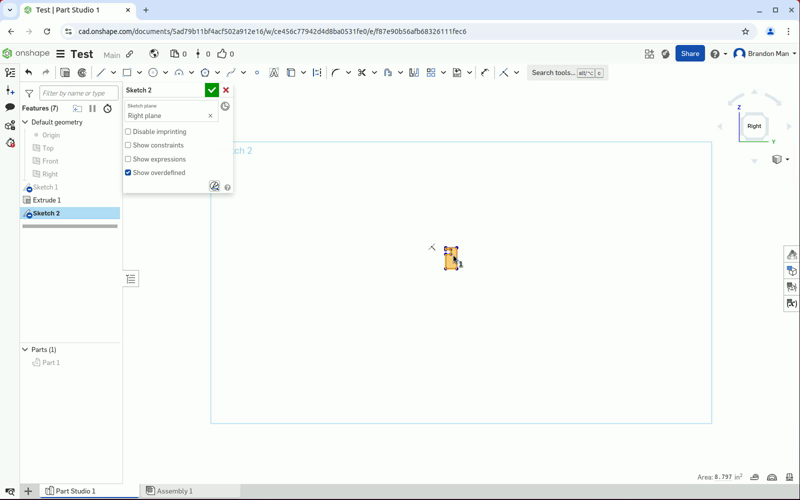
mouse_move(73, 352)
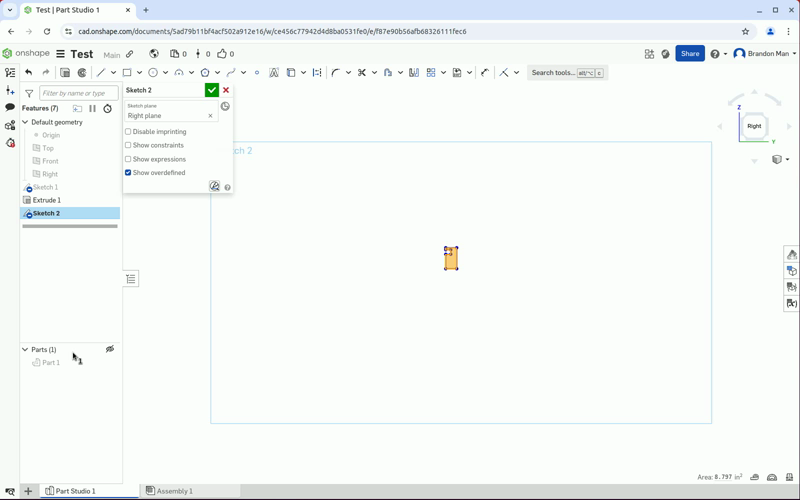
key(shift+y)
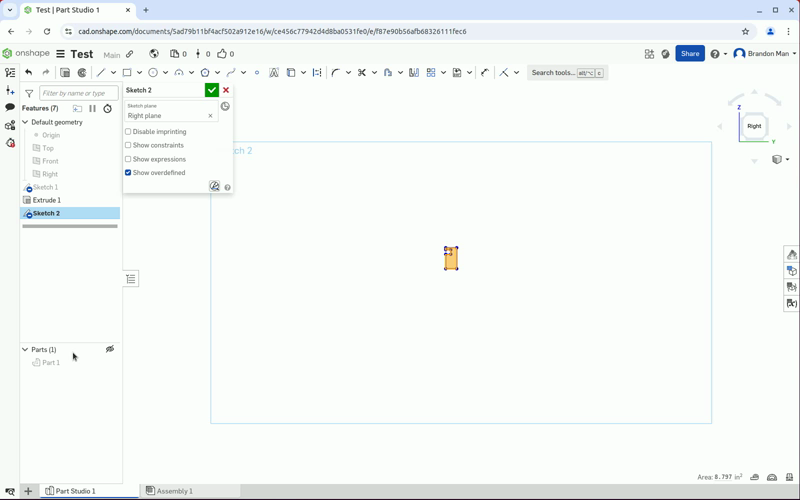
key(shift+e)
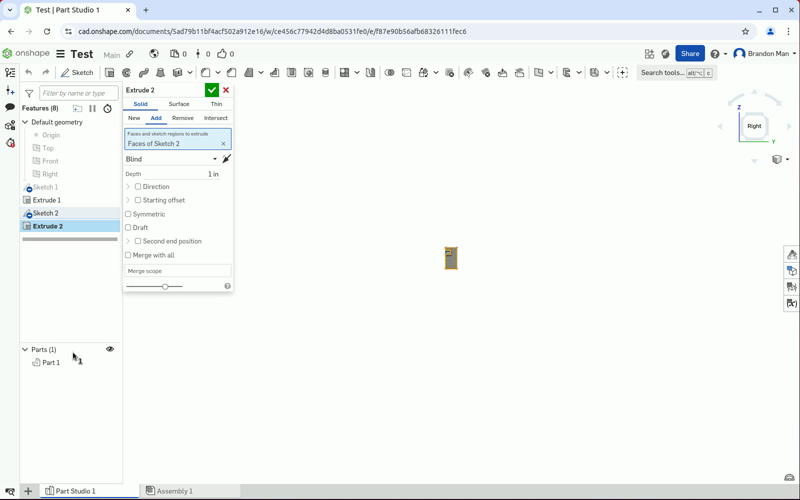
mouse_move(143, 106)
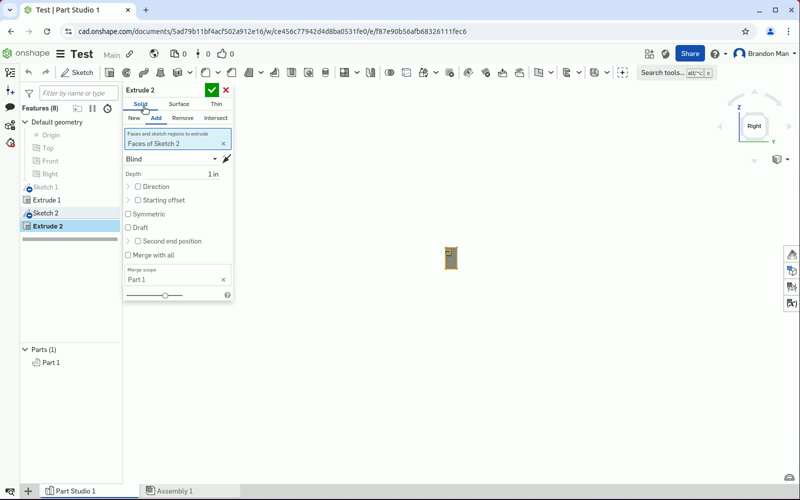
click(143, 106)
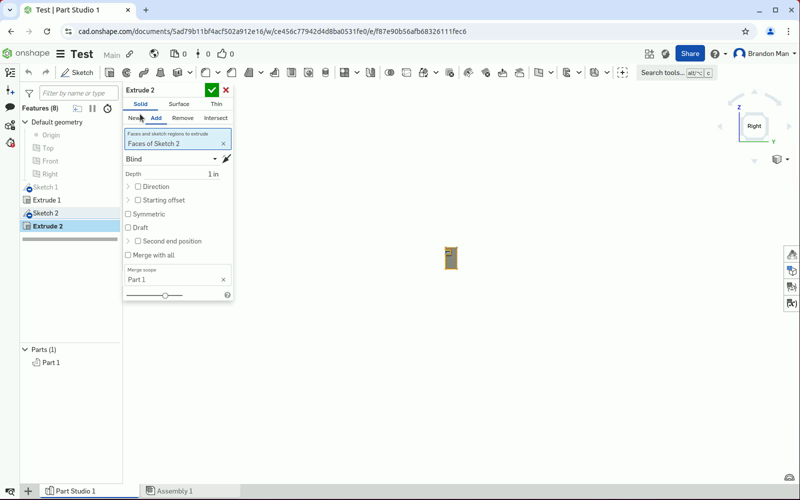
mouse_move(137, 120)
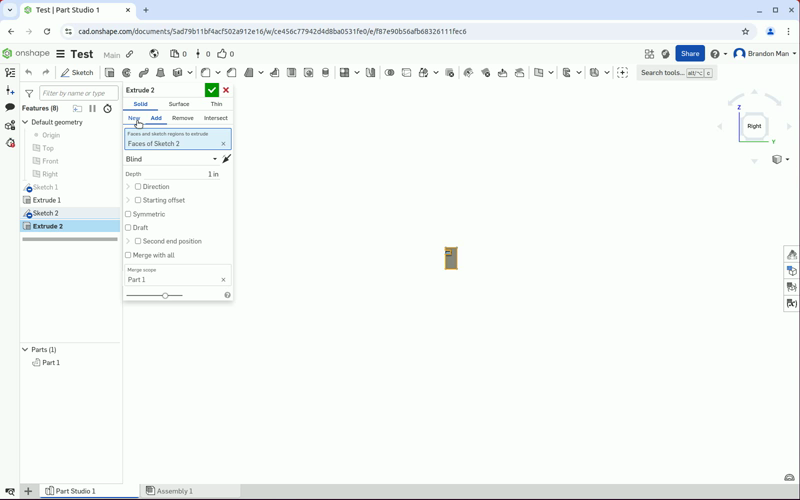
click(137, 120)
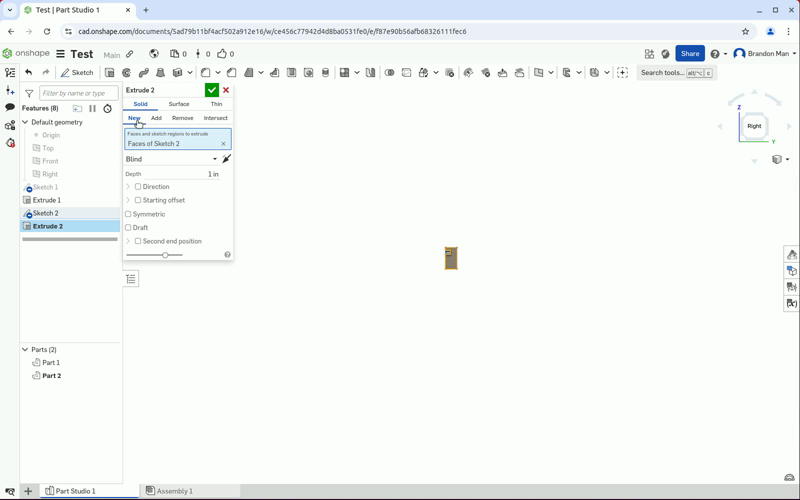
key(tab, 4)
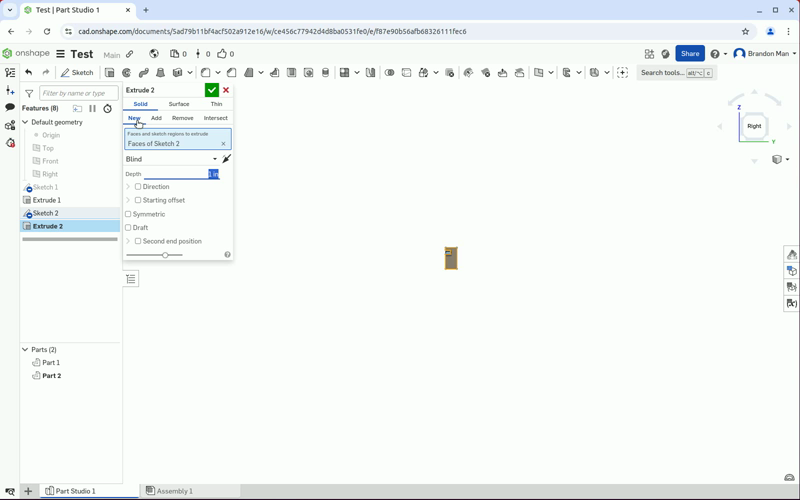
text(23.108)
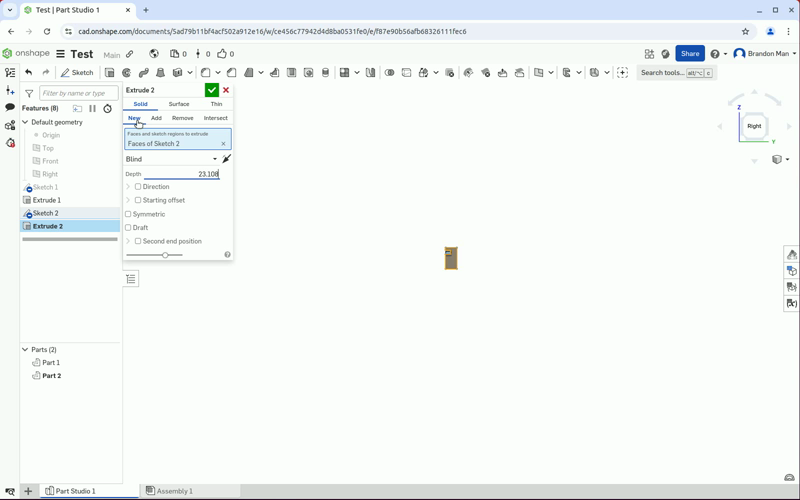
key(enter)
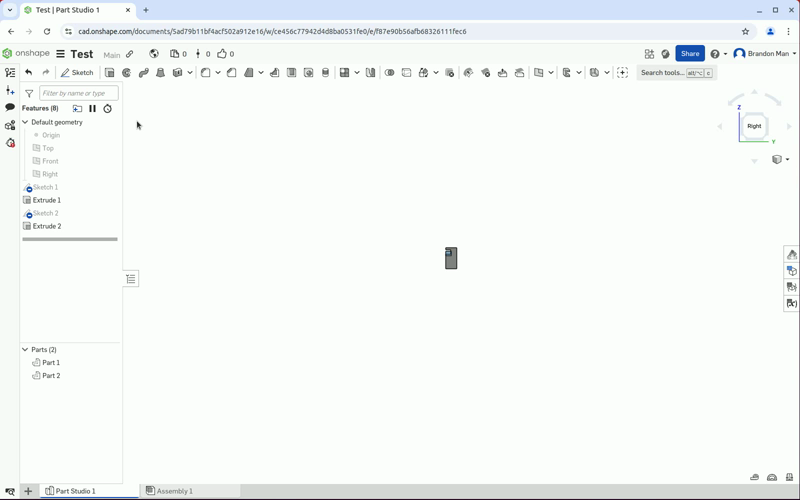
key(shift+h)
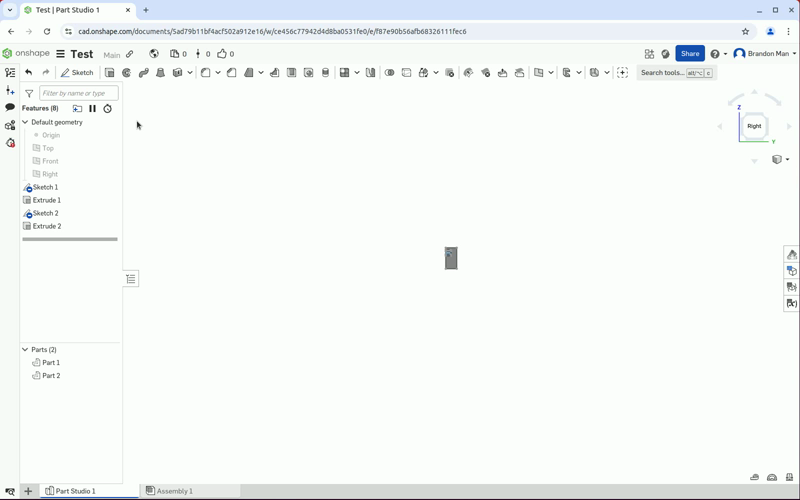
key(shift+h)
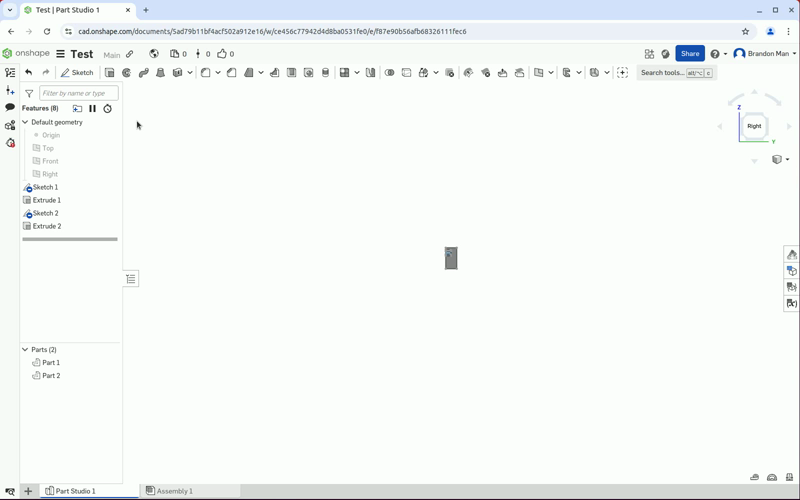
key(shift+7)
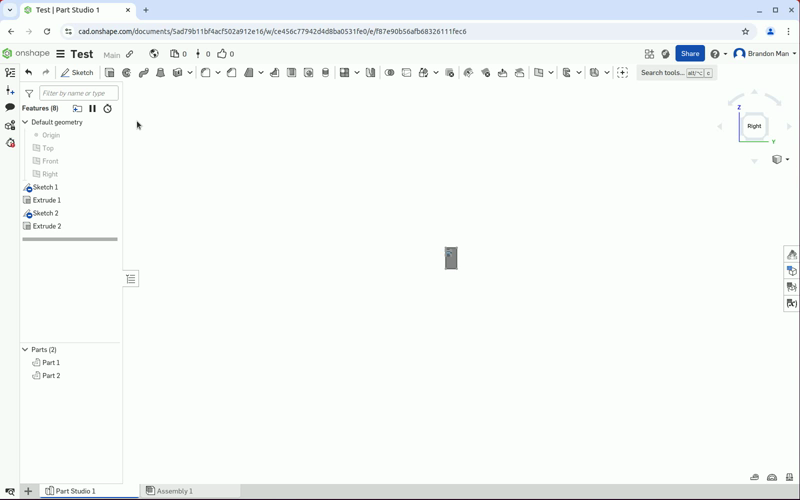
key(right, 2)
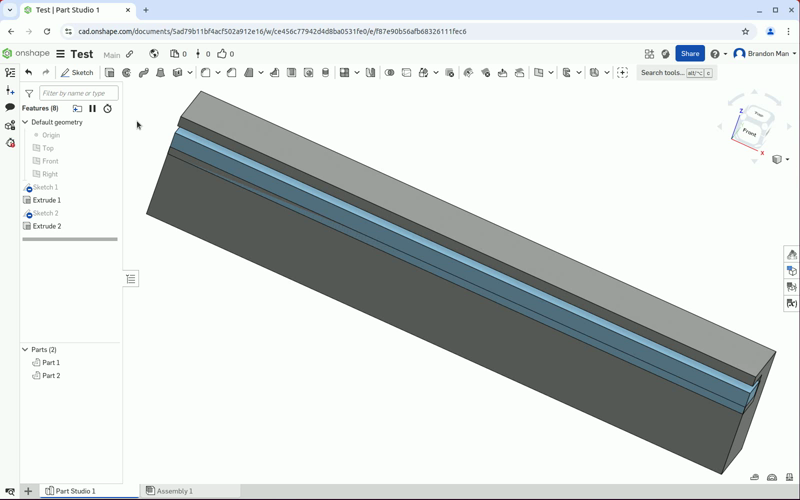
key(down, 2)
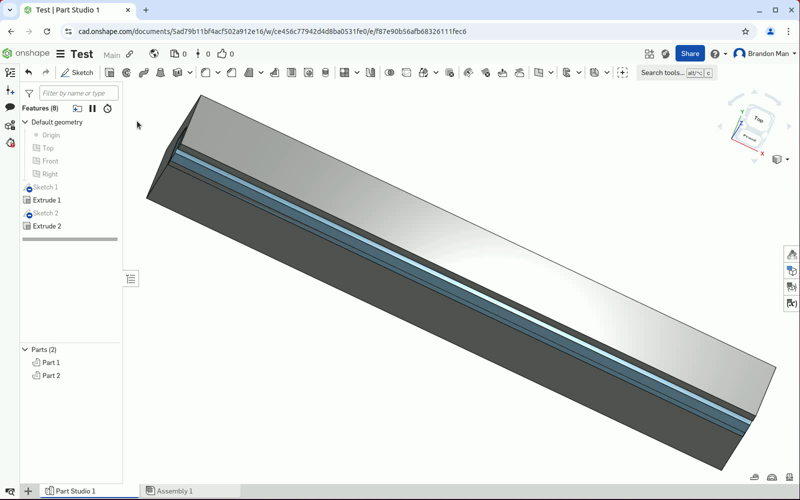
key(up, 2)
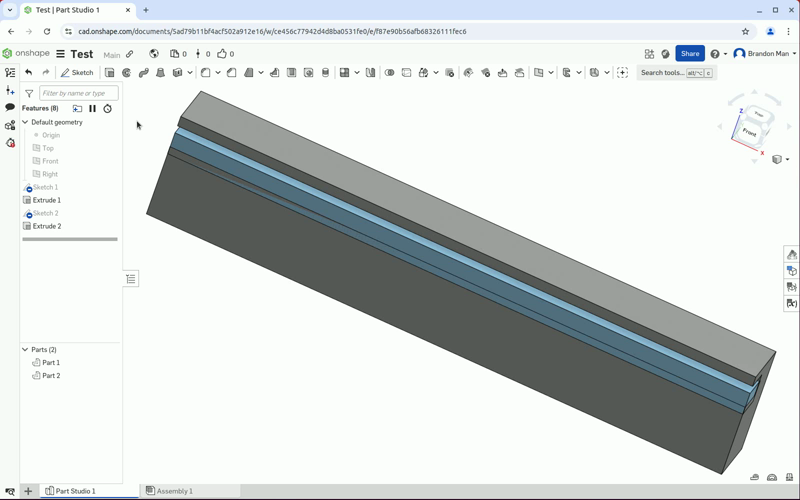
key(left, 2)
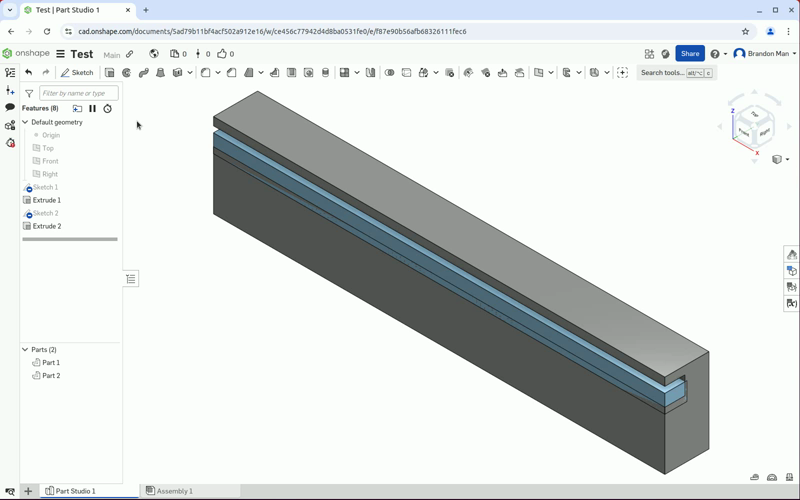
mouse_move(73, 189)
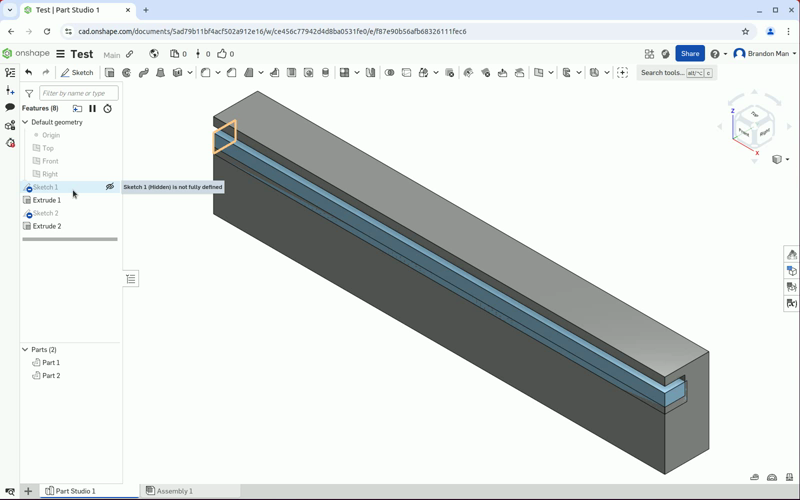
click(73, 189)